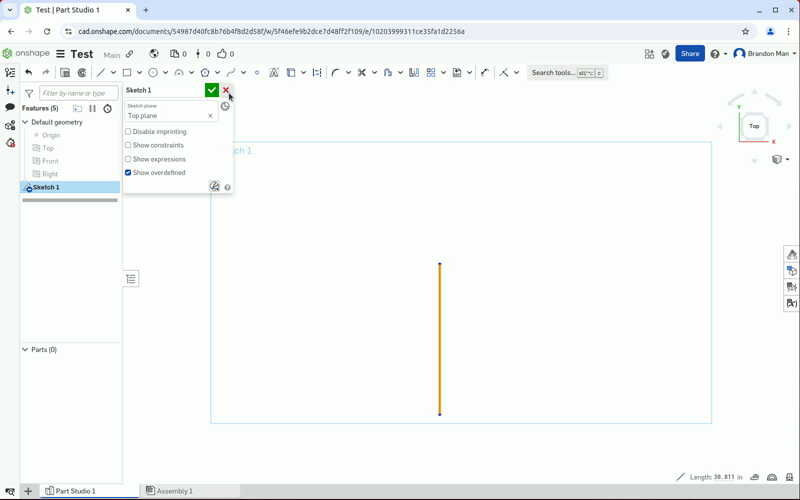
key(shift+h)
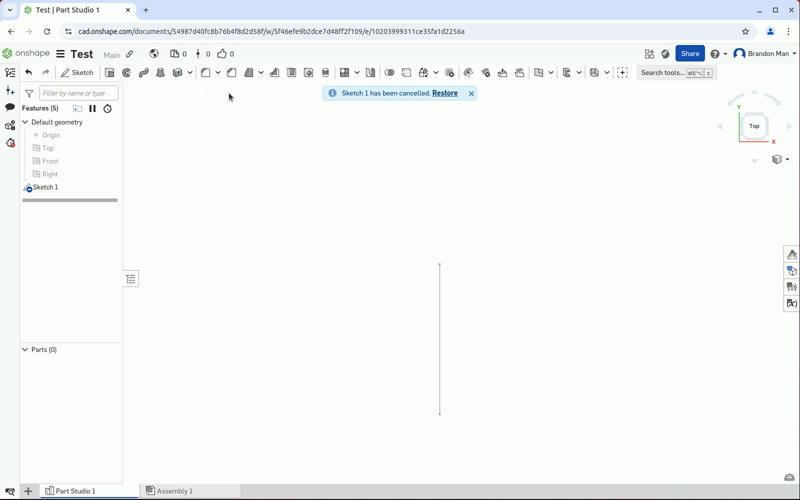
key(shift+s)
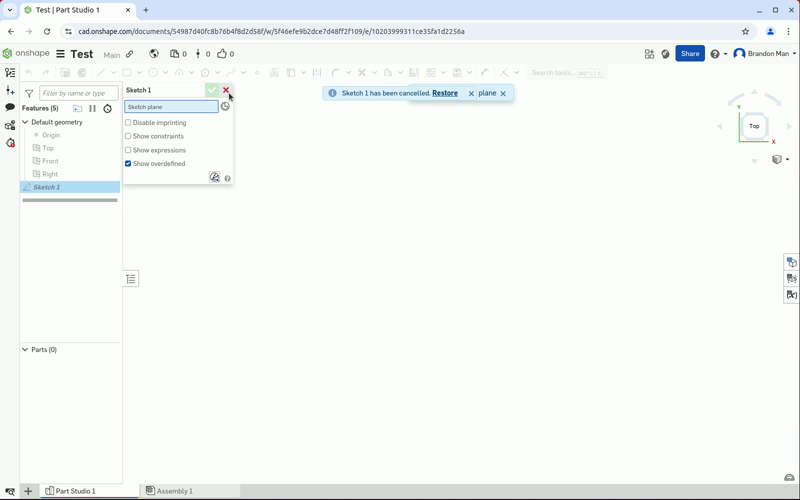
mouse_move(73, 150)
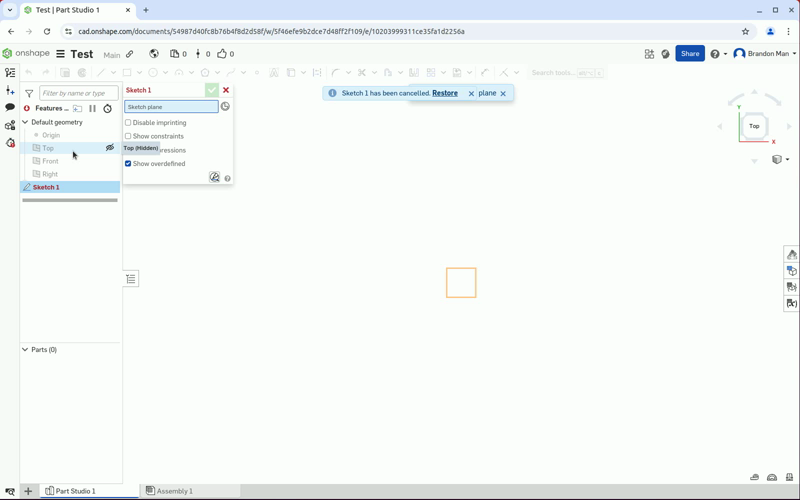
click(73, 150)
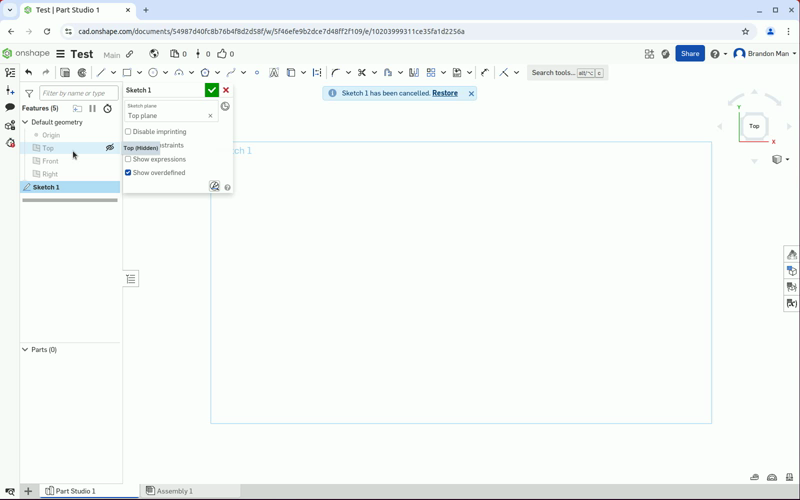
mouse_move(73, 352)
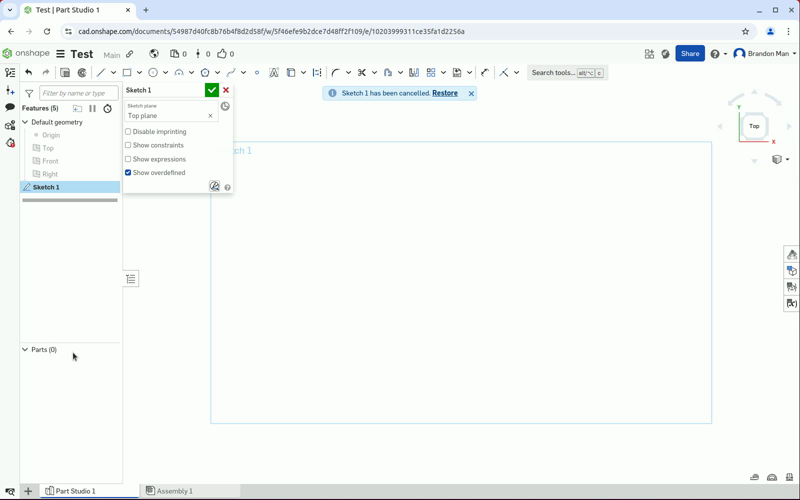
key(y)
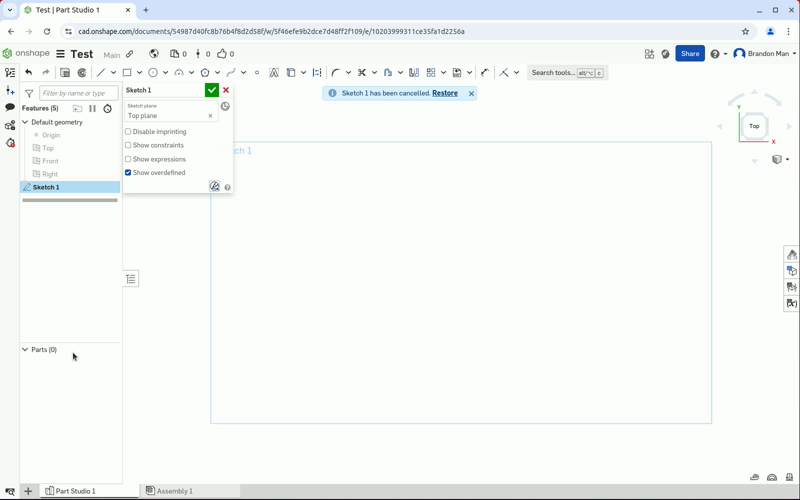
key(l)
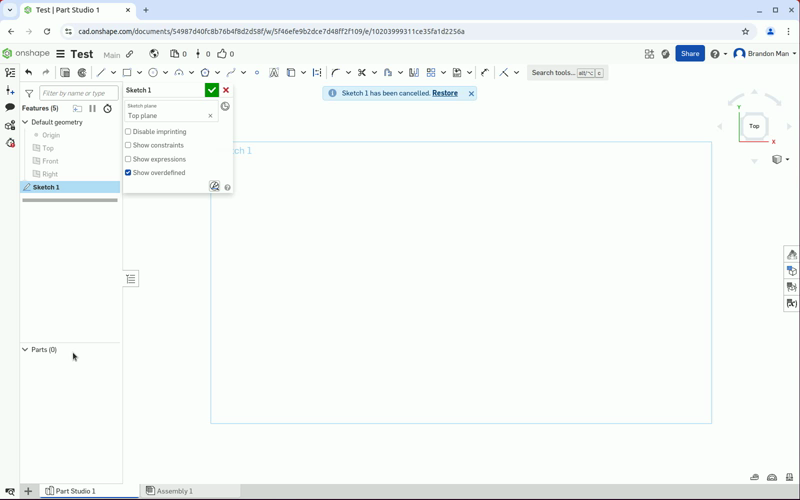
key_down(shift)
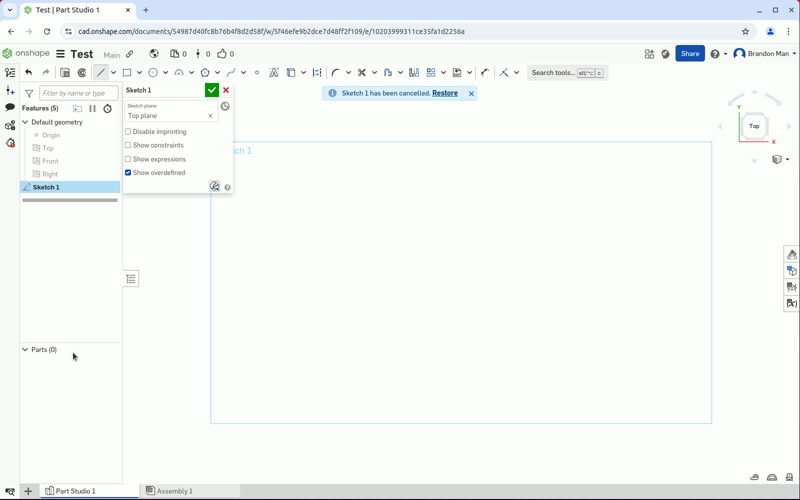
mouse_move(348, 395)
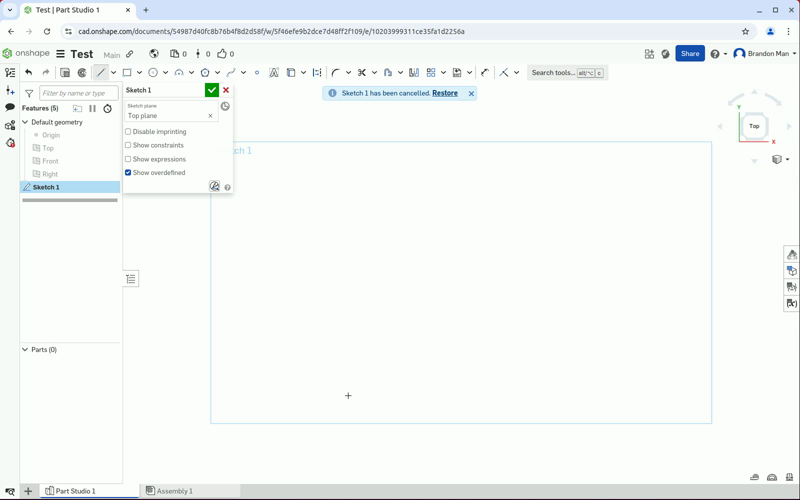
click(348, 395)
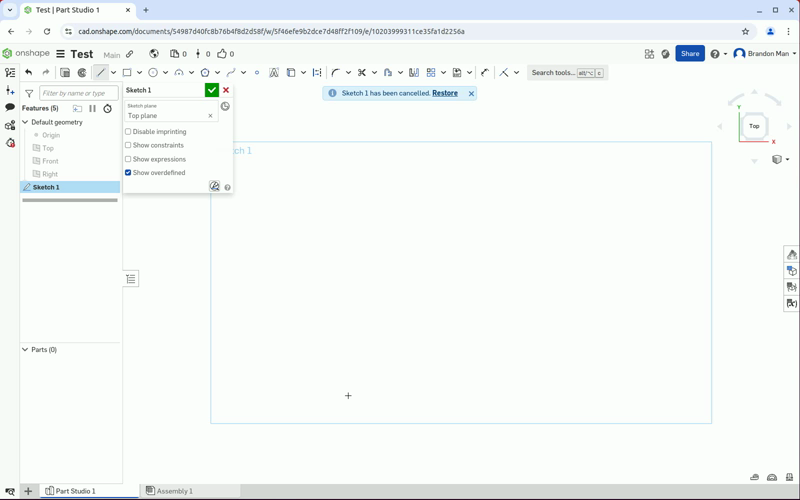
key_up(shift)
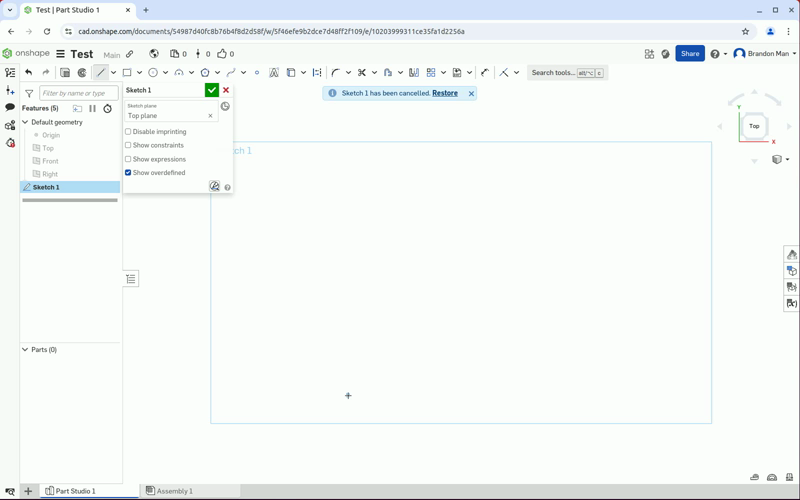
key_down(shift)
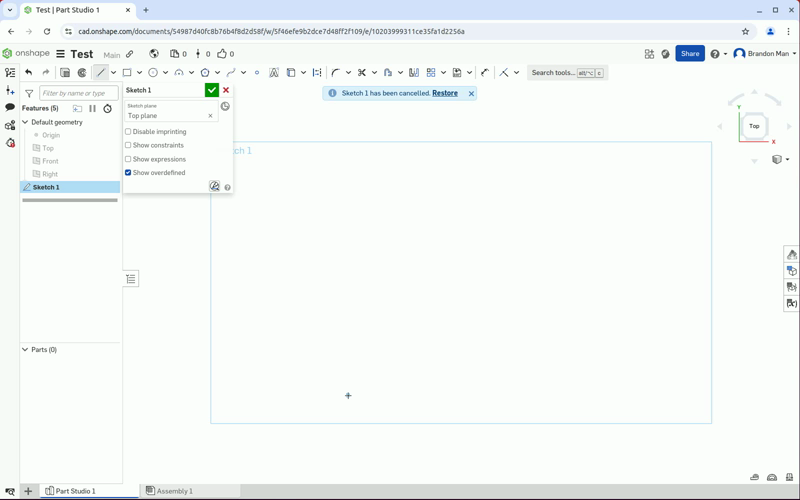
mouse_move(572, 395)
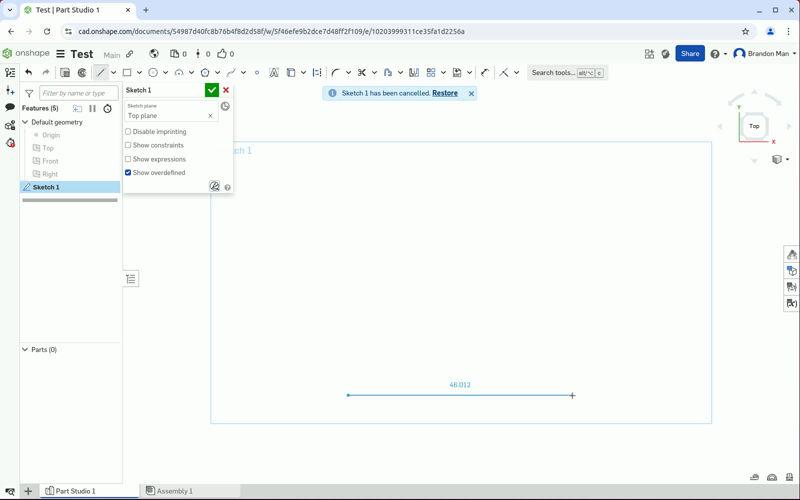
click(572, 395)
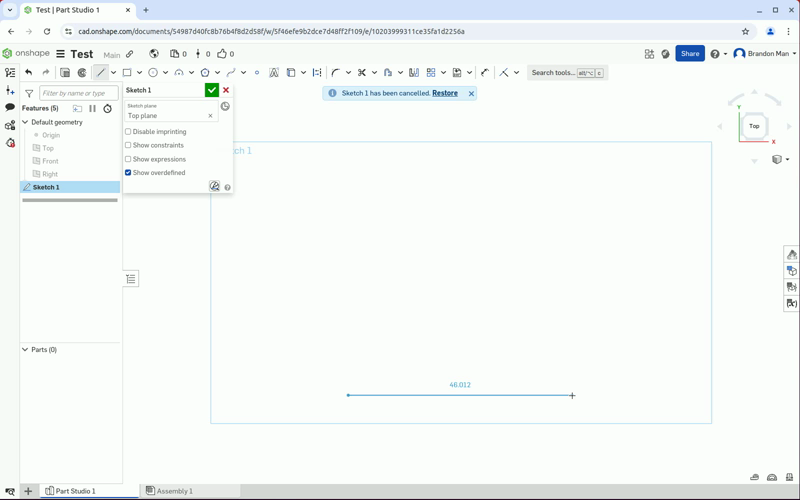
key_up(shift)
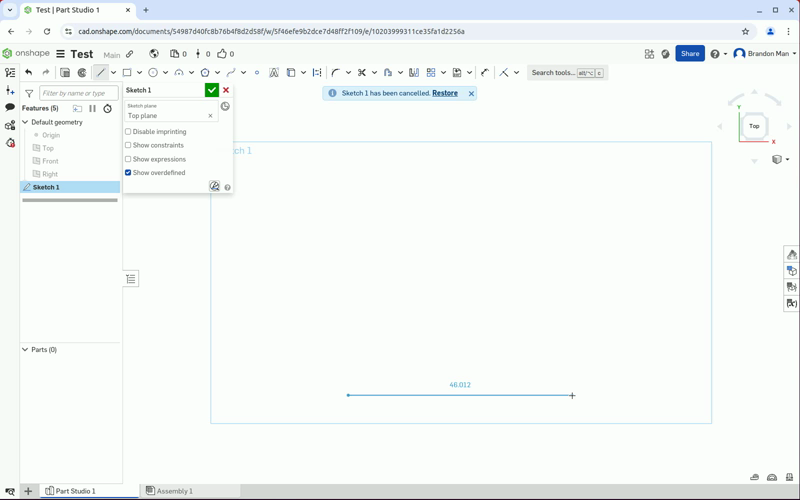
key_down(shift)
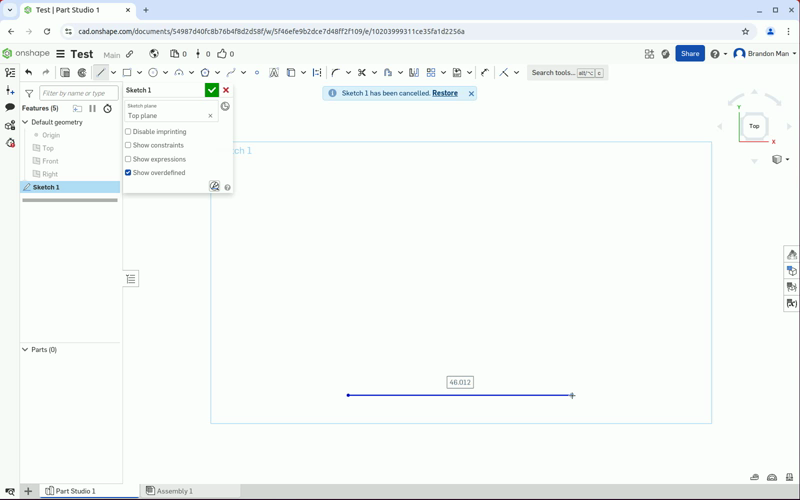
mouse_move(572, 171)
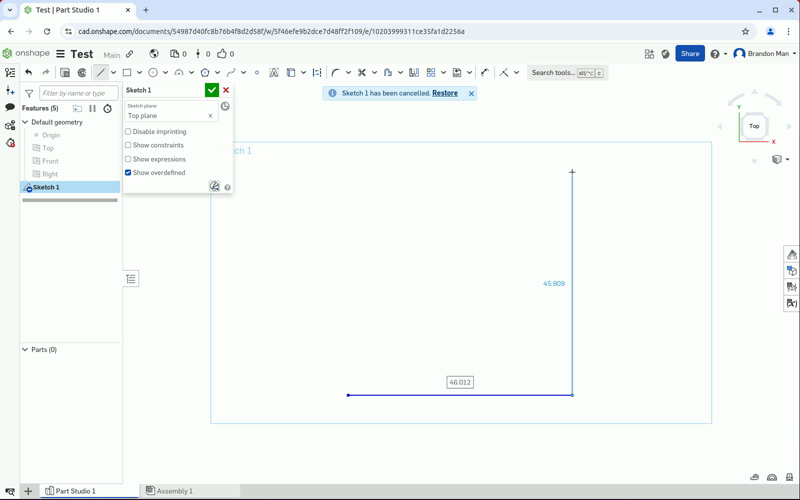
click(572, 171)
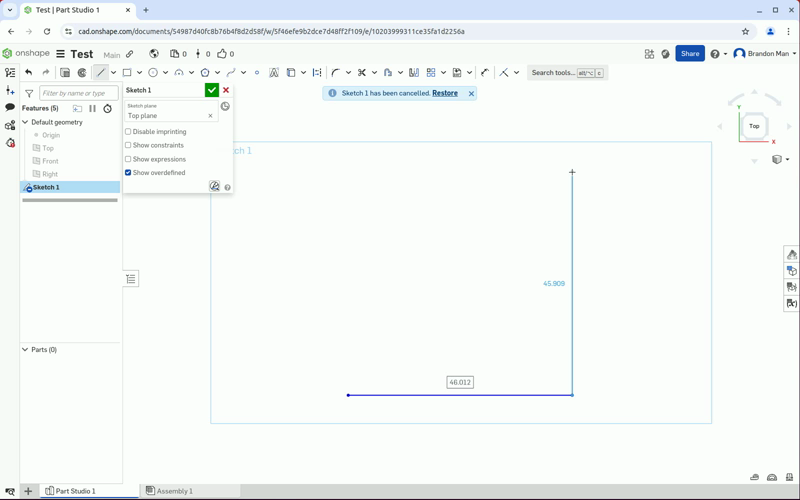
key_up(shift)
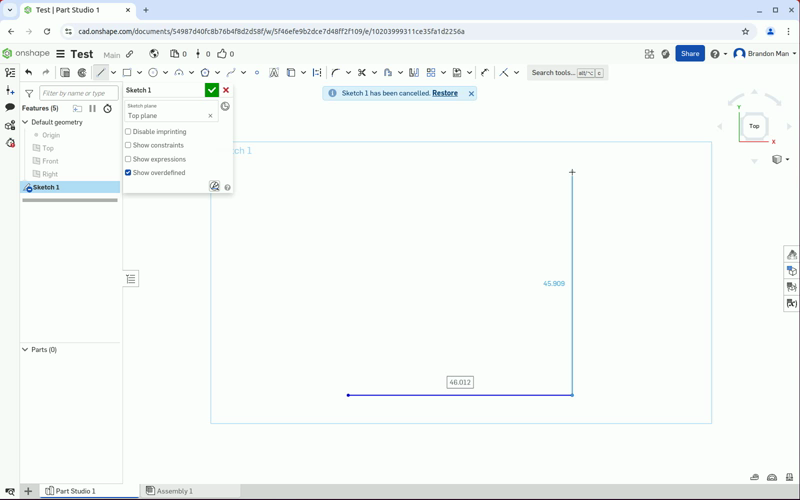
key_down(shift)
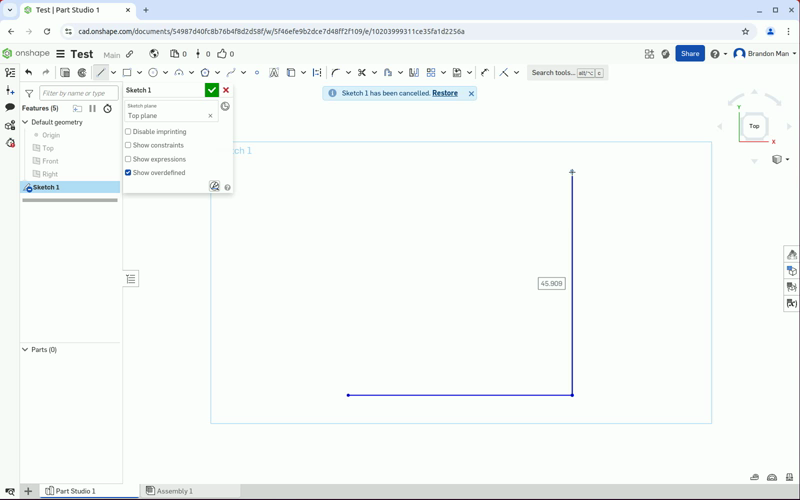
mouse_move(348, 171)
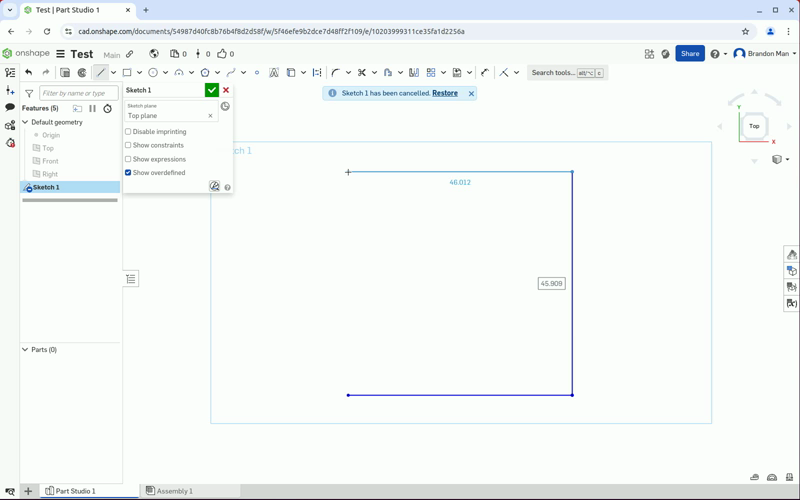
click(348, 171)
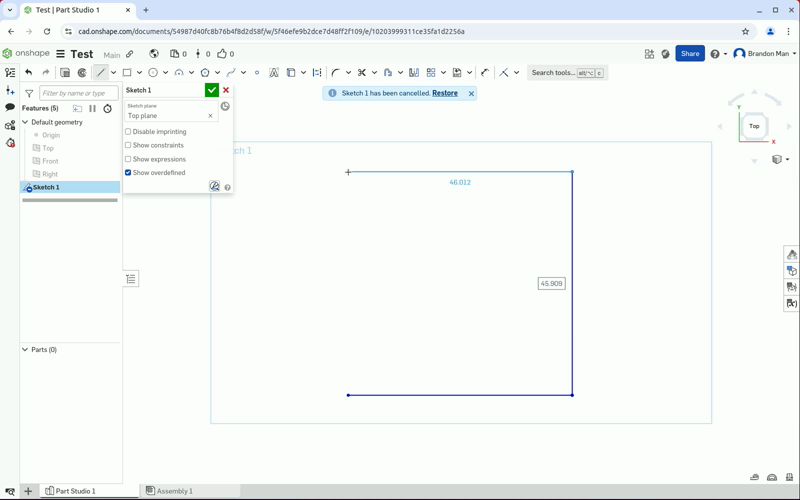
key_up(shift)
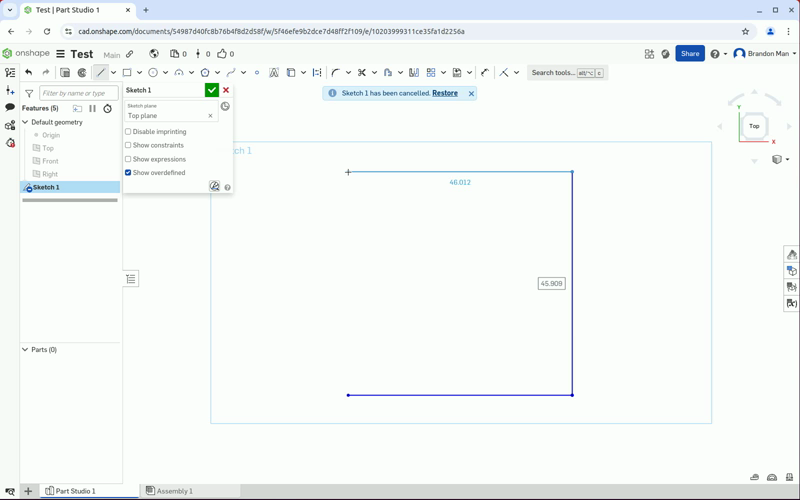
key_down(shift)
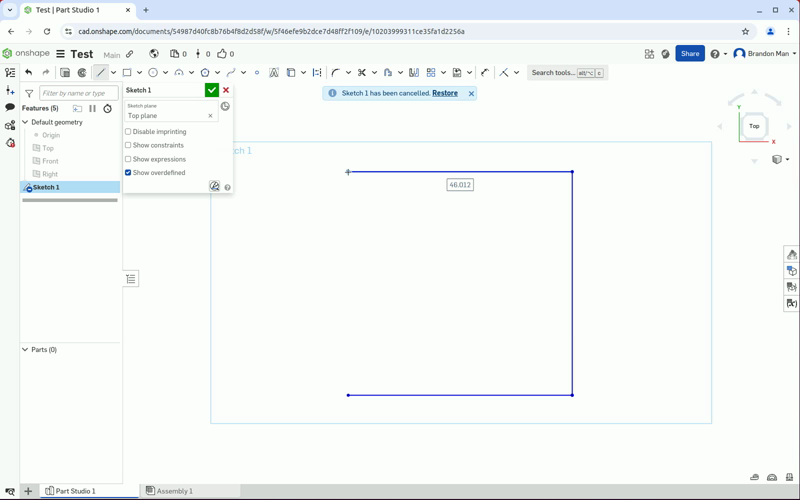
mouse_move(348, 395)
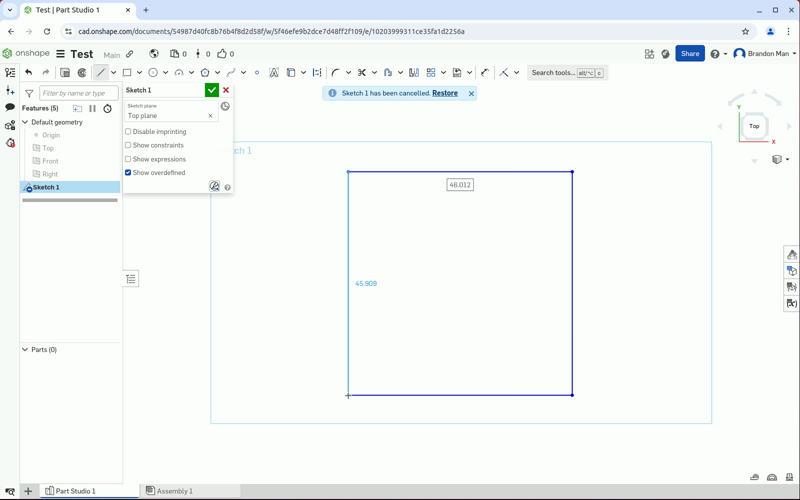
key_up(shift)
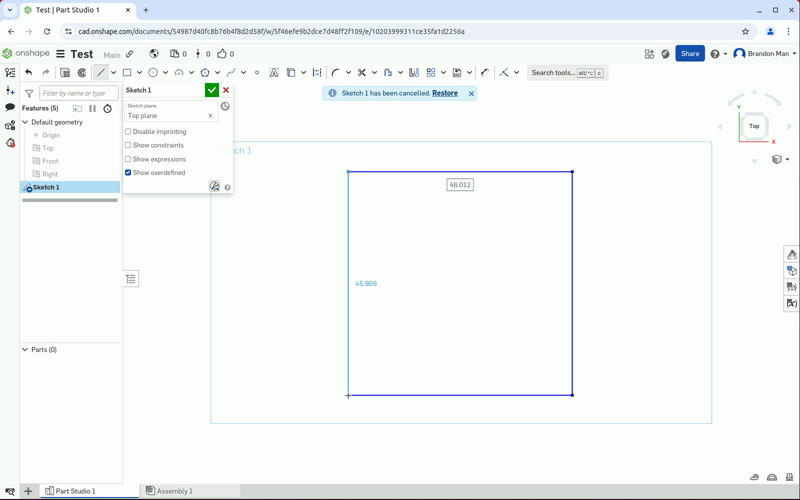
click(348, 395)
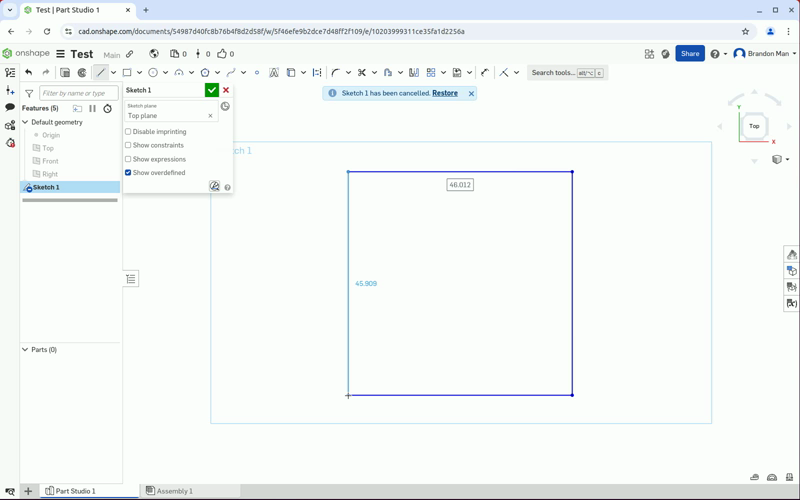
key(esc)
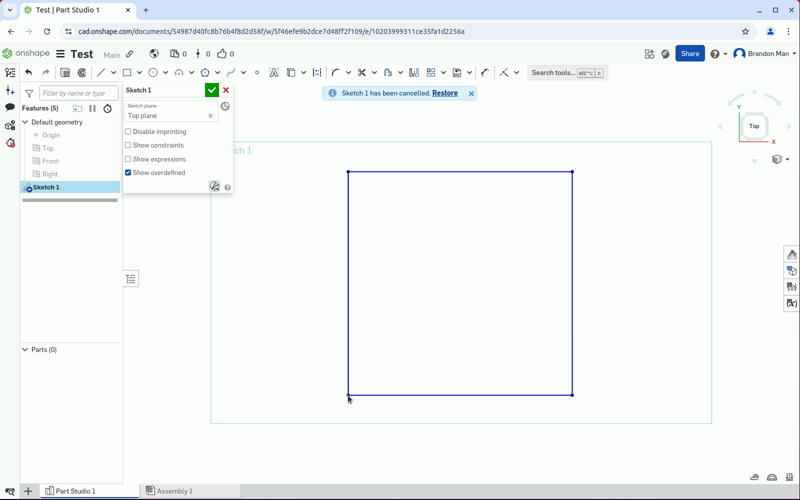
mouse_move(443, 242)
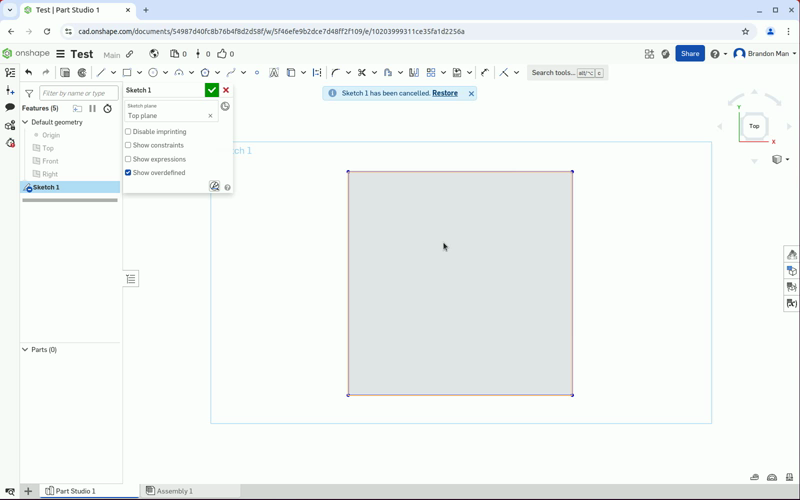
click(443, 242)
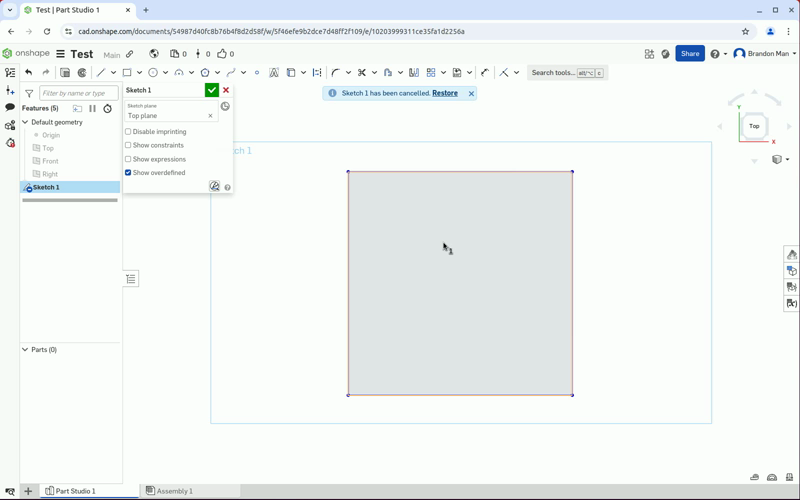
mouse_move(73, 352)
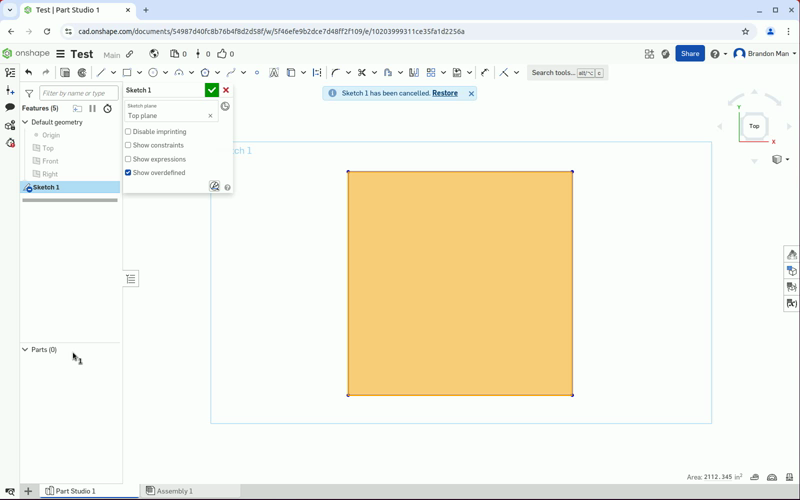
key(shift+y)
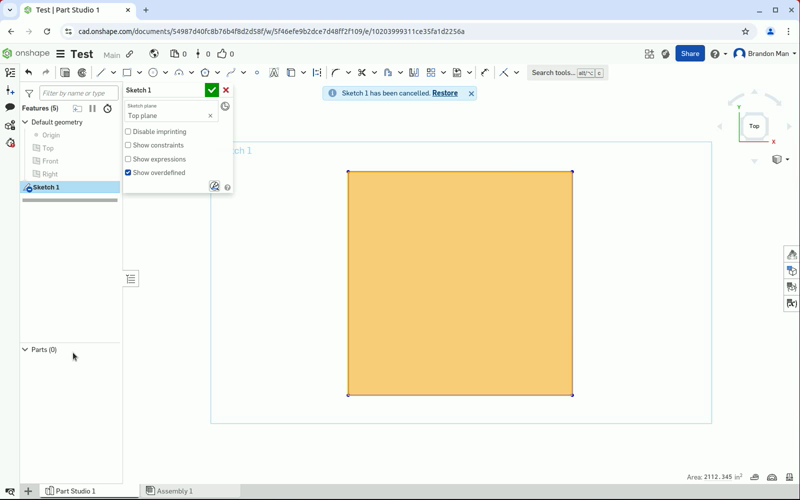
key(shift+e)
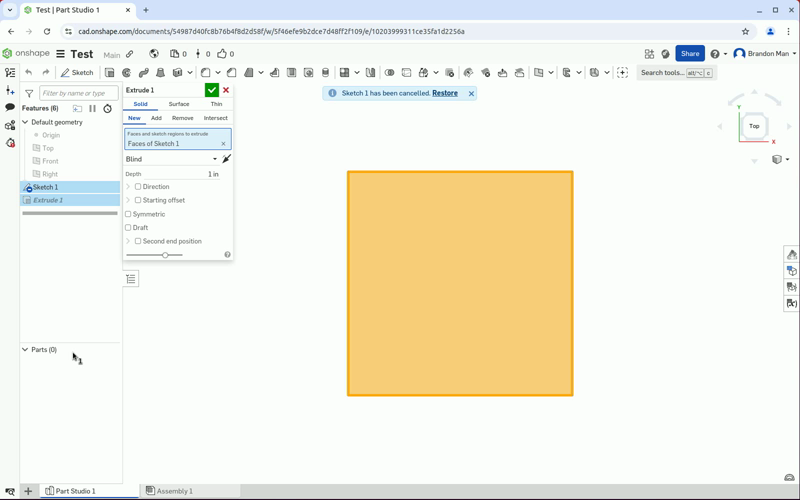
mouse_move(143, 106)
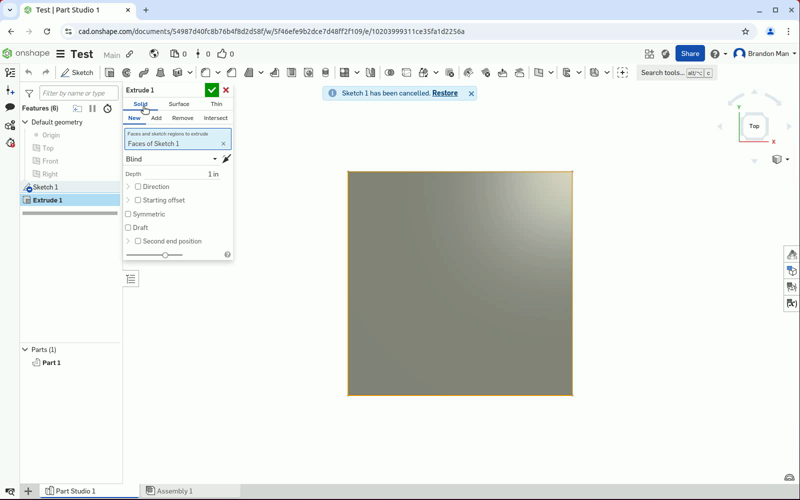
click(143, 106)
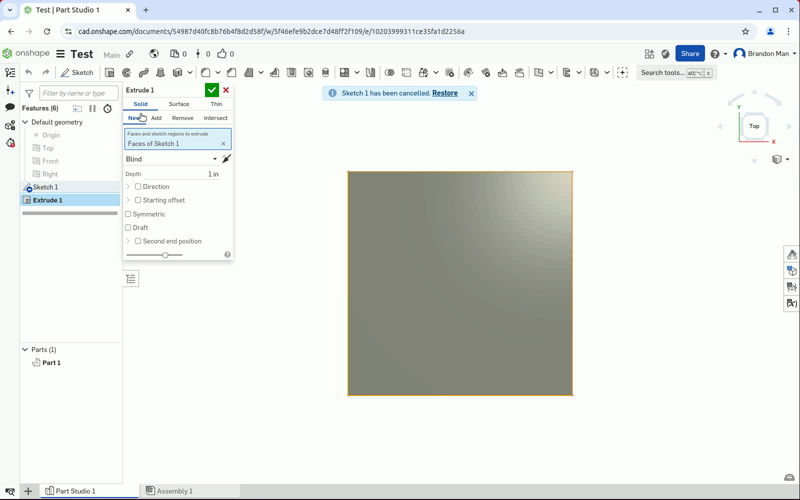
mouse_move(137, 120)
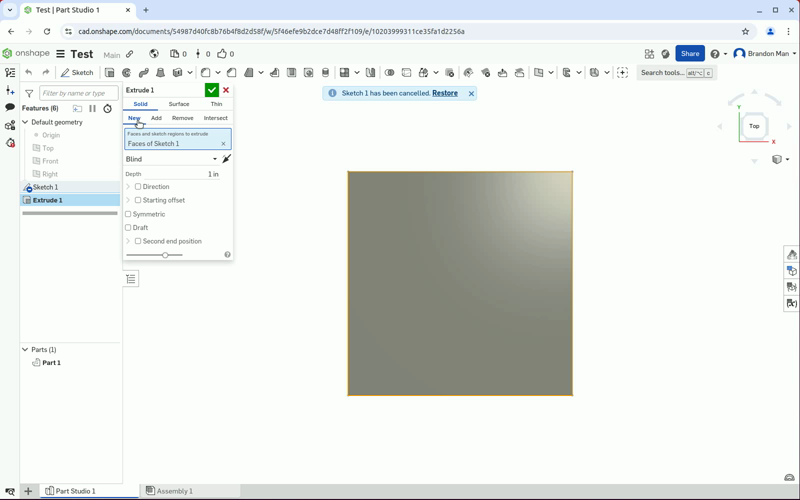
click(137, 120)
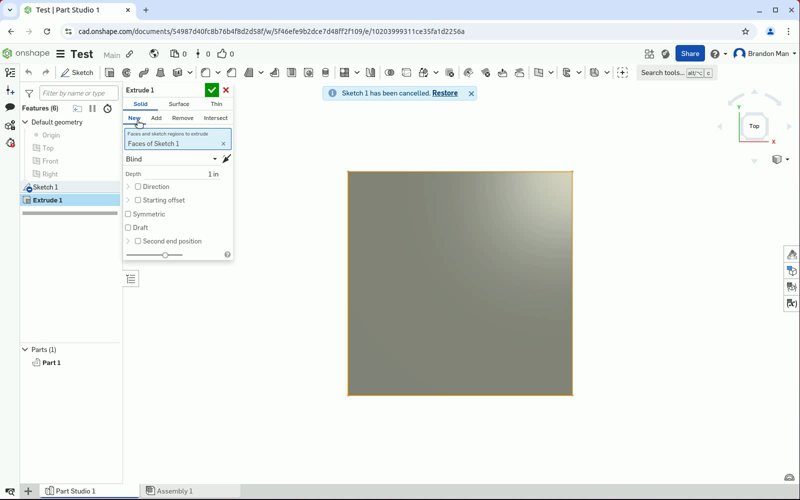
key(tab, 4)
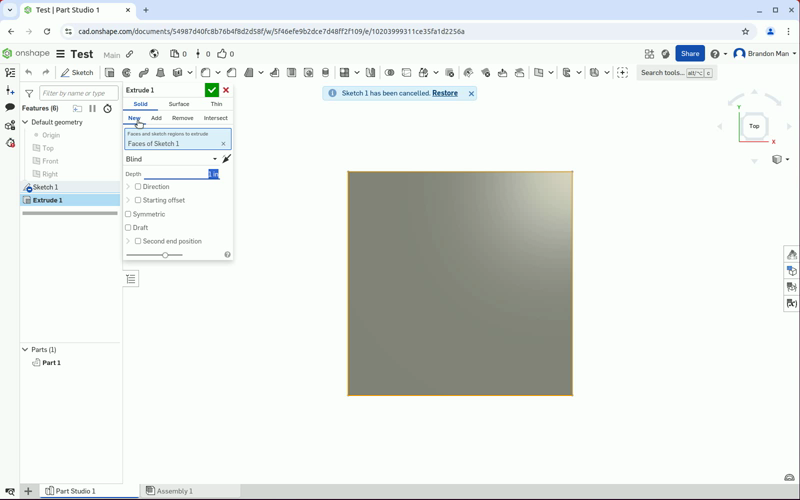
text(2.407)
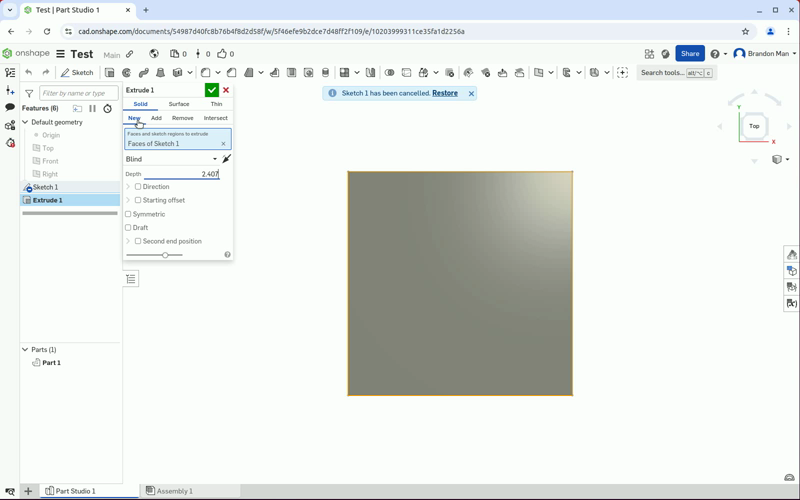
key(enter)
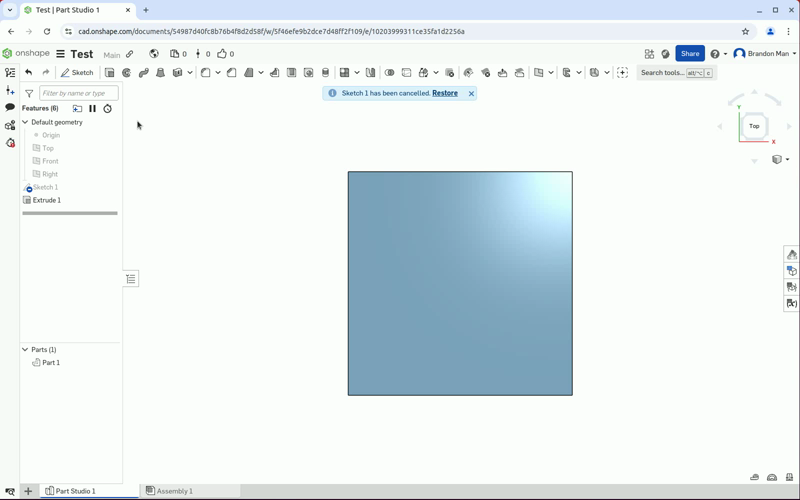
key(shift+h)
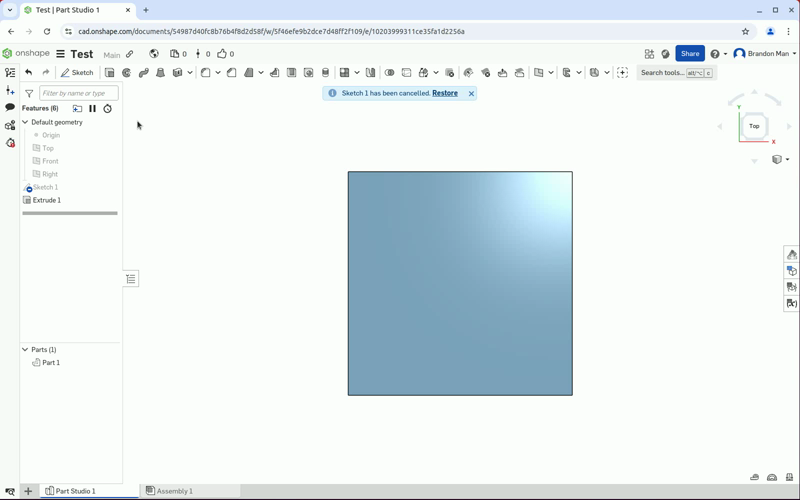
key(shift+h)
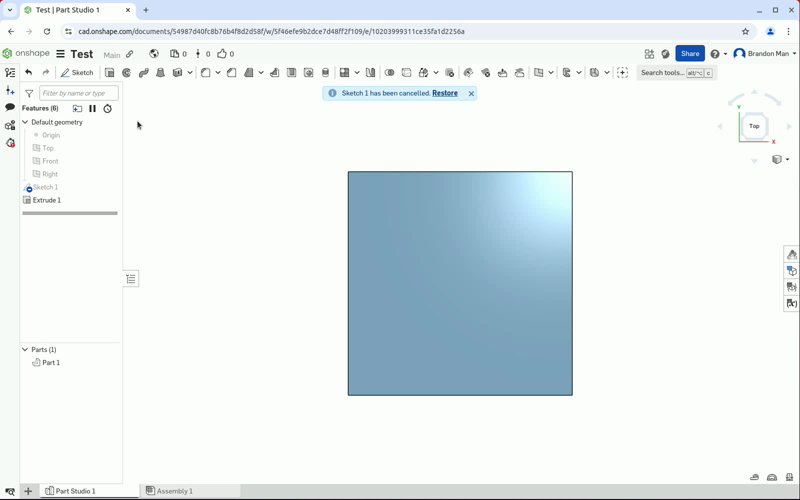
mouse_move(73, 189)
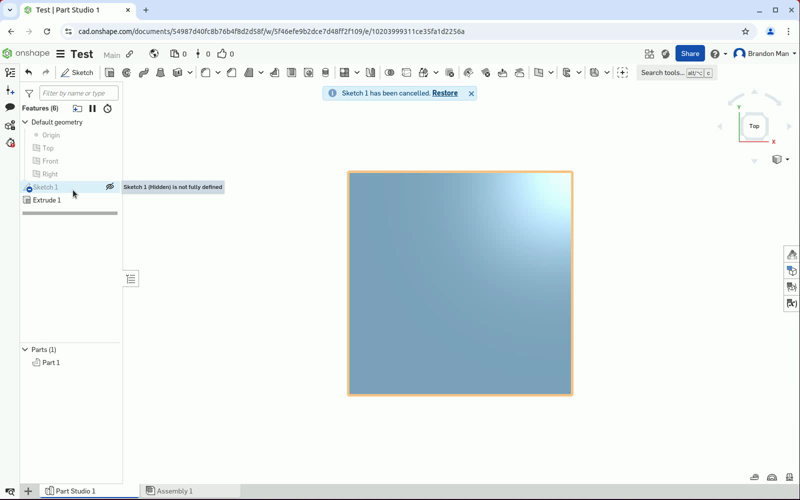
click(73, 189)
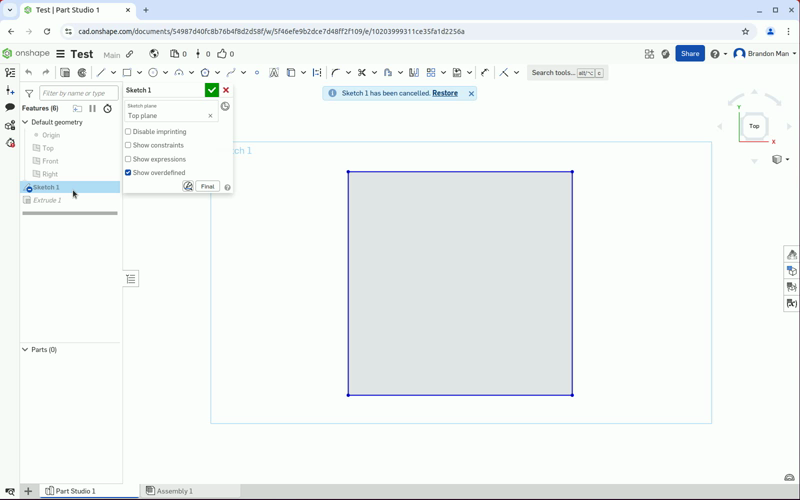
mouse_move(229, 92)
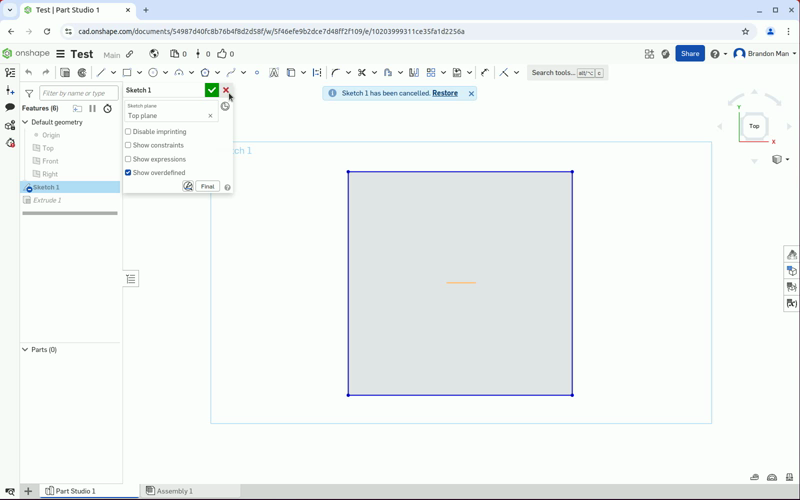
click(229, 92)
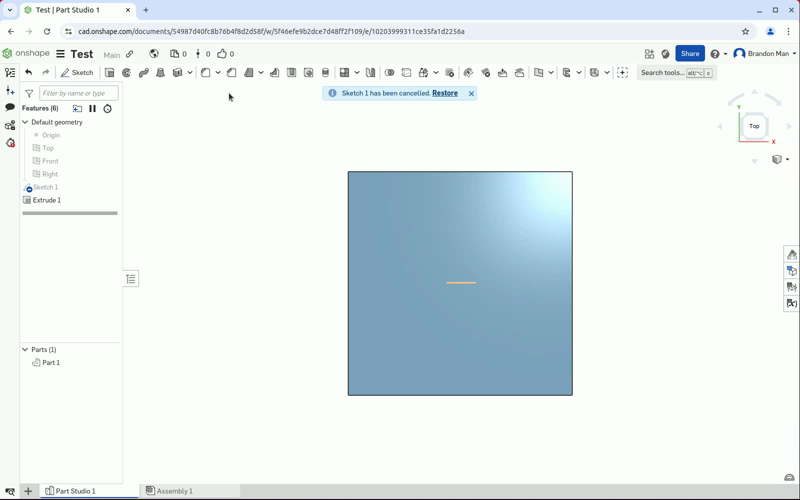
mouse_move(541, 75)
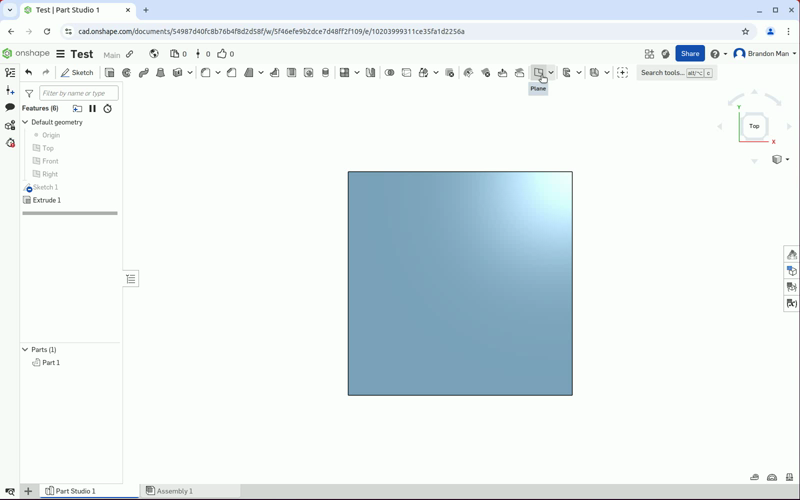
click(541, 75)
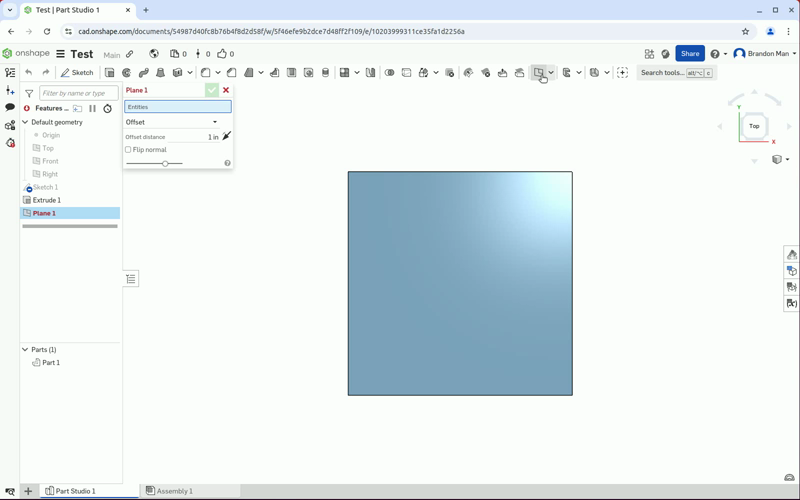
mouse_move(73, 150)
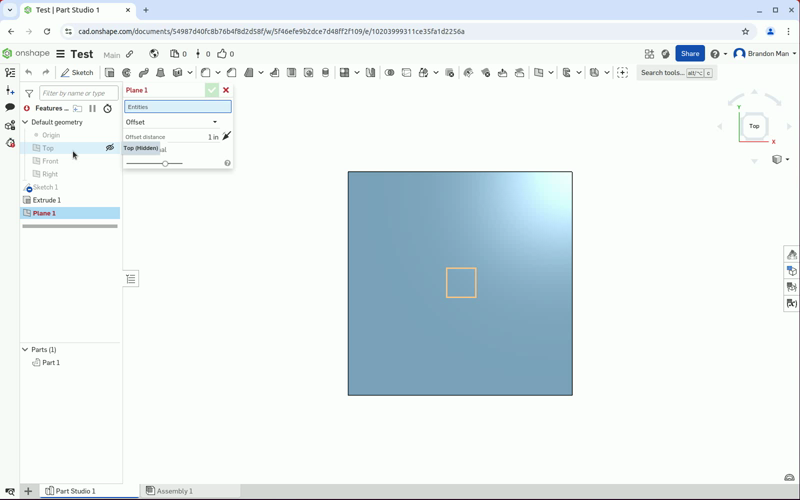
click(73, 150)
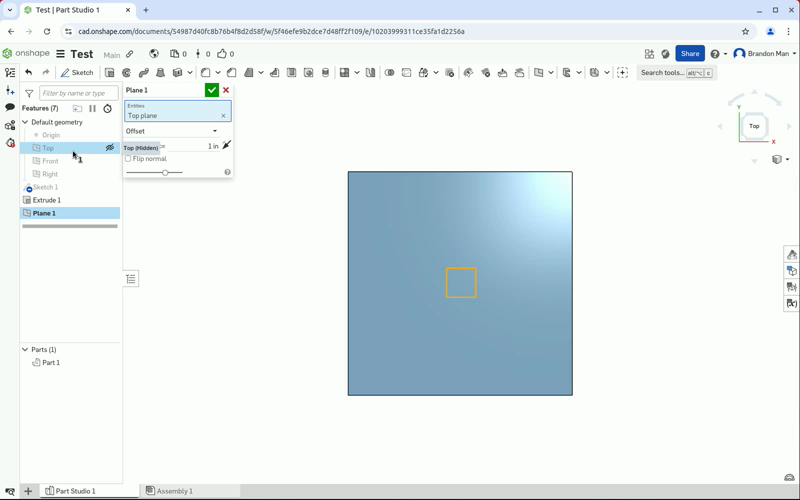
key(tab, 2)
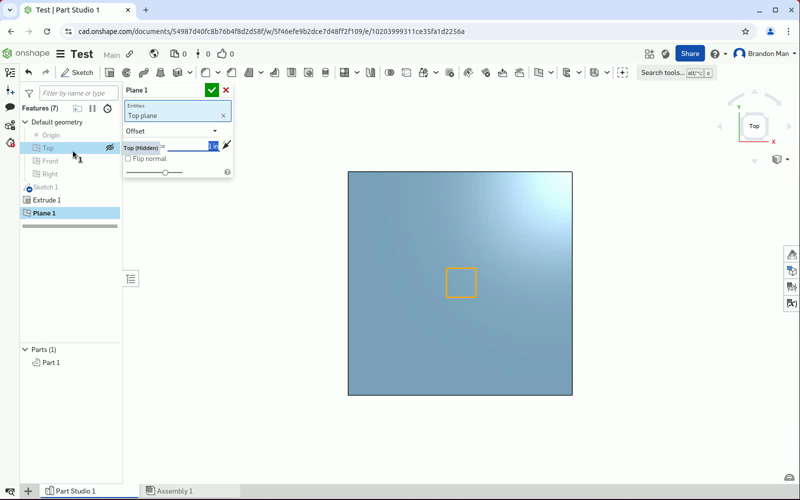
text(2.403)
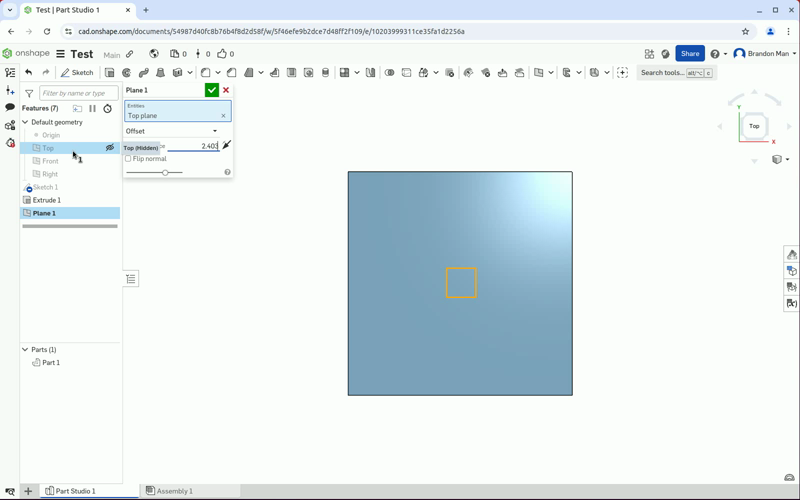
key(enter, 2)
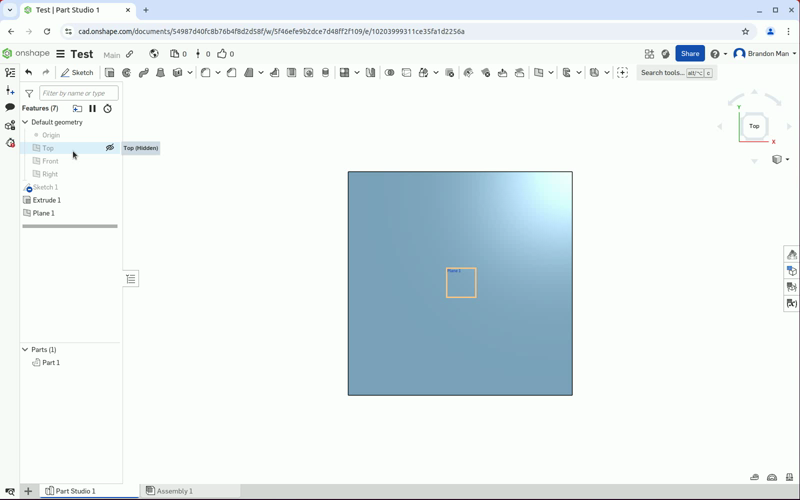
key(shift+s)
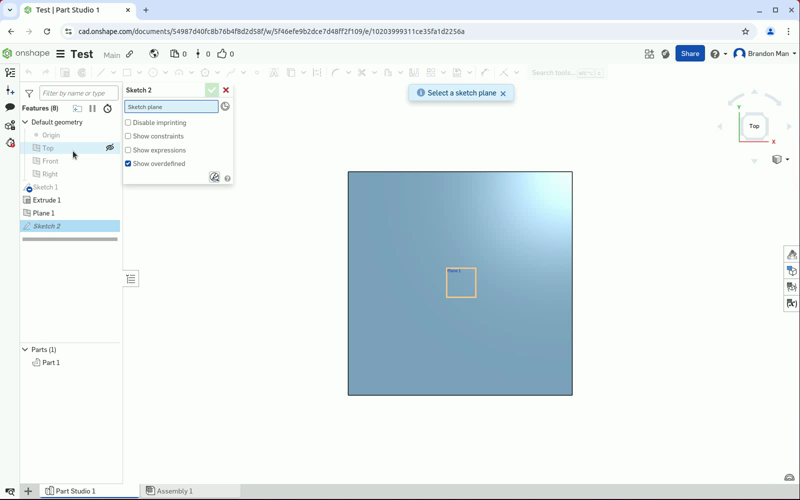
mouse_move(73, 215)
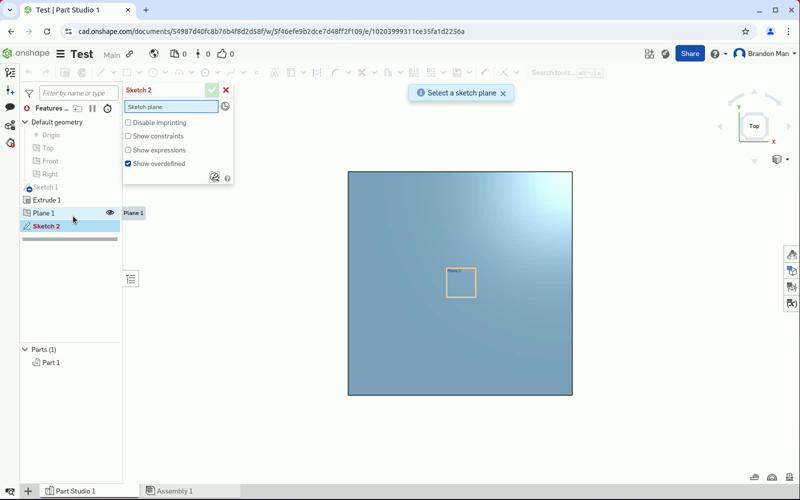
click(73, 215)
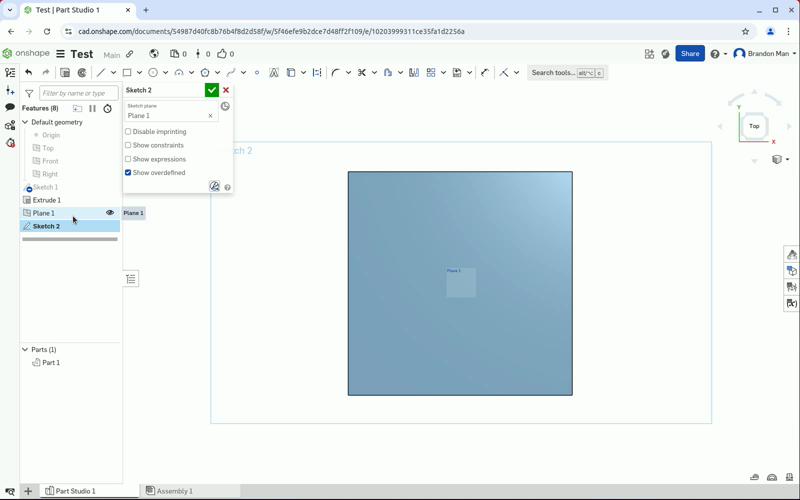
mouse_move(73, 352)
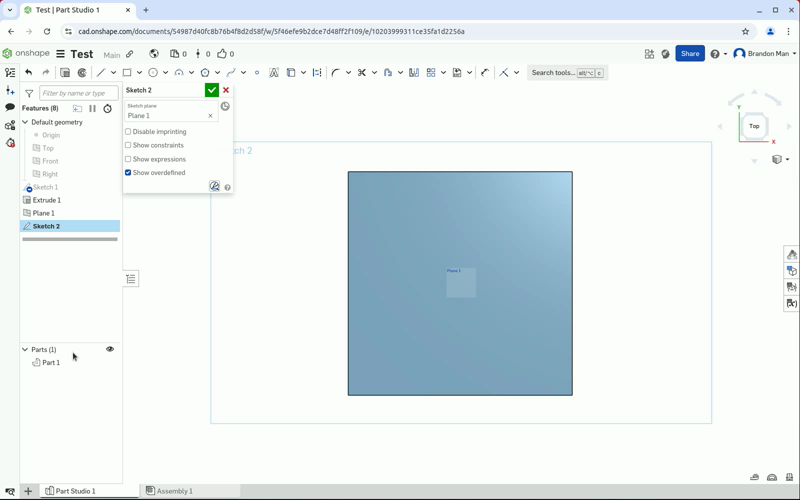
key(y)
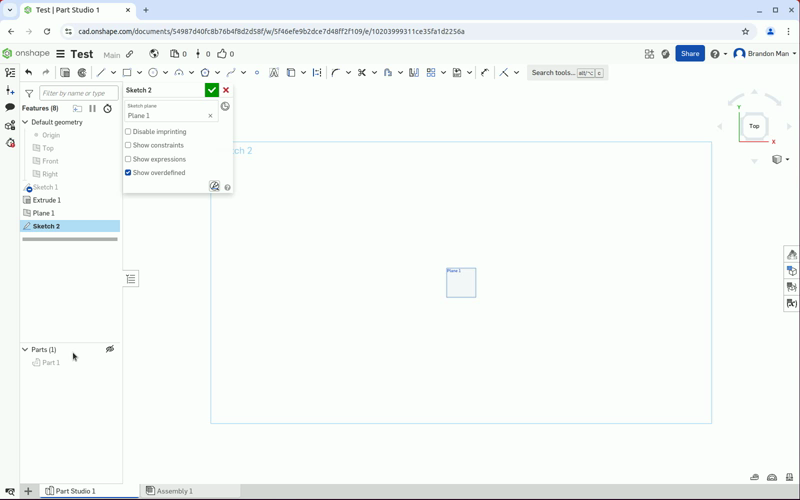
key(l)
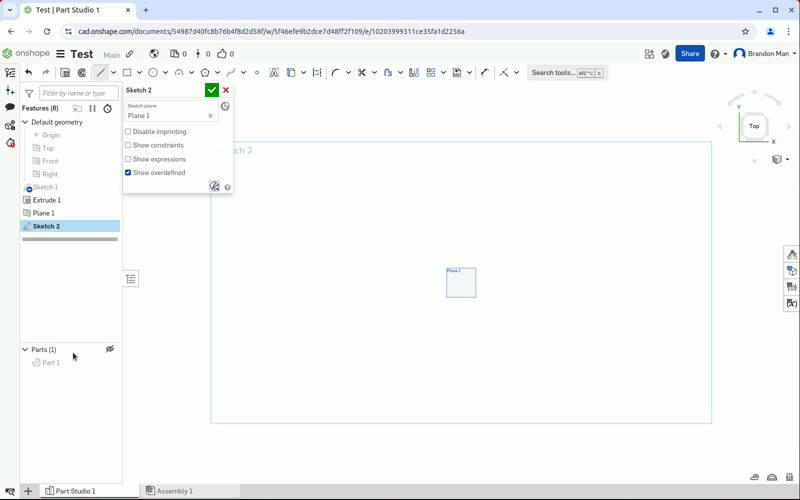
key_down(shift)
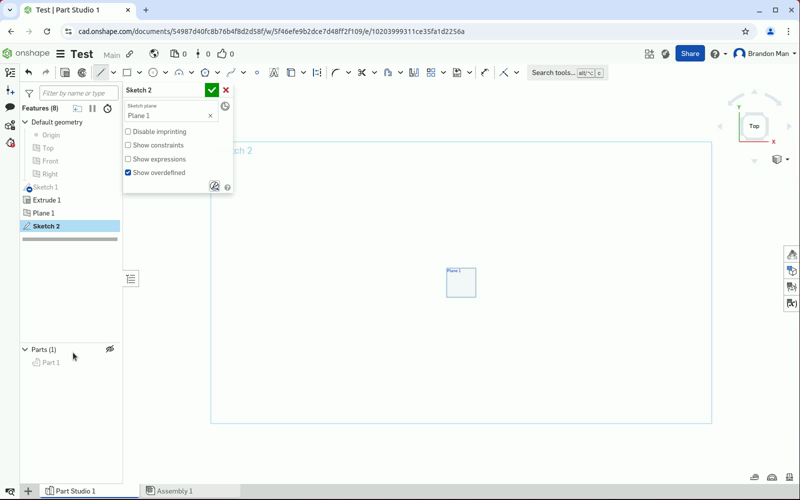
mouse_move(429, 239)
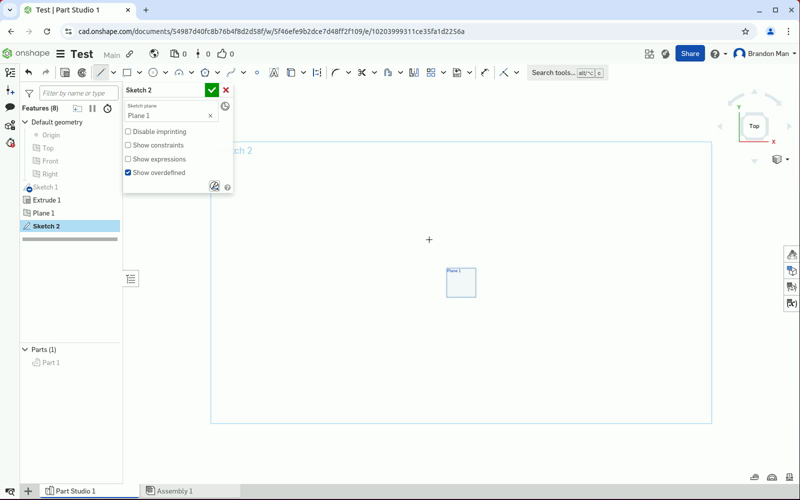
click(429, 239)
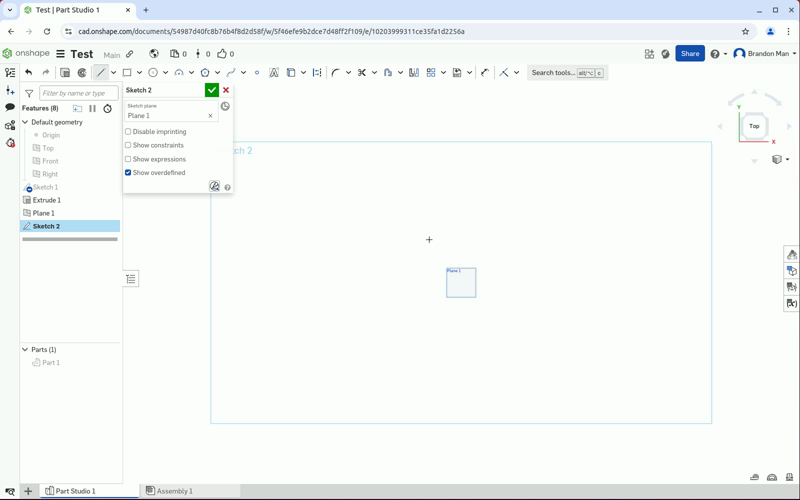
key_up(shift)
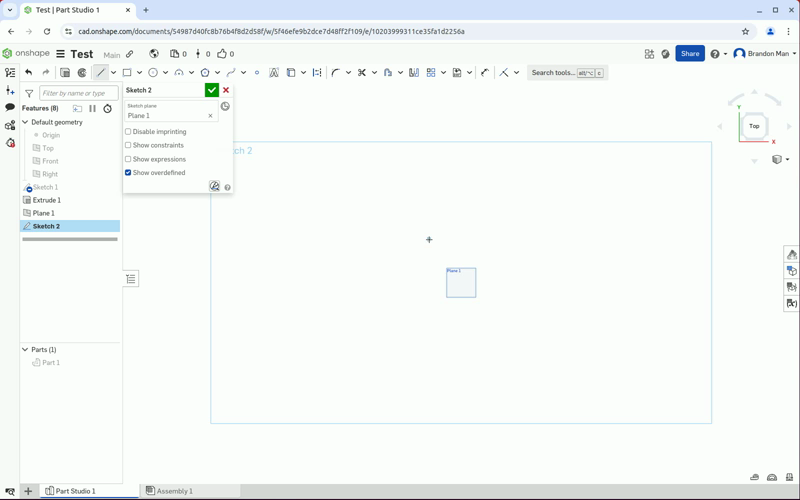
key_down(shift)
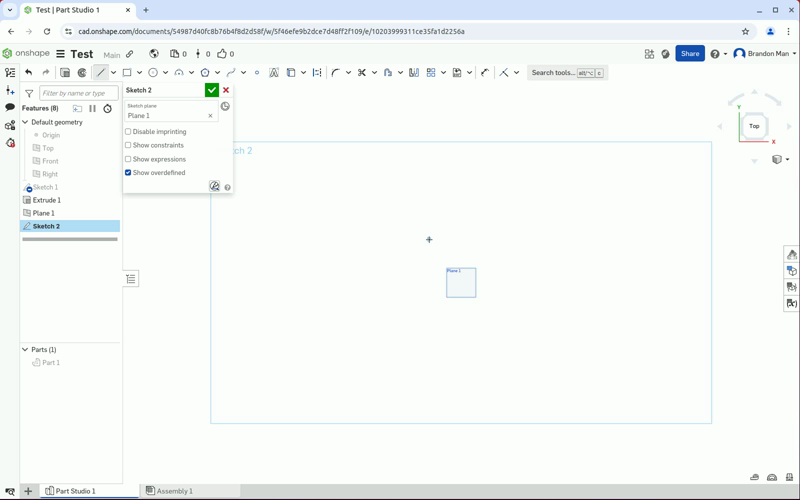
mouse_move(459, 239)
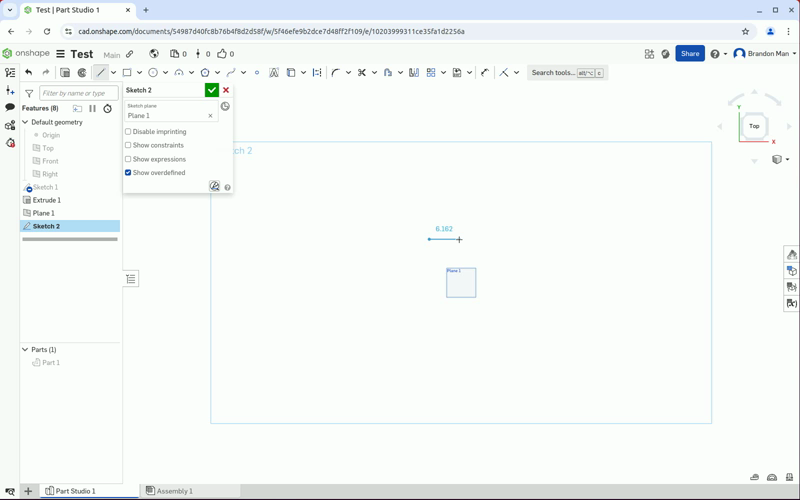
mouse_move(441, 239)
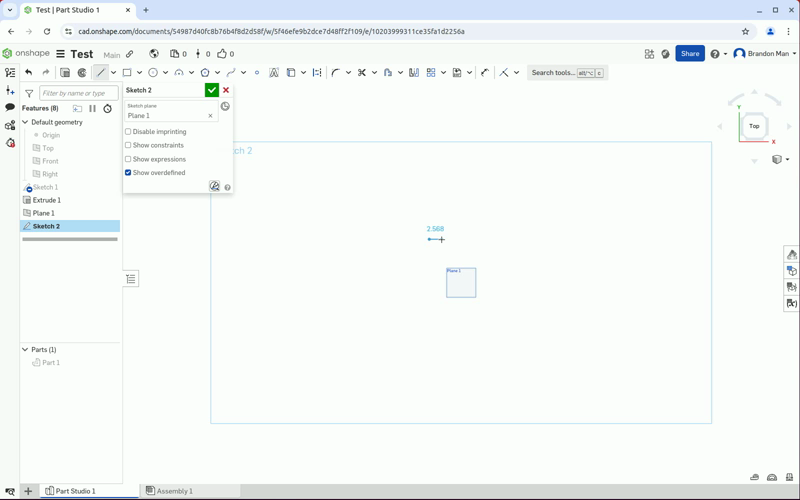
click(441, 239)
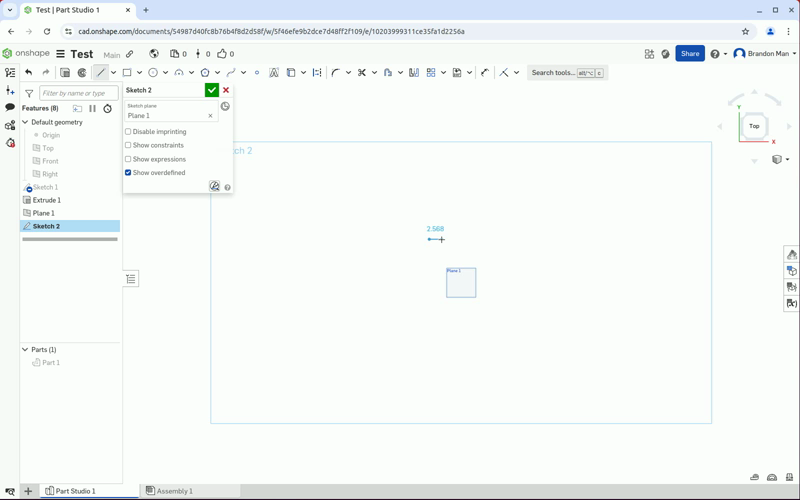
key_up(shift)
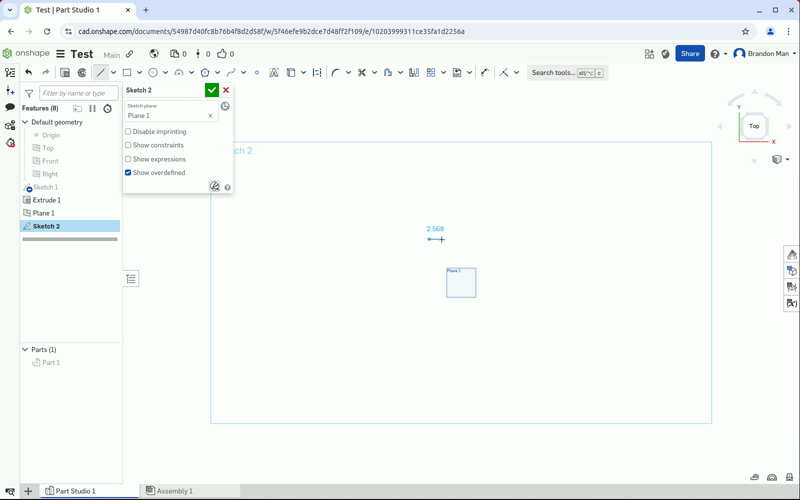
key_down(shift)
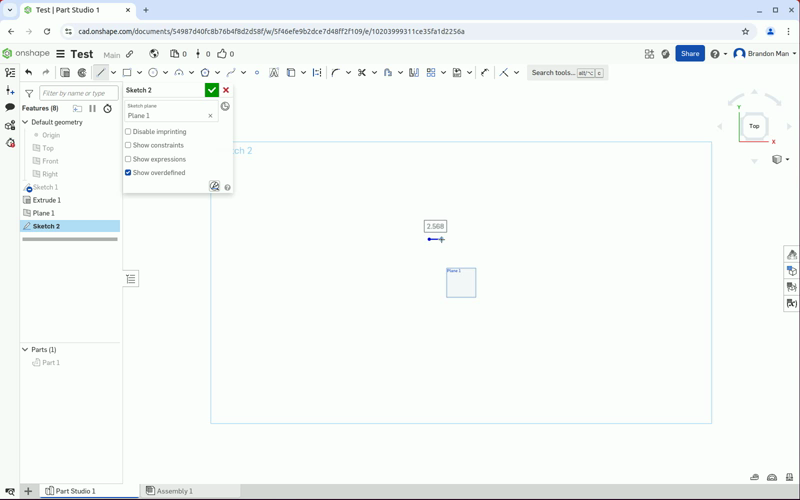
mouse_move(471, 239)
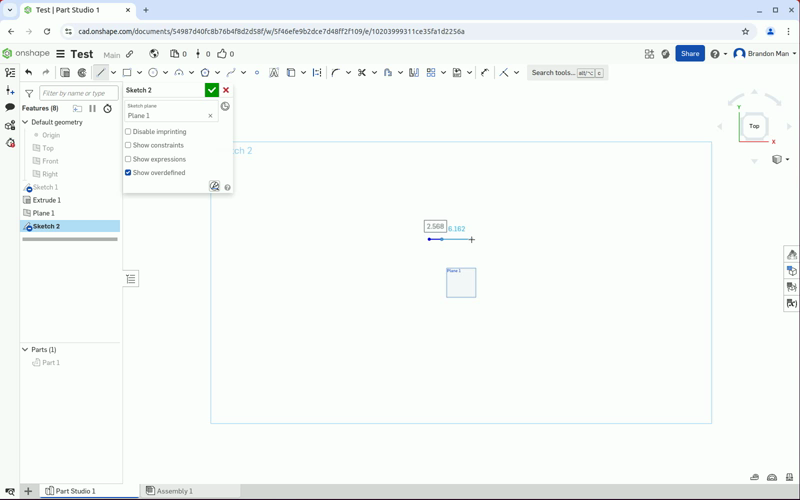
mouse_move(441, 226)
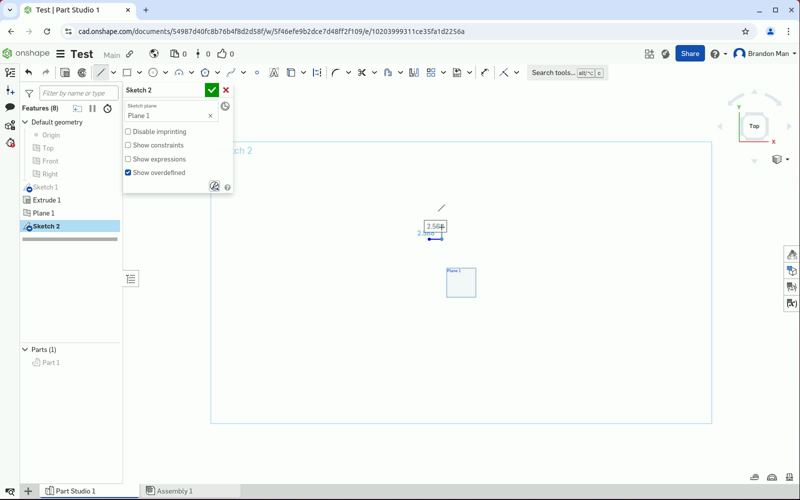
click(441, 226)
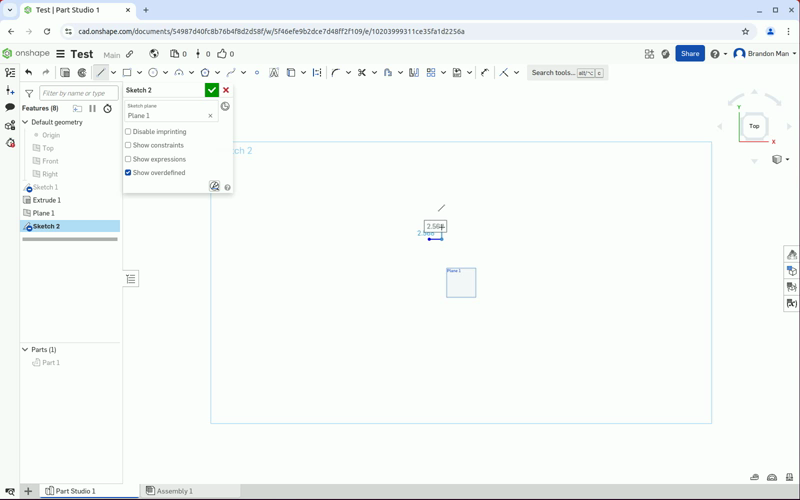
key_up(shift)
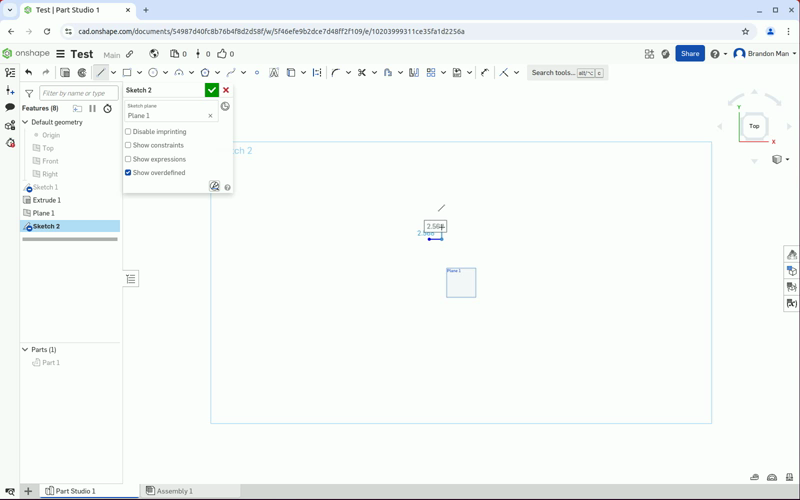
key_down(shift)
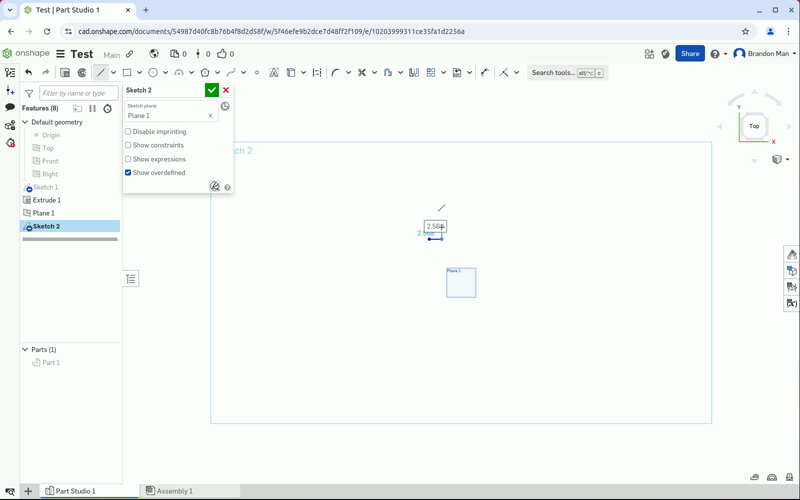
mouse_move(471, 226)
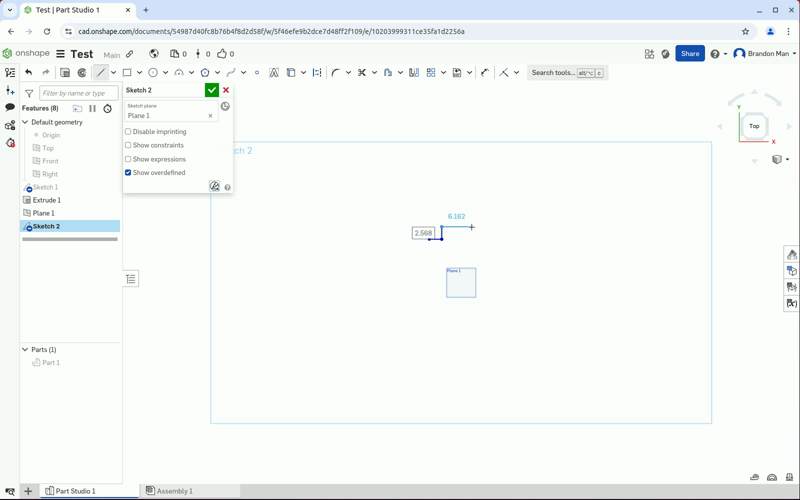
mouse_move(429, 226)
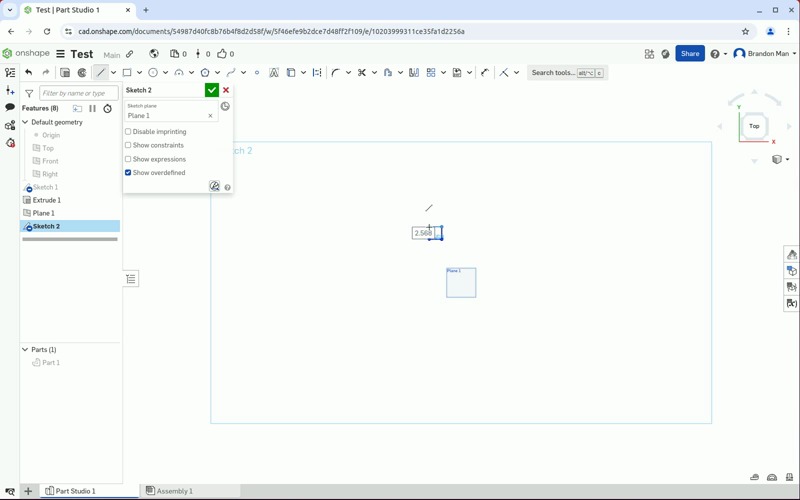
click(429, 226)
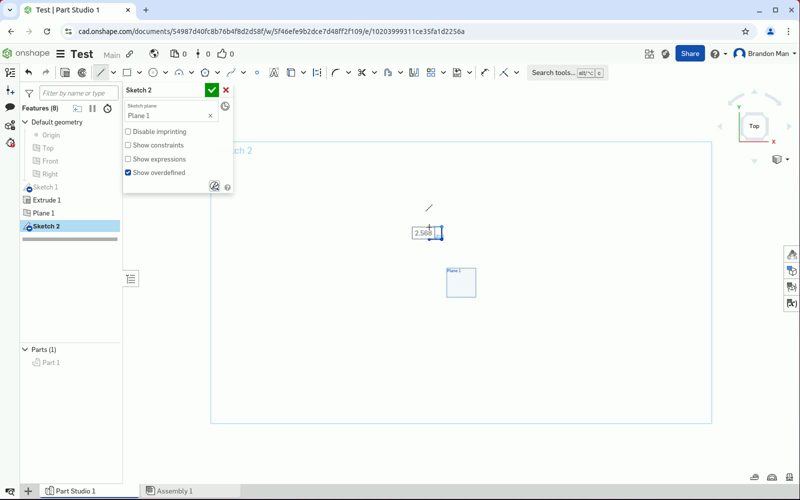
key_up(shift)
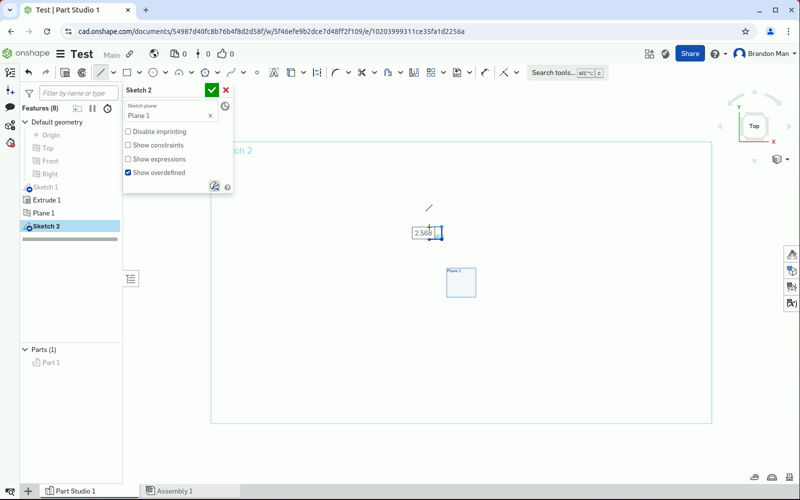
mouse_move(459, 226)
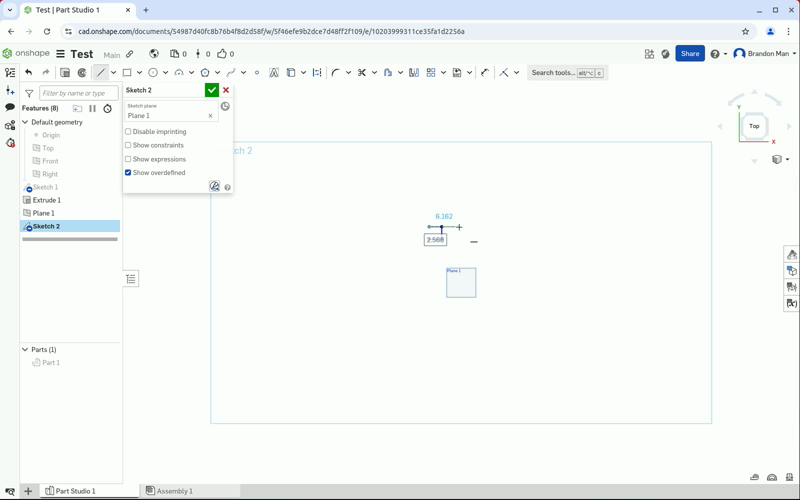
key_down(shift)
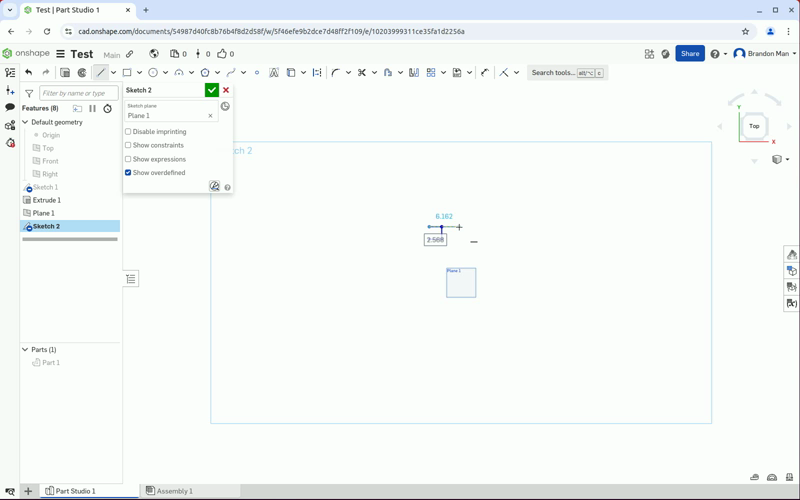
mouse_move(429, 239)
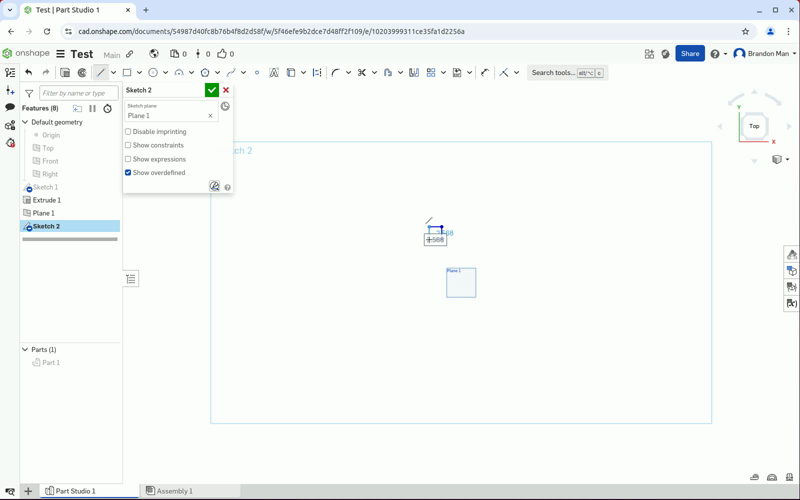
key_up(shift)
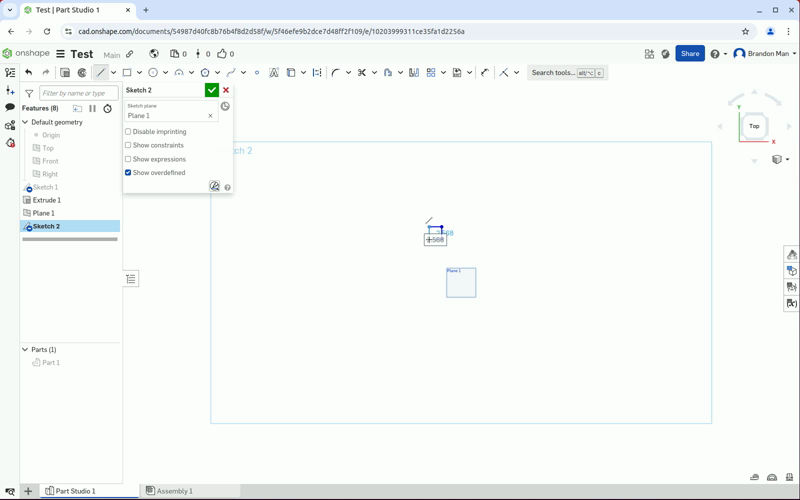
click(429, 239)
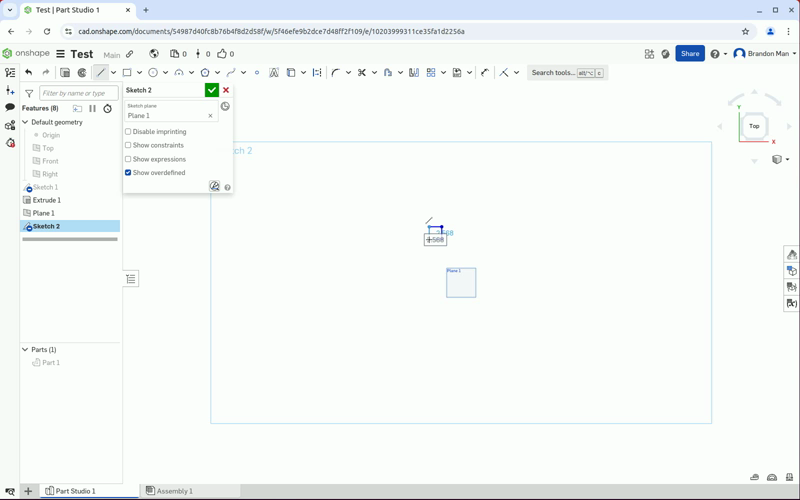
key(esc)
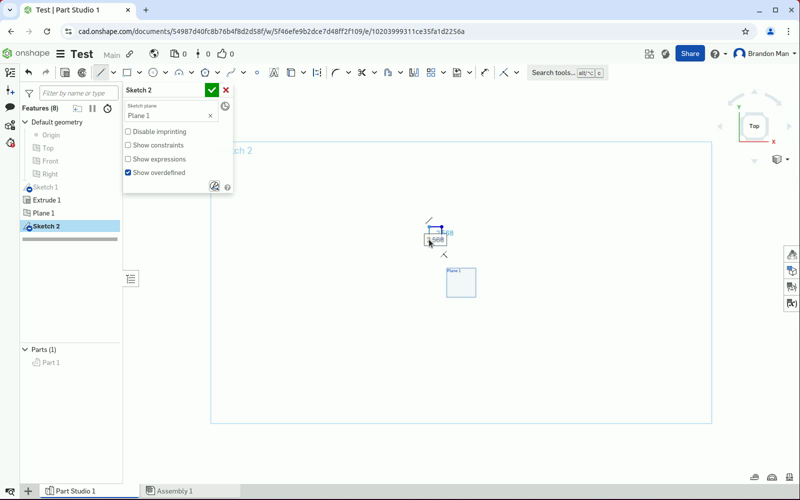
mouse_move(436, 229)
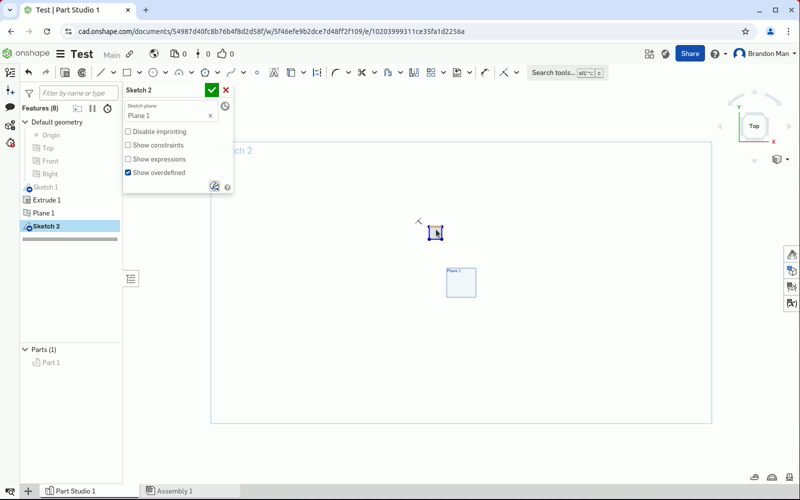
scroll(6)
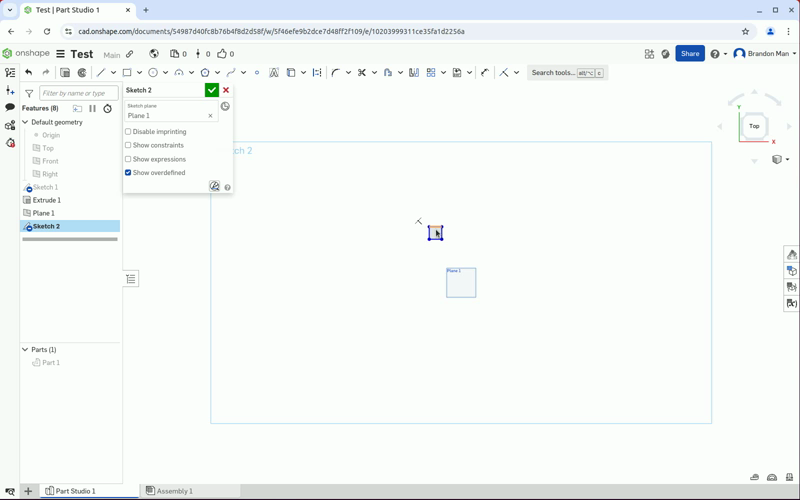
scroll(6)
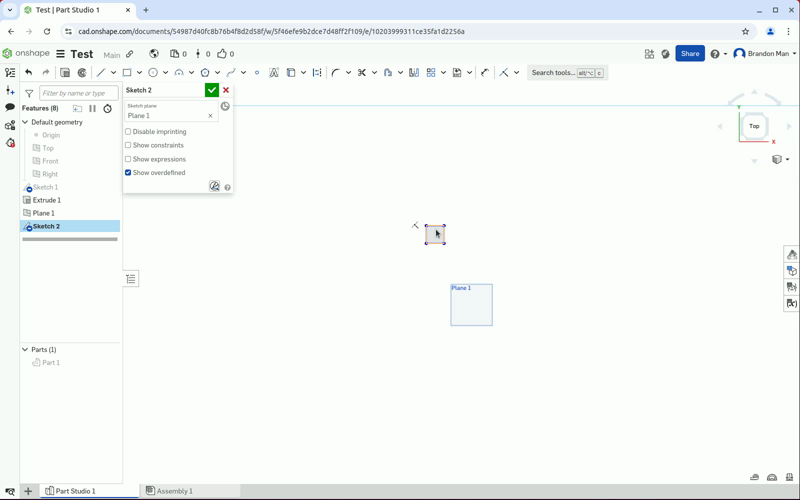
scroll(6)
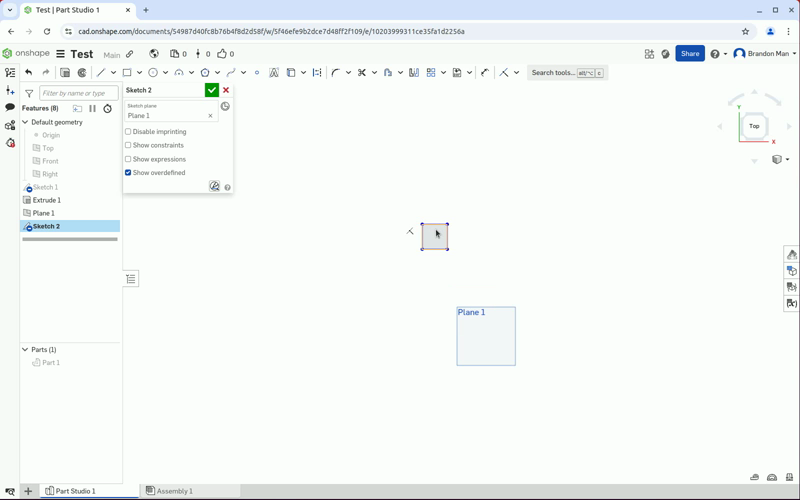
scroll(6)
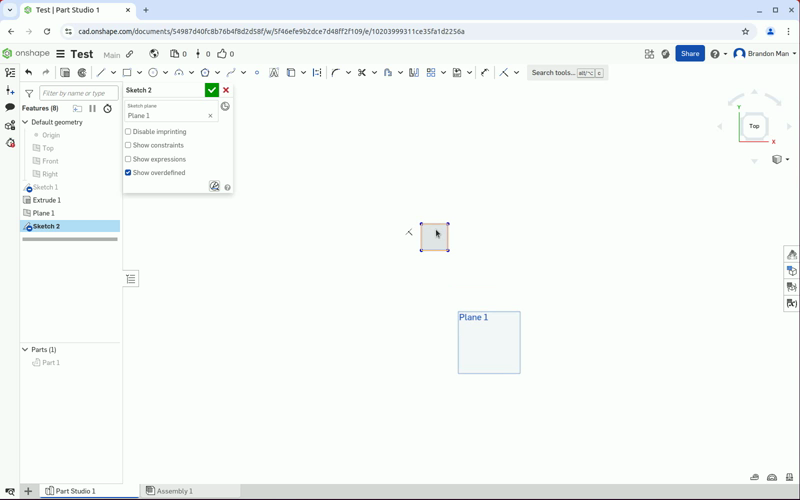
scroll(6)
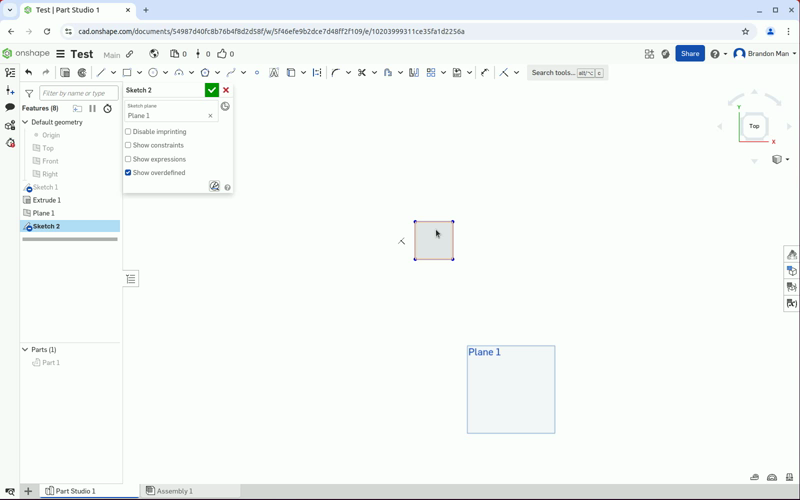
scroll(6)
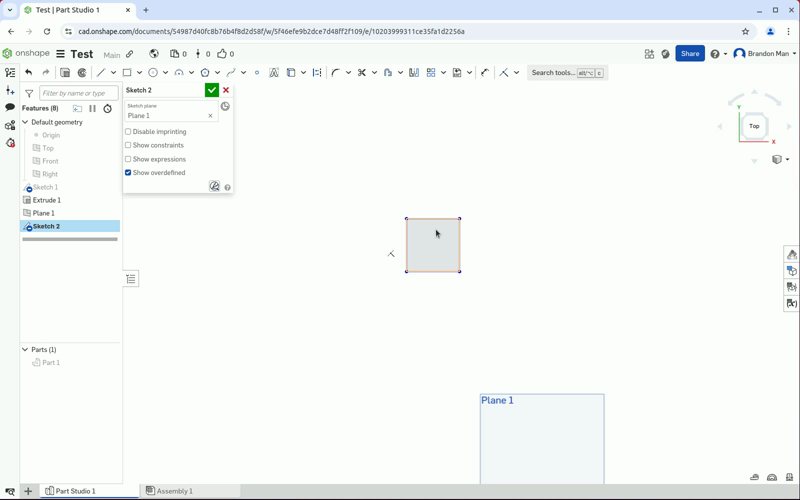
scroll(6)
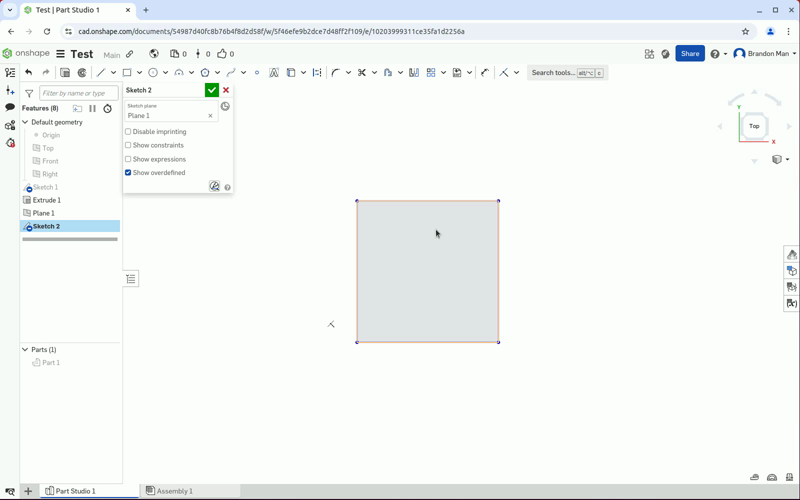
click(436, 229)
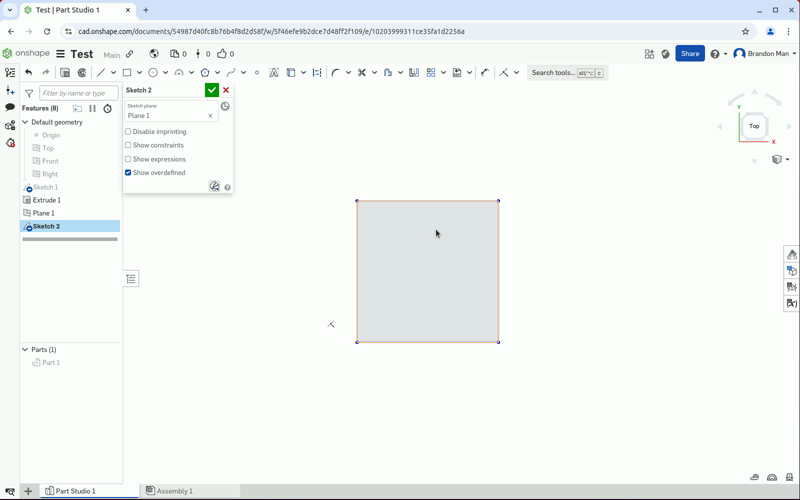
scroll(-6)
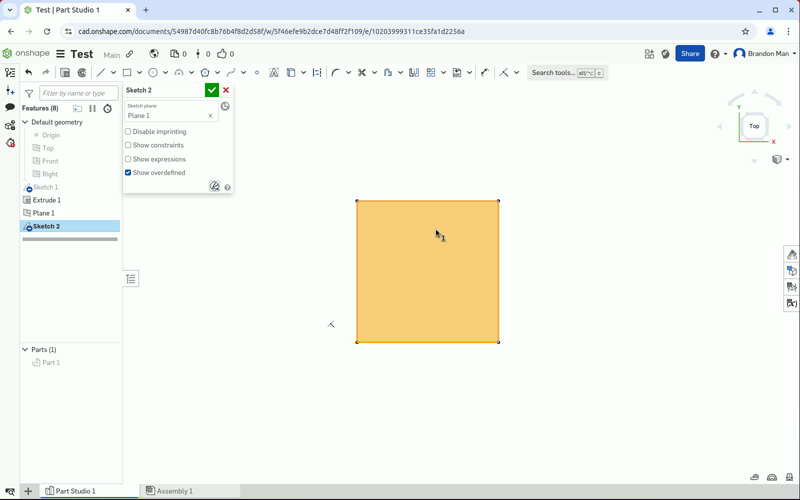
scroll(-6)
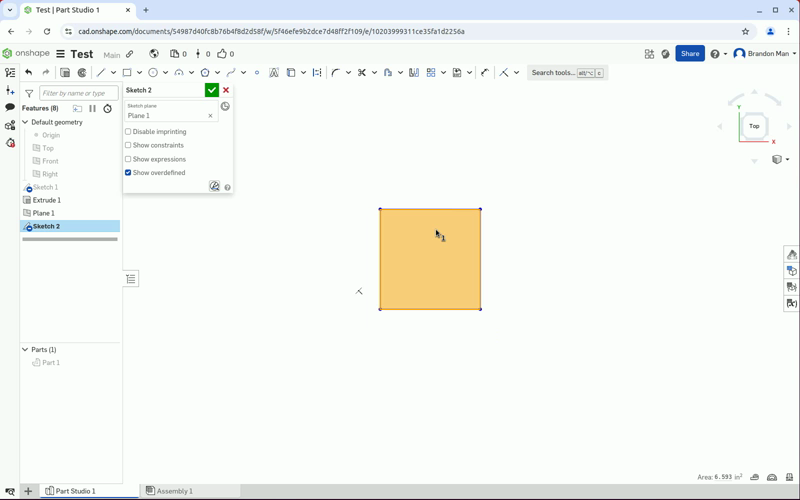
scroll(-6)
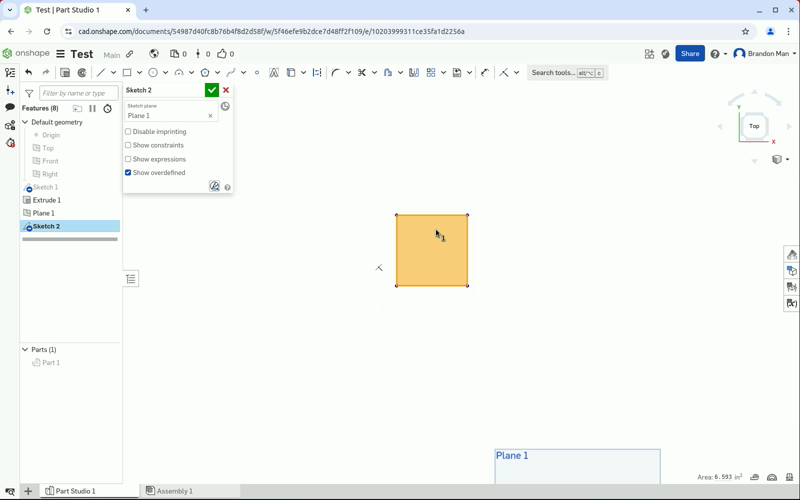
scroll(-6)
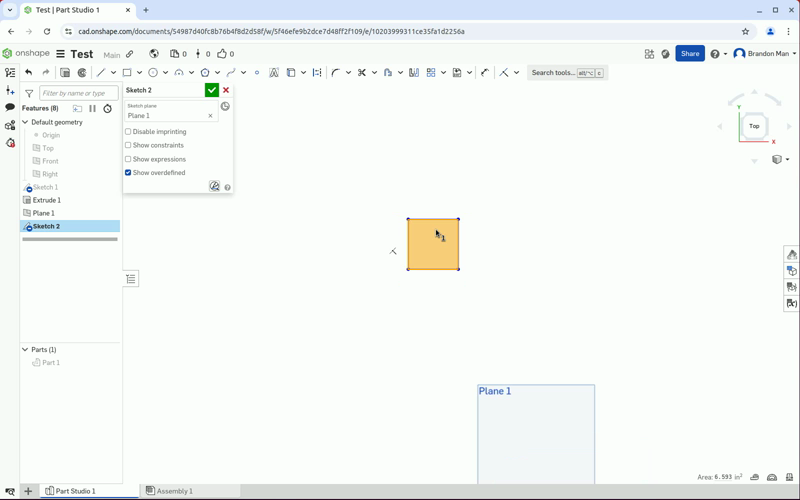
scroll(-6)
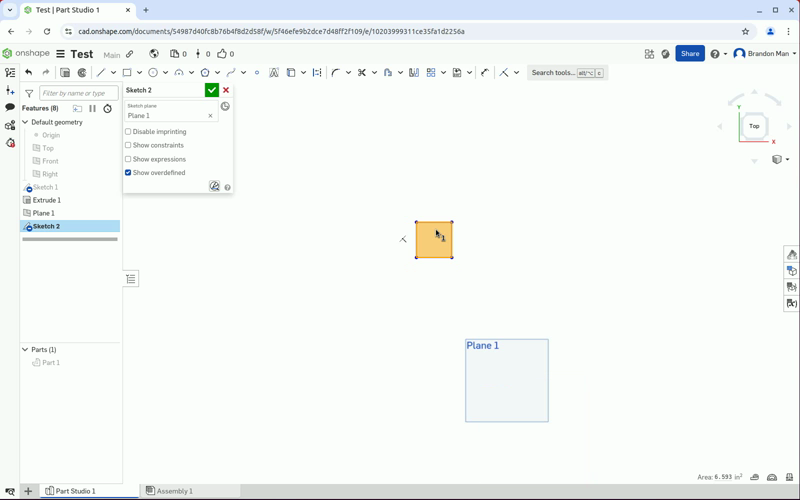
scroll(-6)
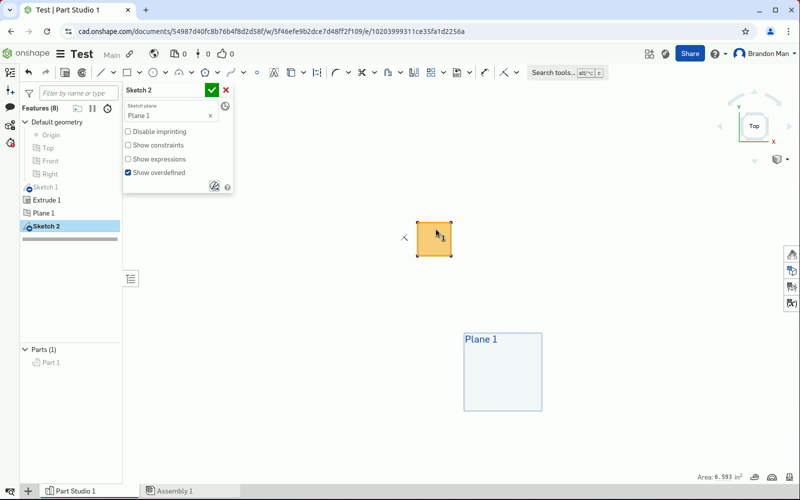
scroll(-6)
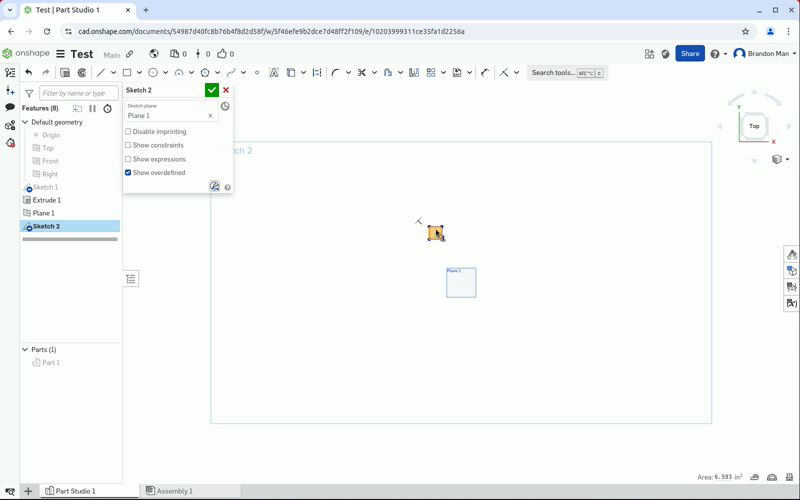
mouse_move(73, 352)
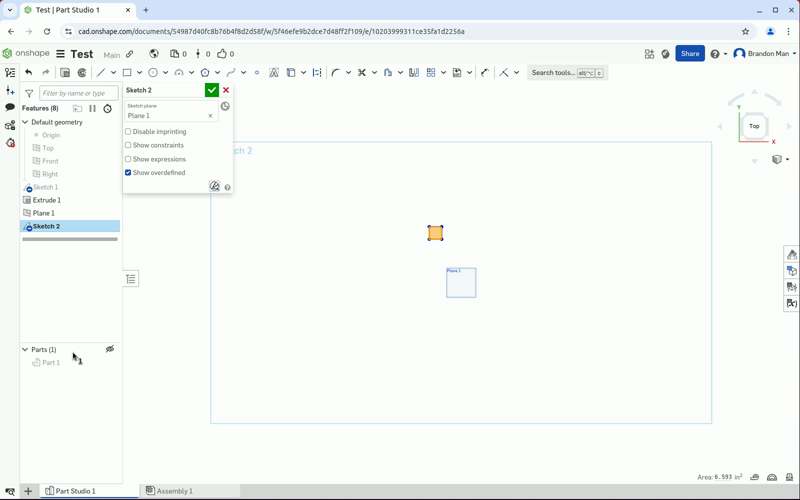
key(shift+y)
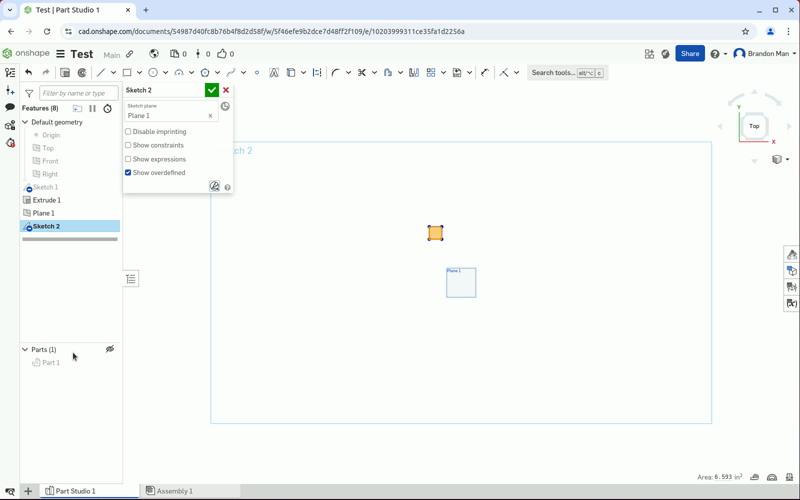
key(shift+e)
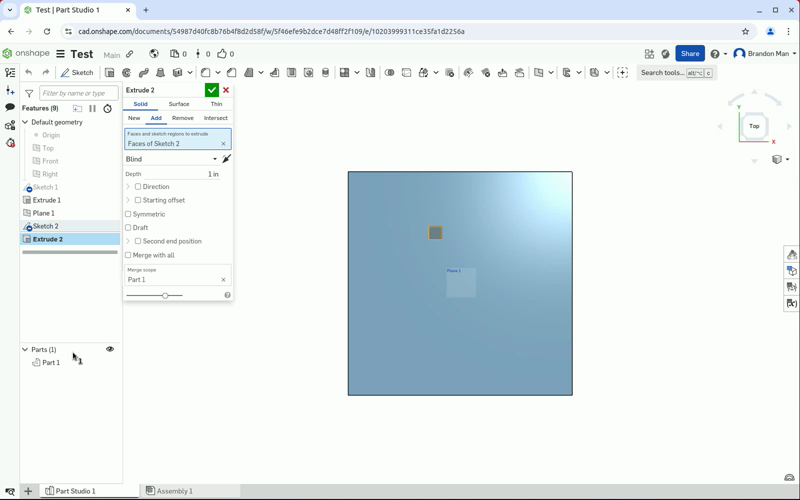
mouse_move(143, 106)
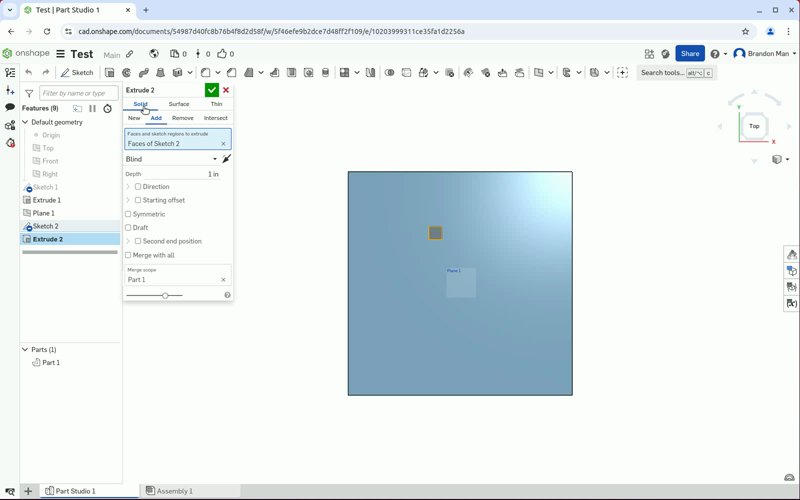
click(143, 106)
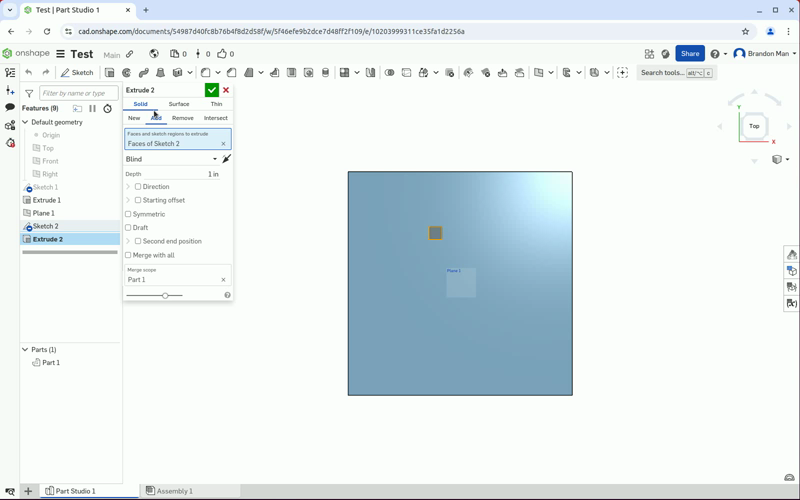
mouse_move(186, 120)
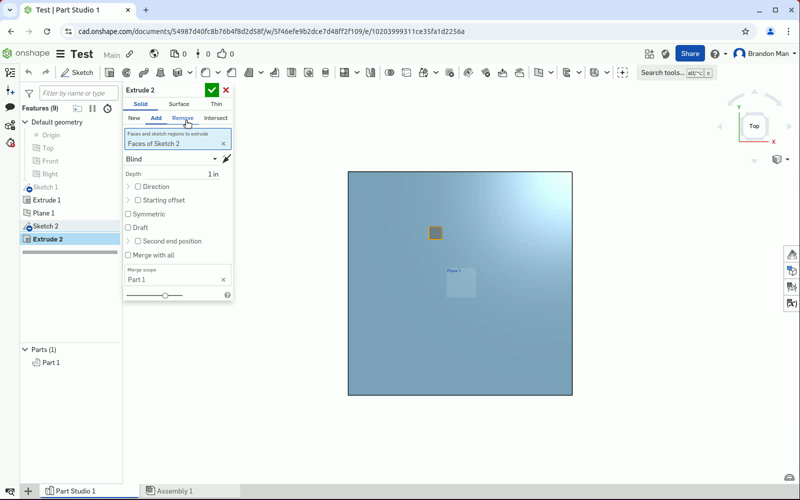
click(186, 120)
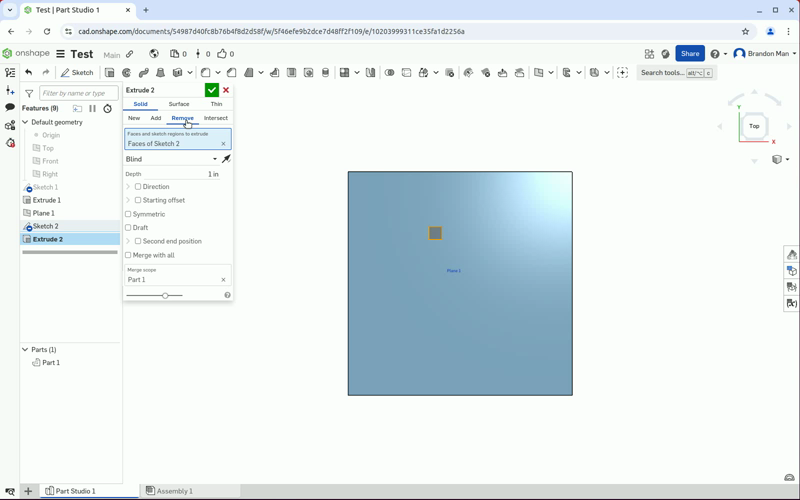
key(tab, 4)
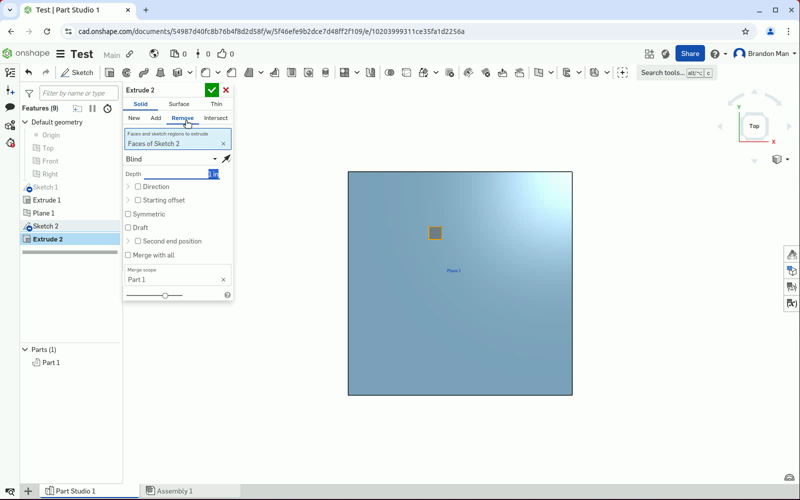
text(11.554)
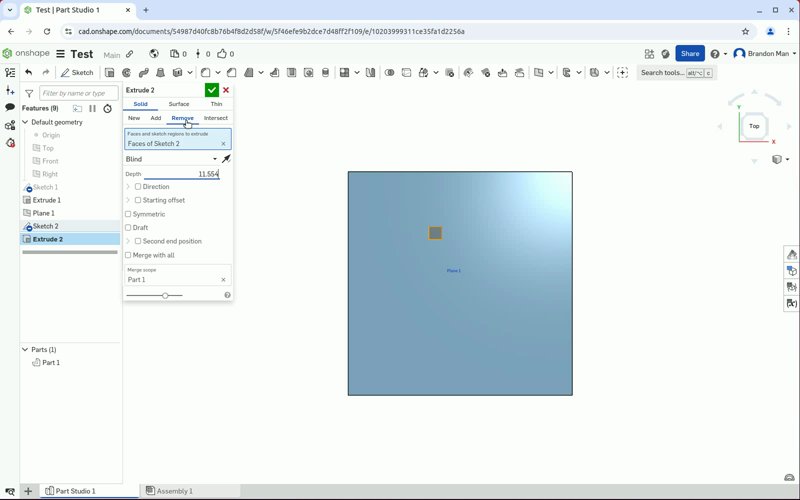
key(tab, 6)
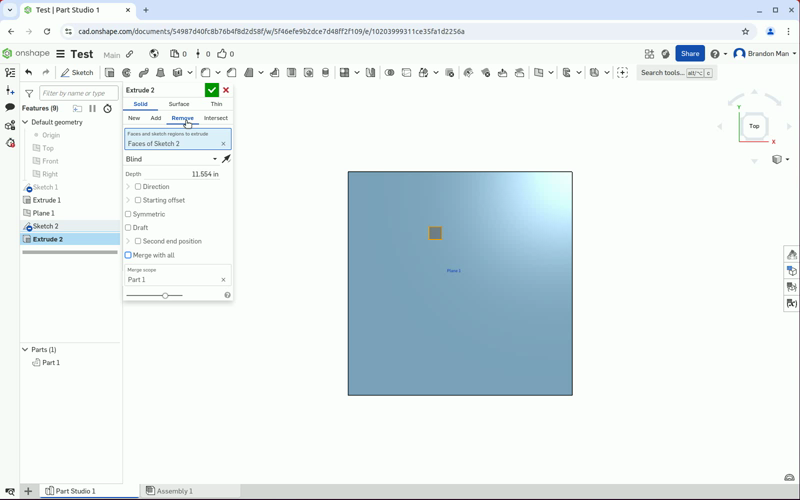
key(space)
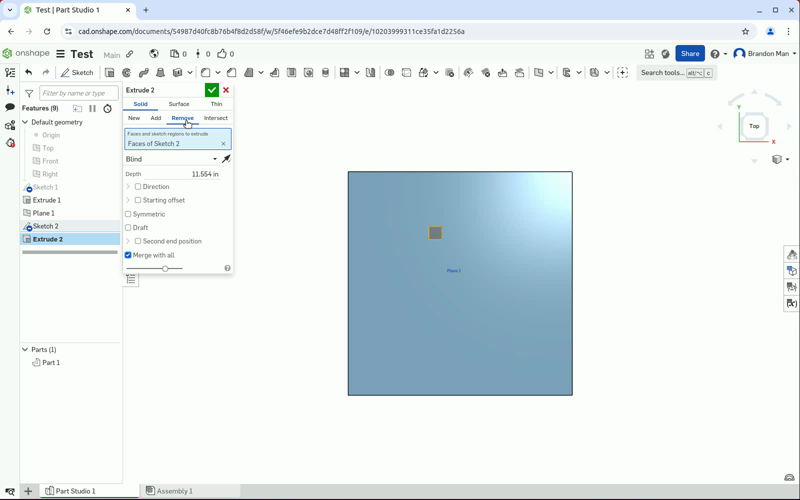
key(enter)
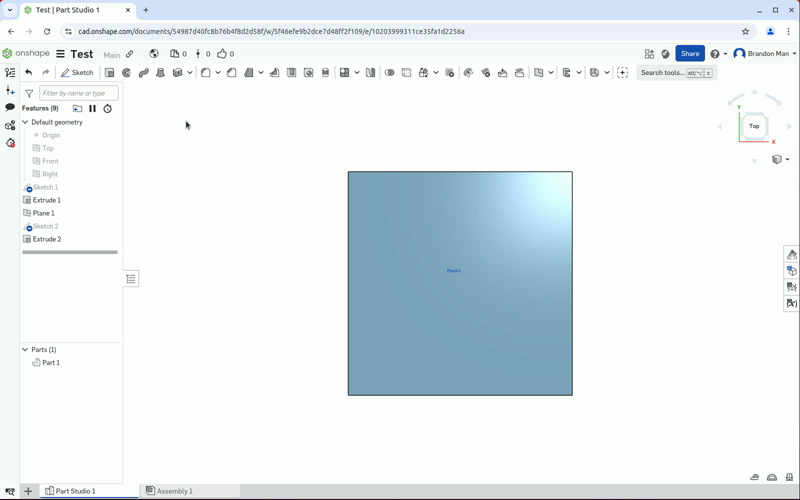
key(shift+h)
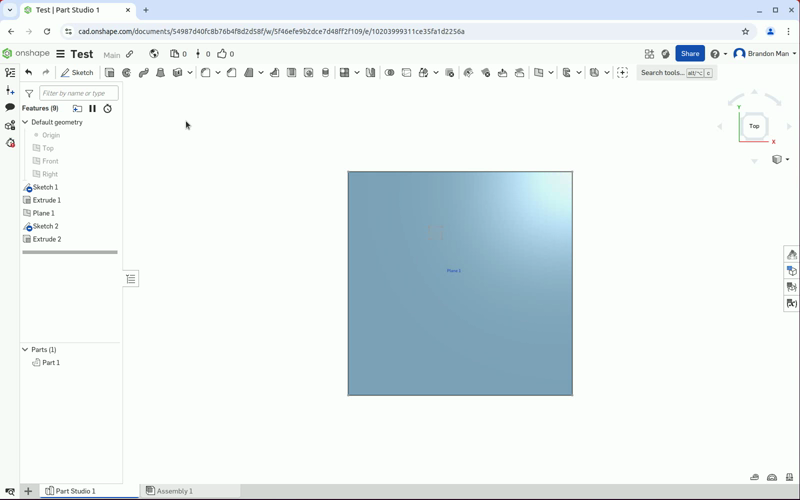
key(shift+h)
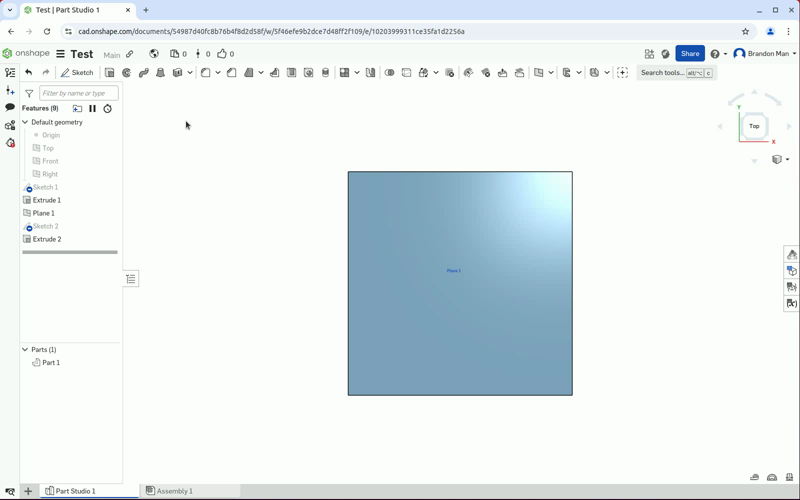
mouse_move(73, 189)
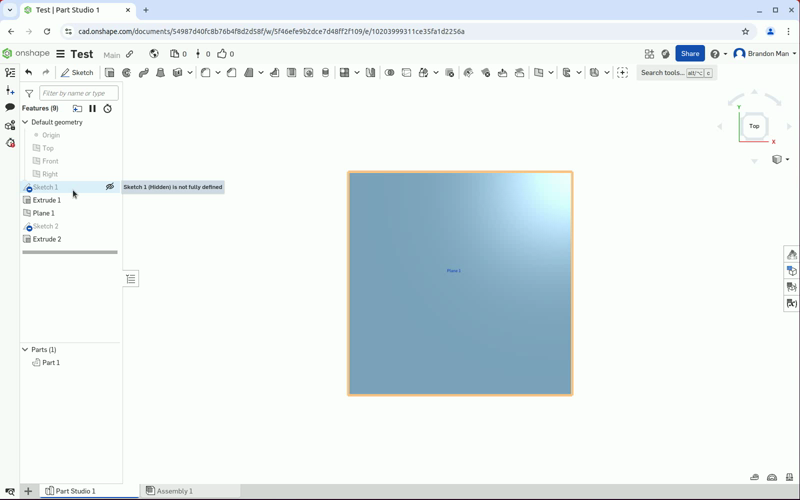
click(73, 189)
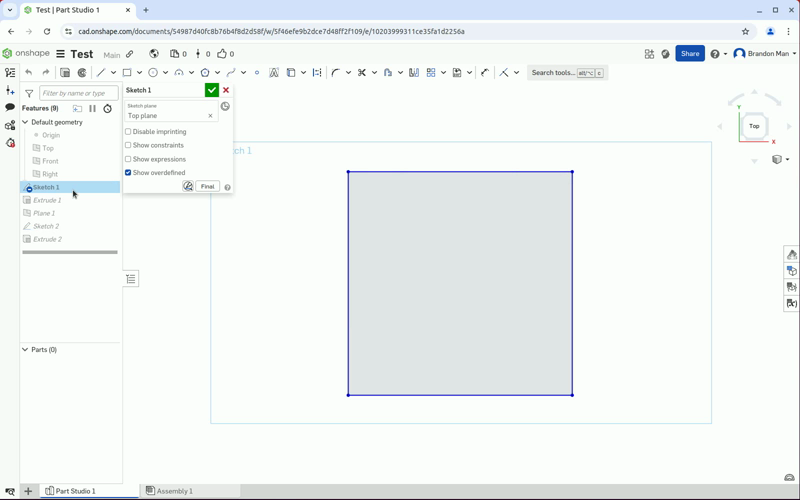
mouse_move(229, 92)
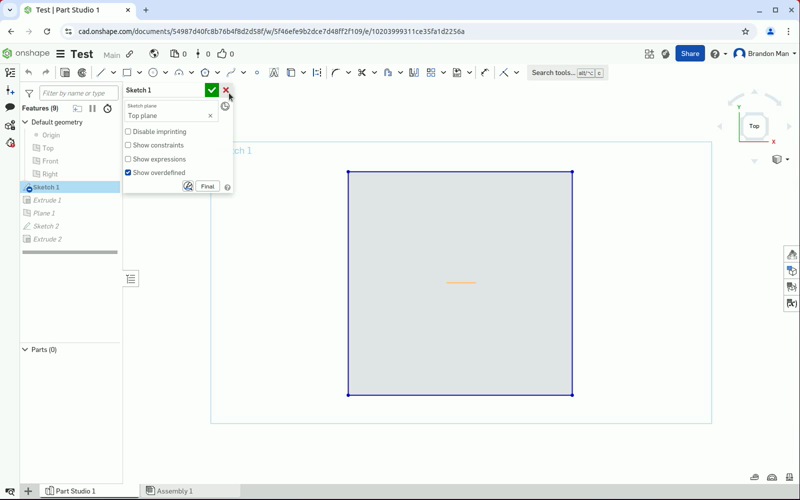
click(229, 92)
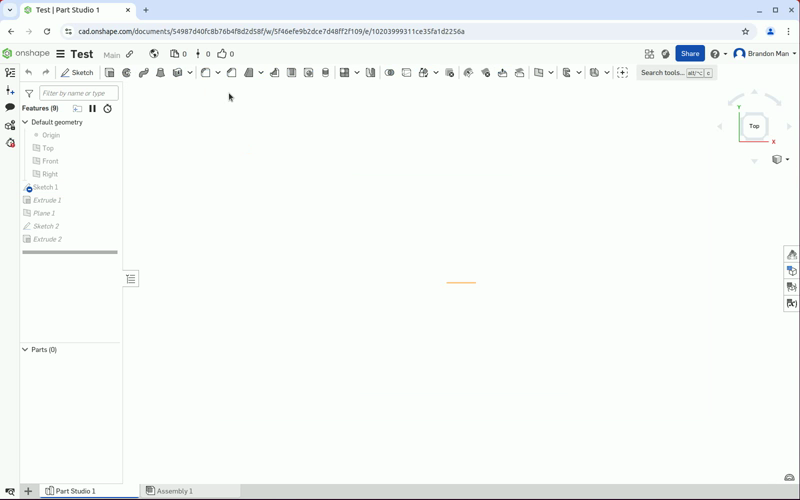
key(shift+s)
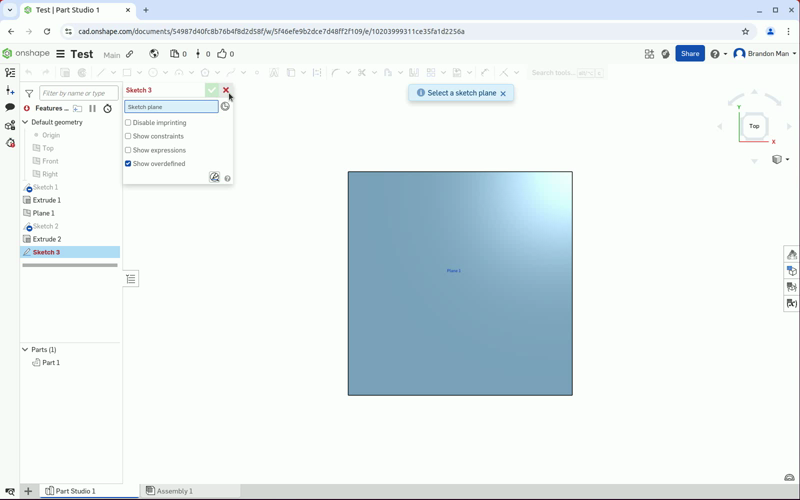
mouse_move(73, 215)
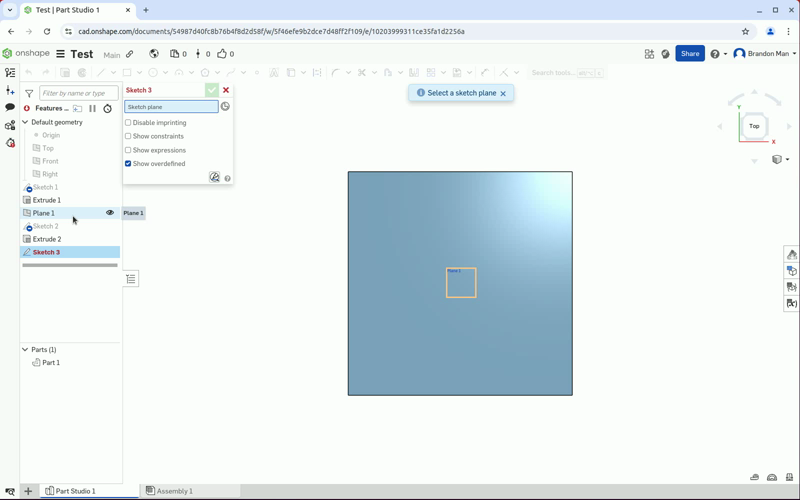
click(73, 215)
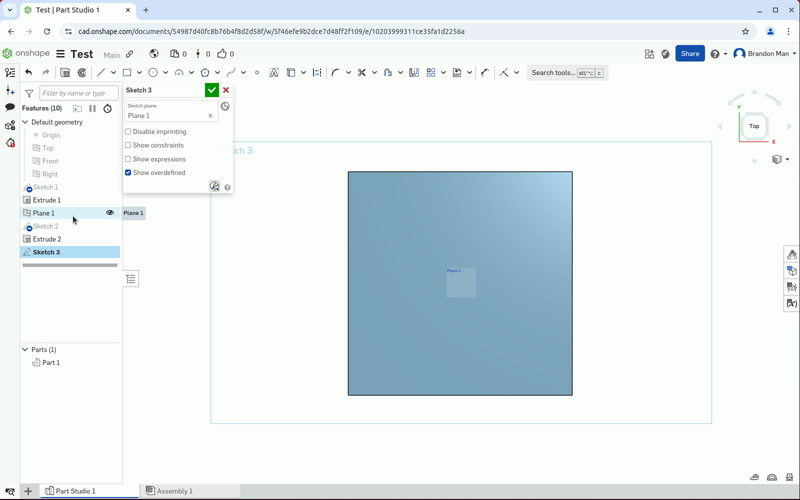
mouse_move(73, 352)
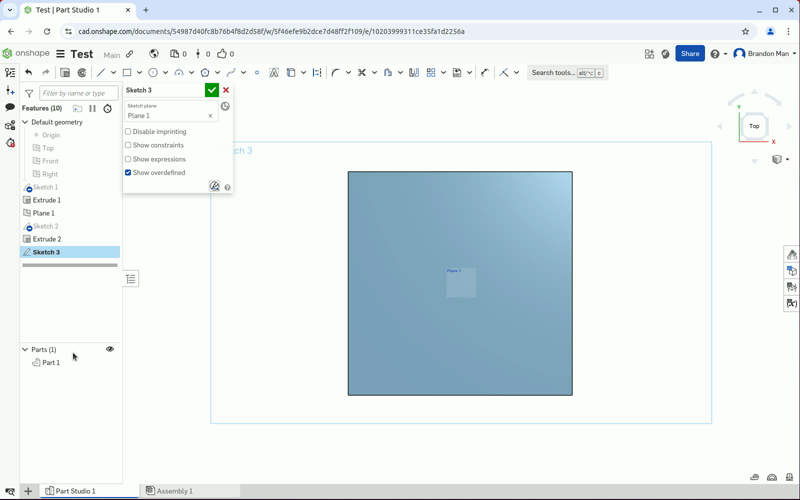
key(y)
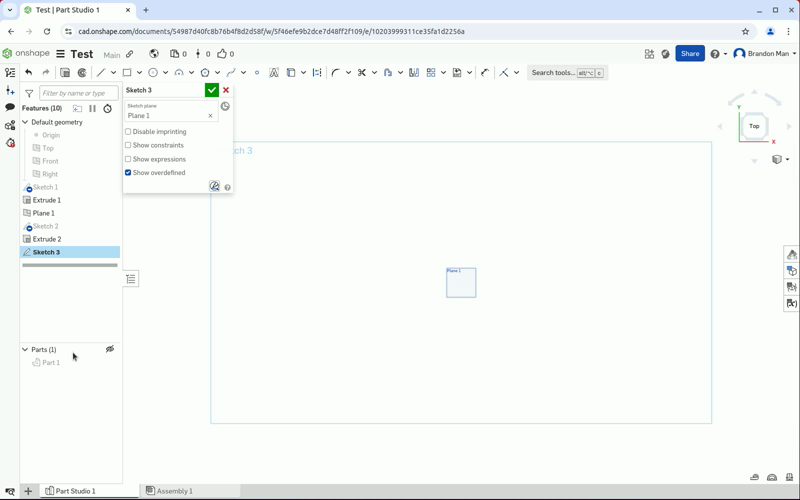
key(l)
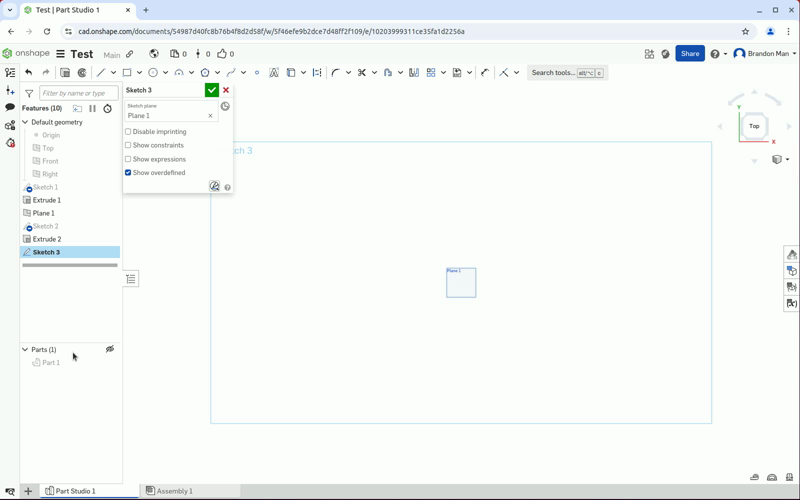
key_down(shift)
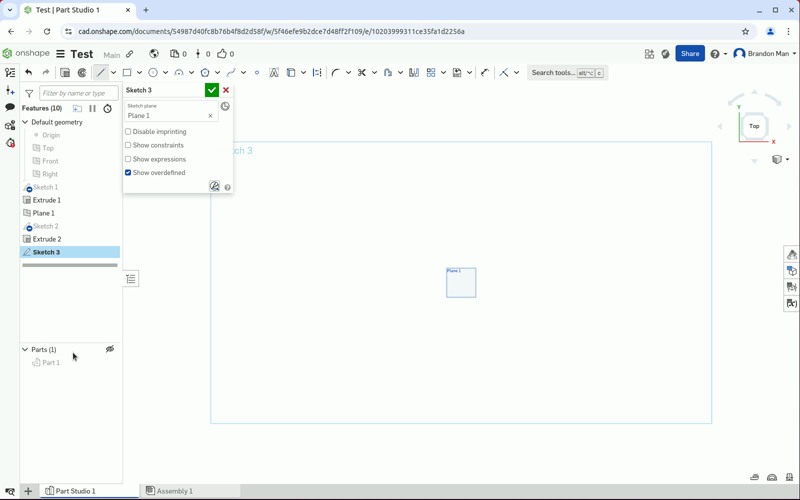
mouse_move(551, 239)
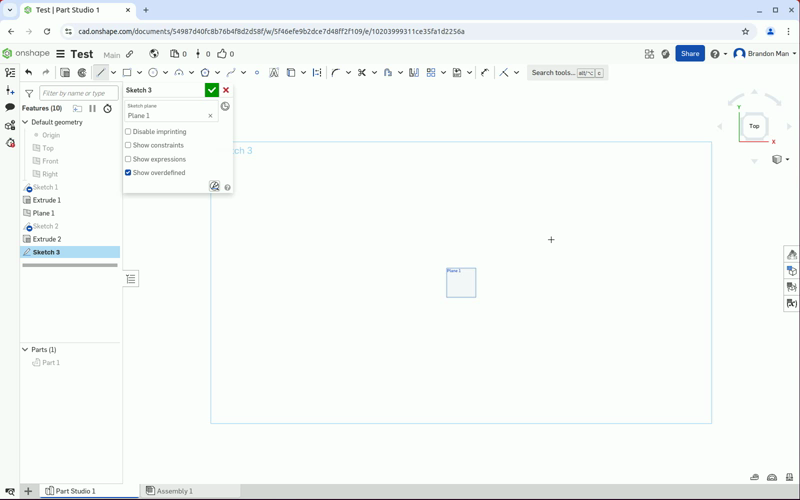
click(551, 239)
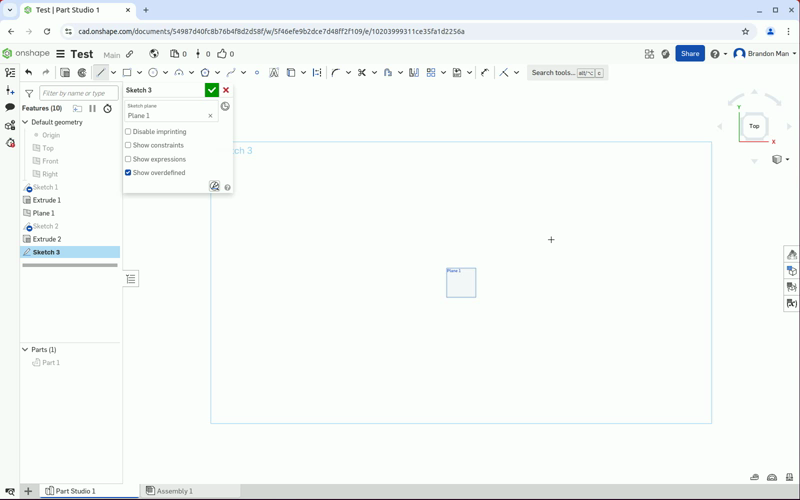
key_up(shift)
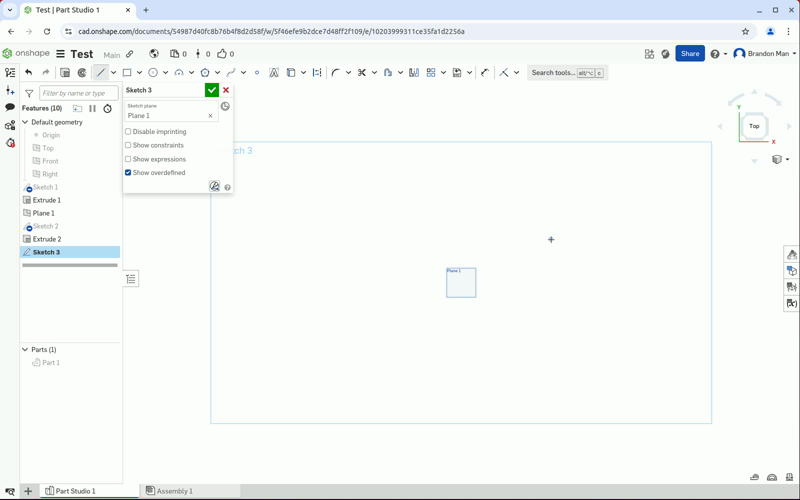
key_down(shift)
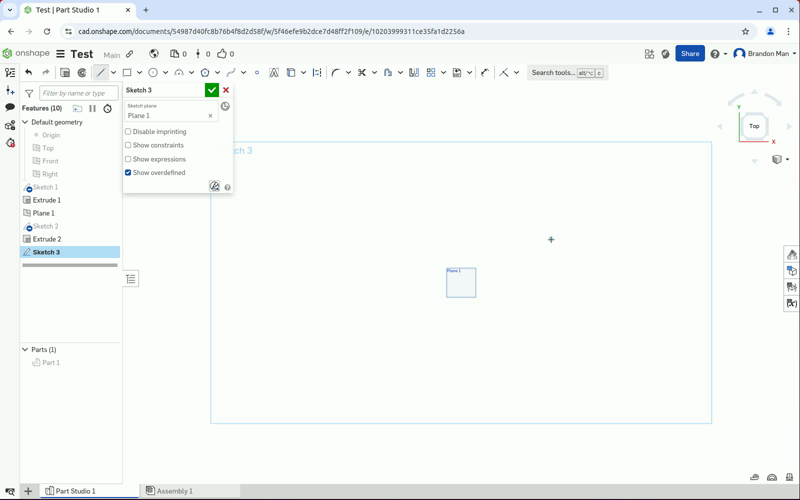
mouse_move(581, 239)
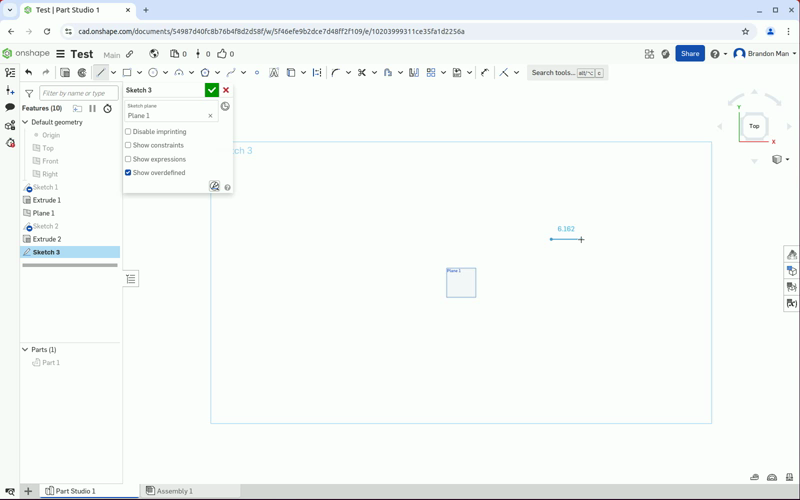
mouse_move(564, 239)
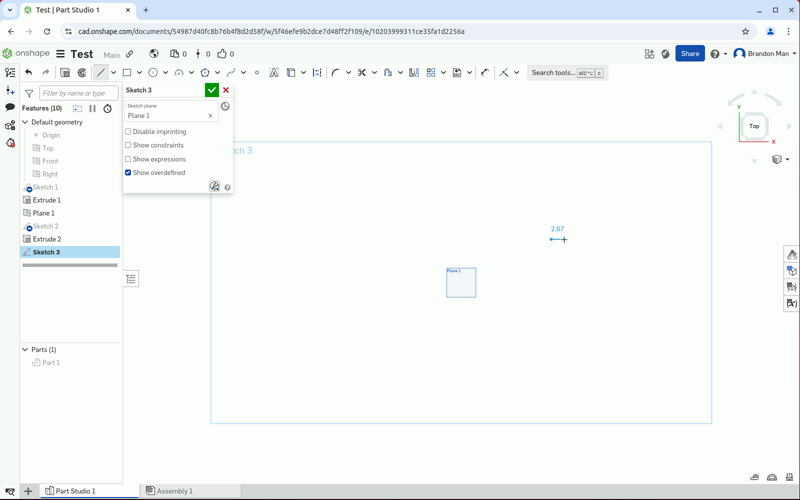
click(564, 239)
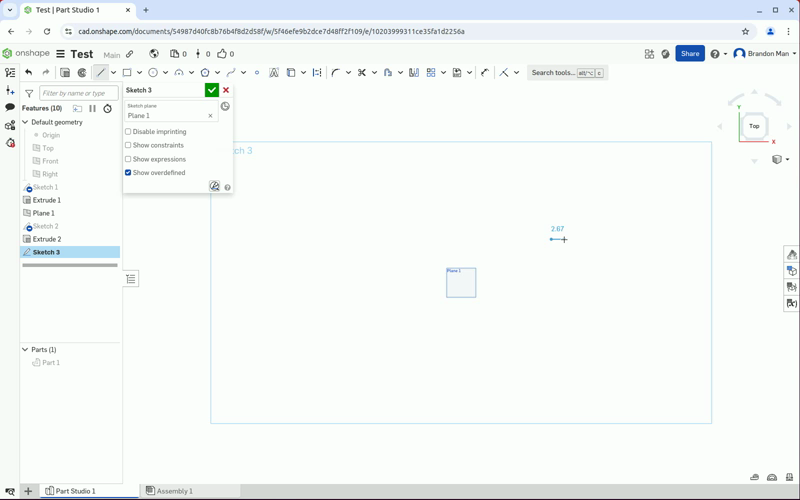
key_up(shift)
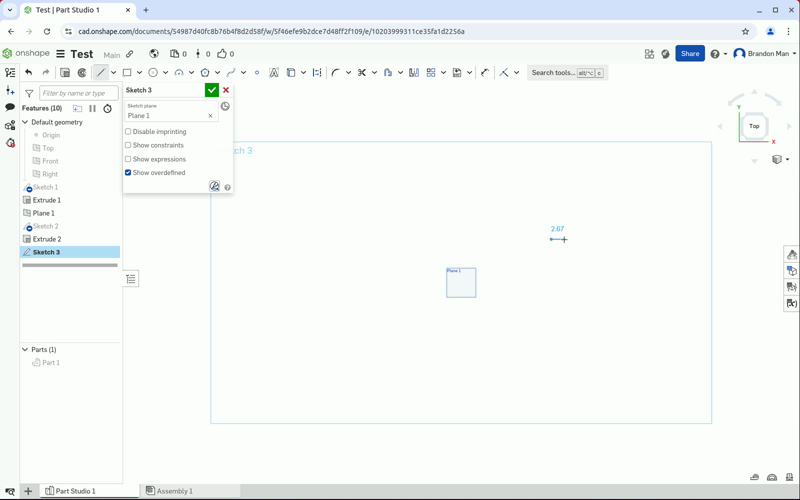
key_down(shift)
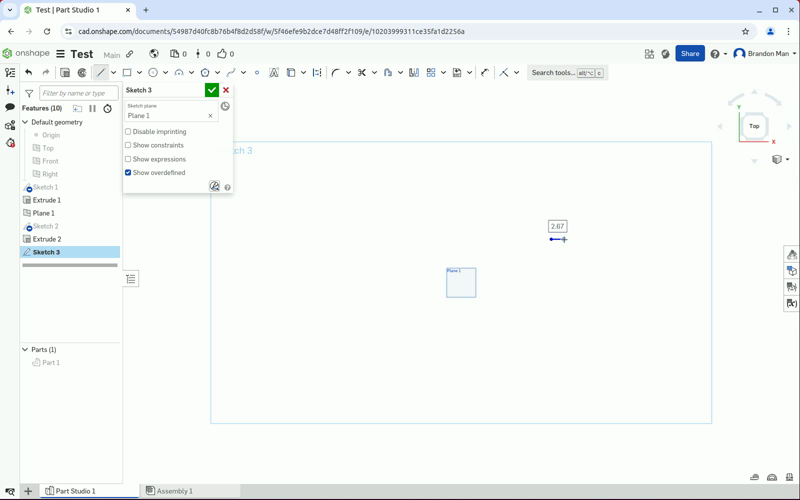
mouse_move(589, 239)
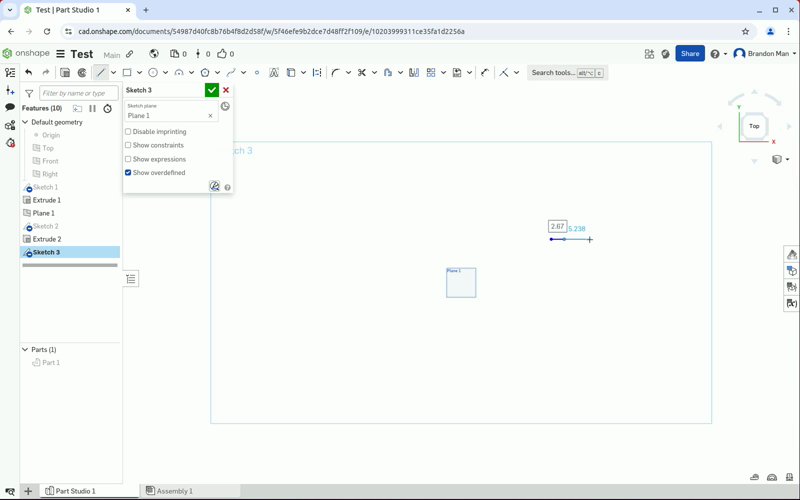
mouse_move(564, 226)
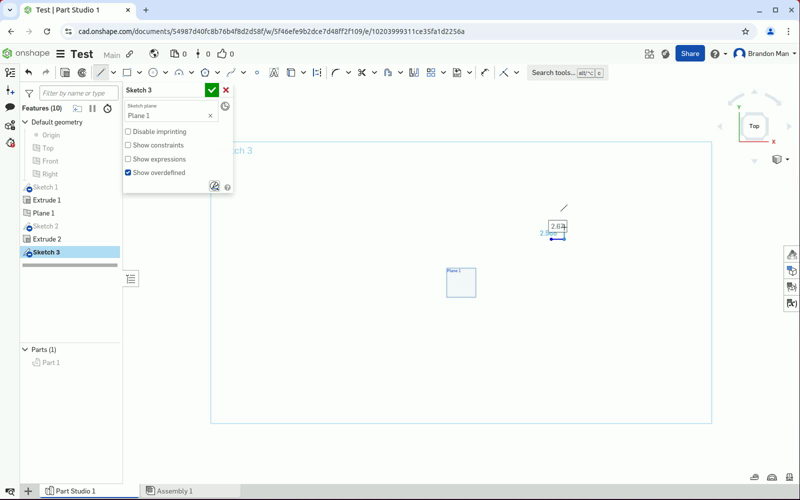
click(564, 226)
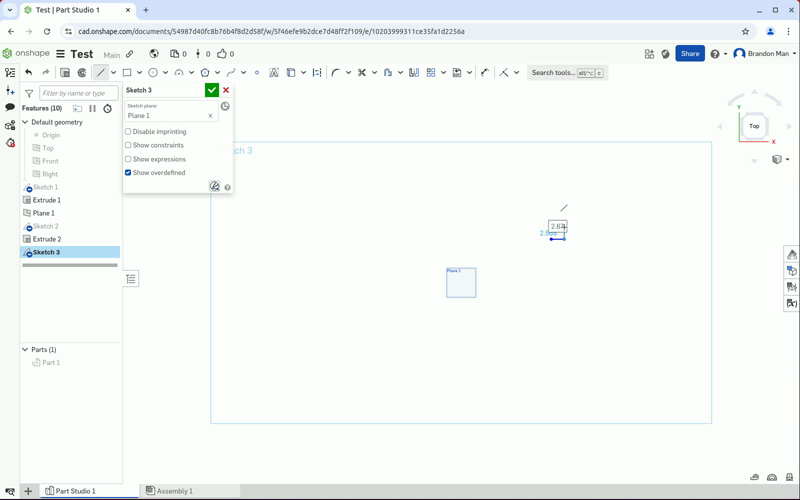
key_up(shift)
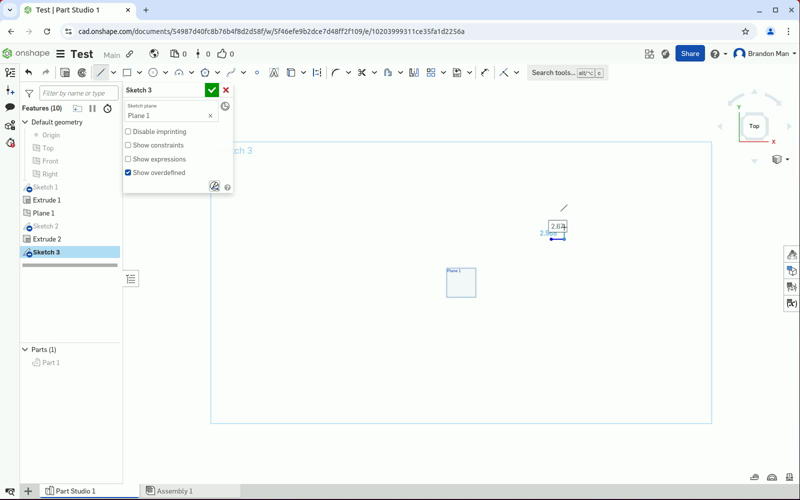
key_down(shift)
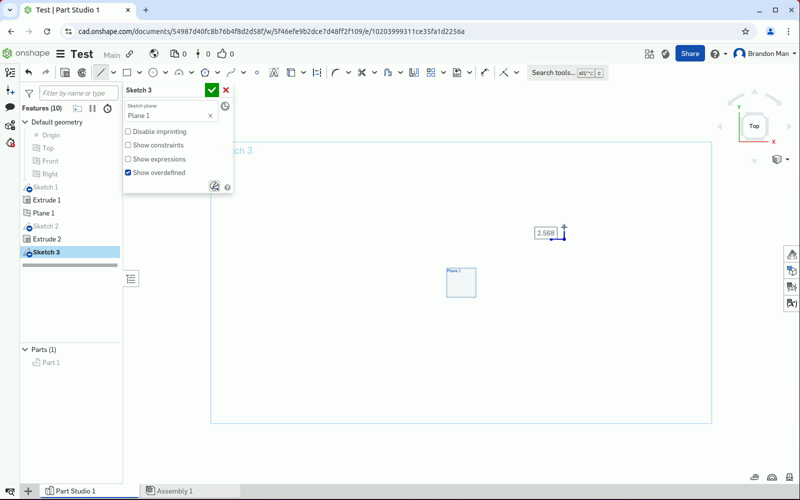
mouse_move(589, 226)
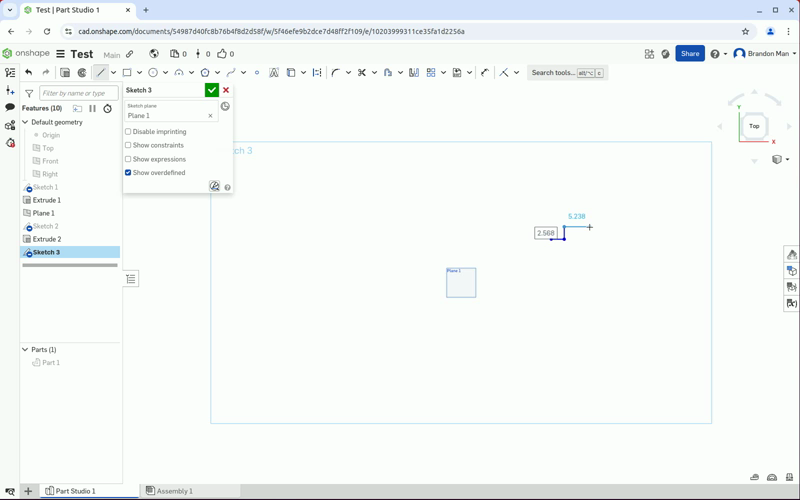
mouse_move(551, 226)
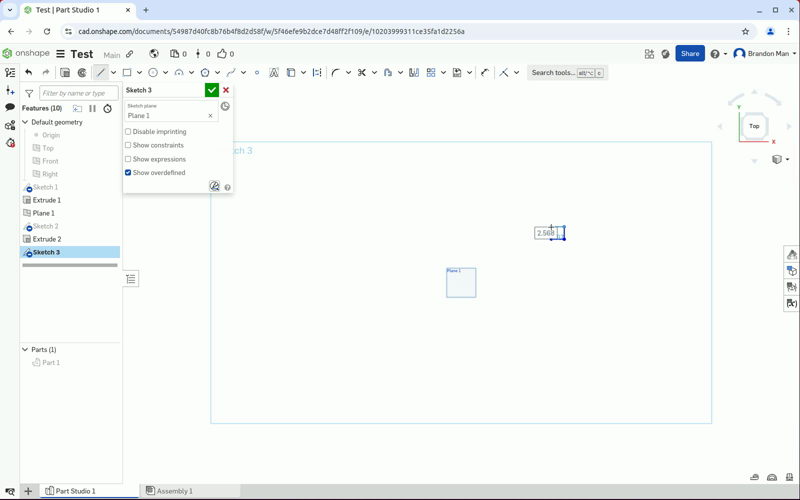
click(551, 226)
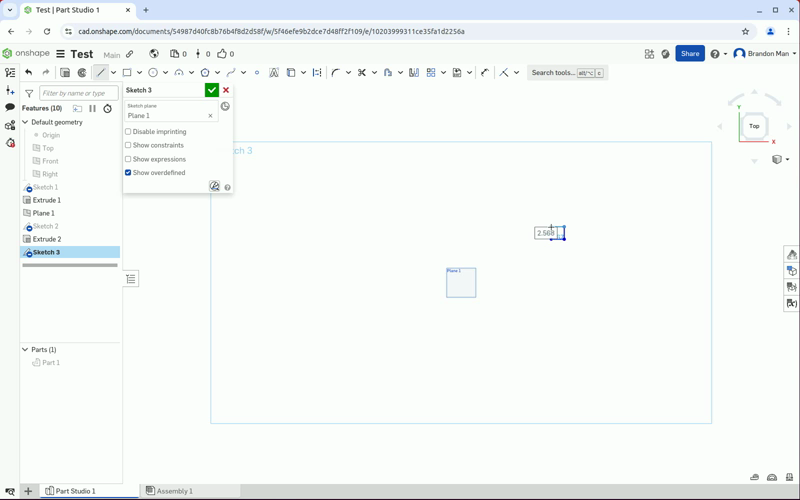
key_up(shift)
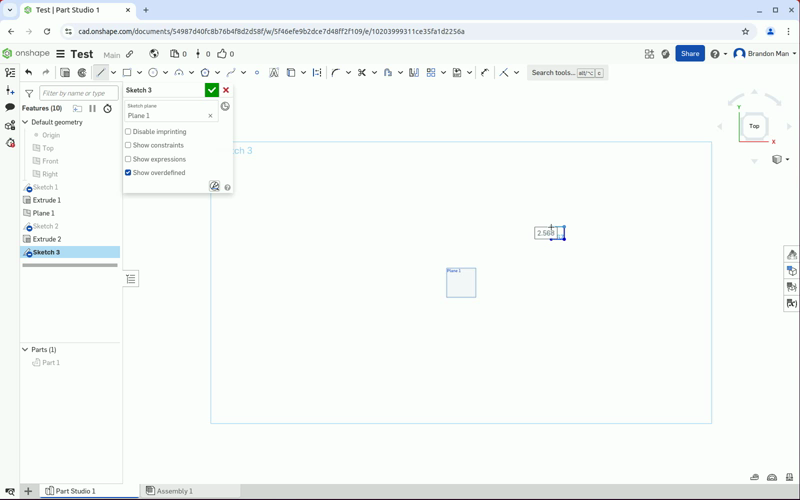
mouse_move(581, 226)
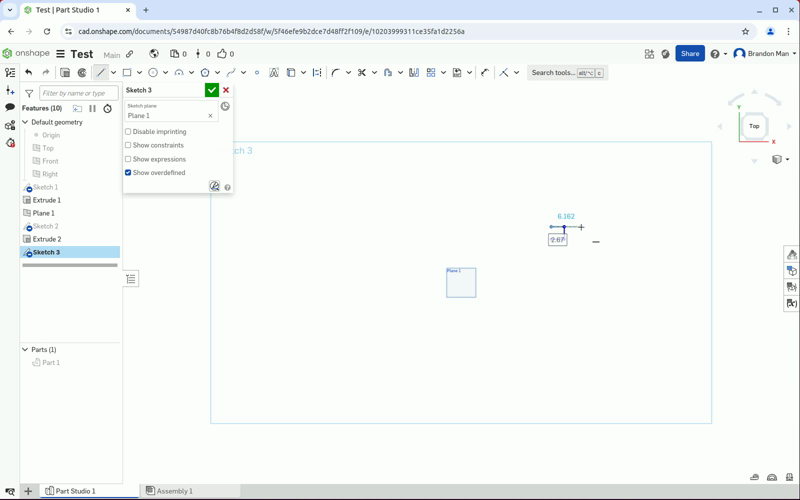
key_down(shift)
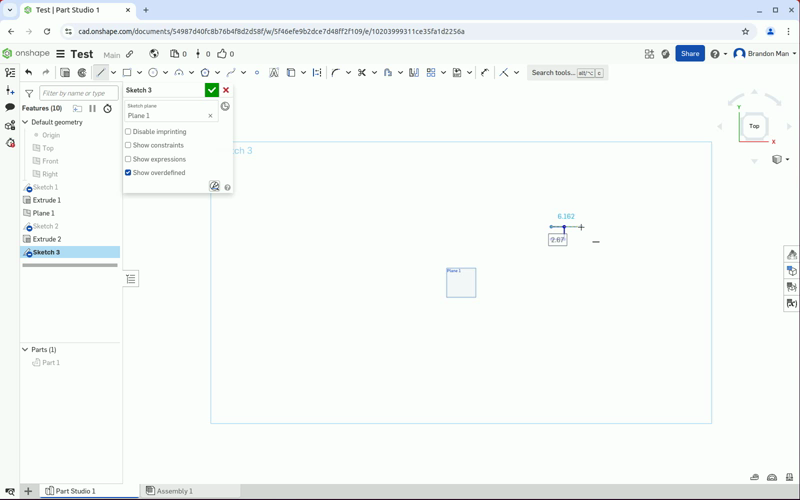
mouse_move(551, 239)
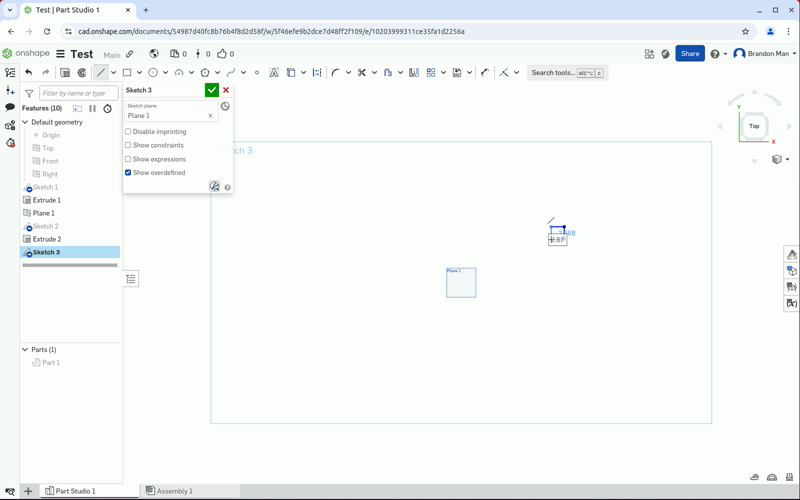
key_up(shift)
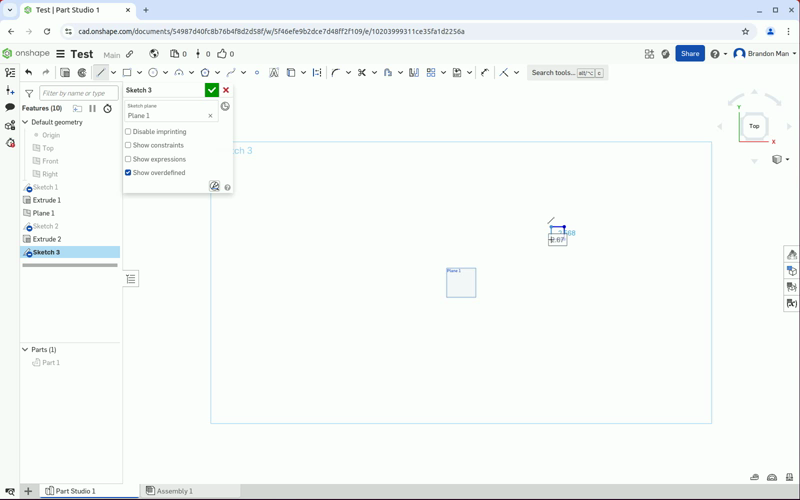
click(551, 239)
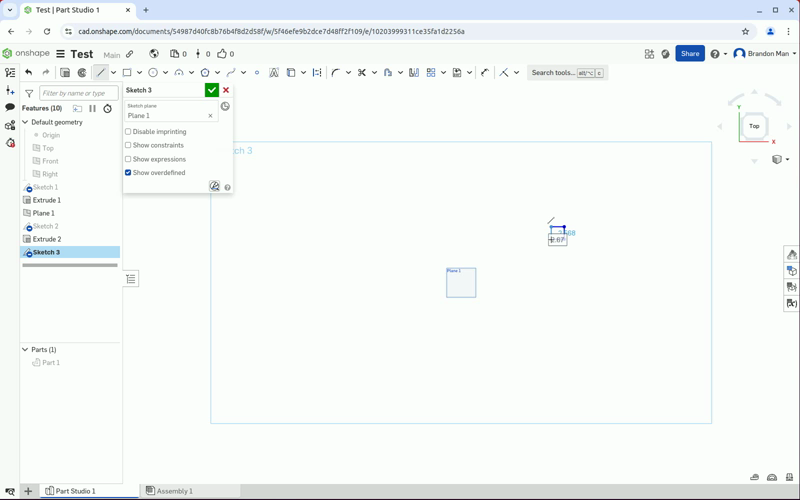
key(esc)
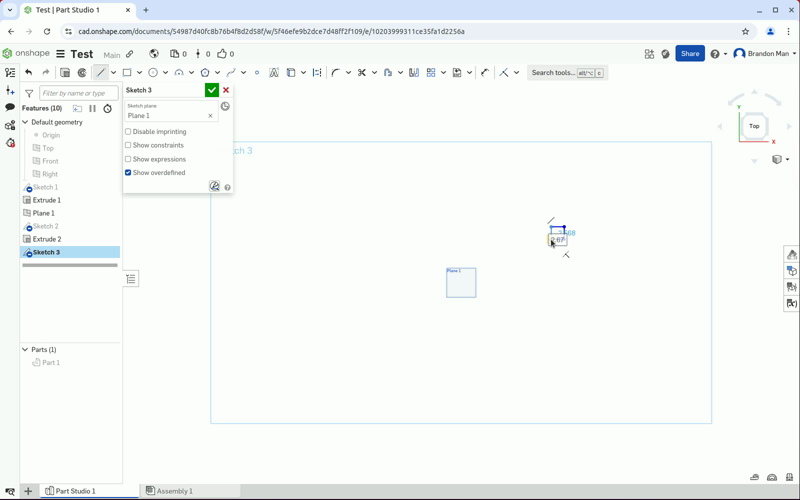
mouse_move(554, 236)
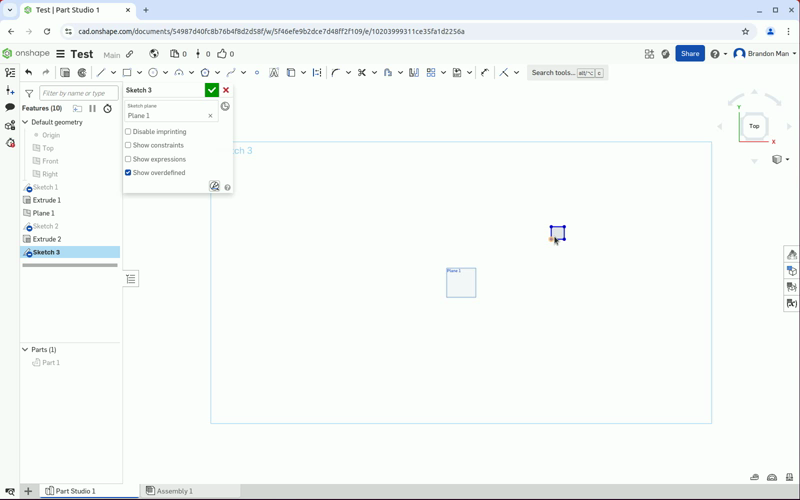
scroll(6)
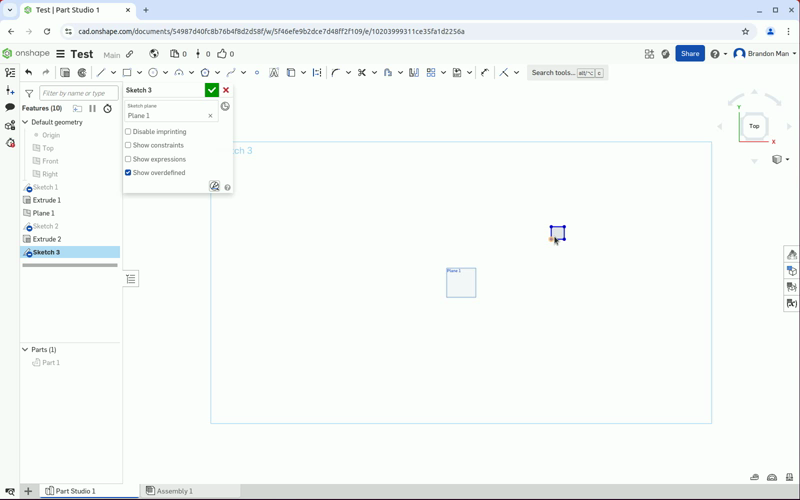
scroll(6)
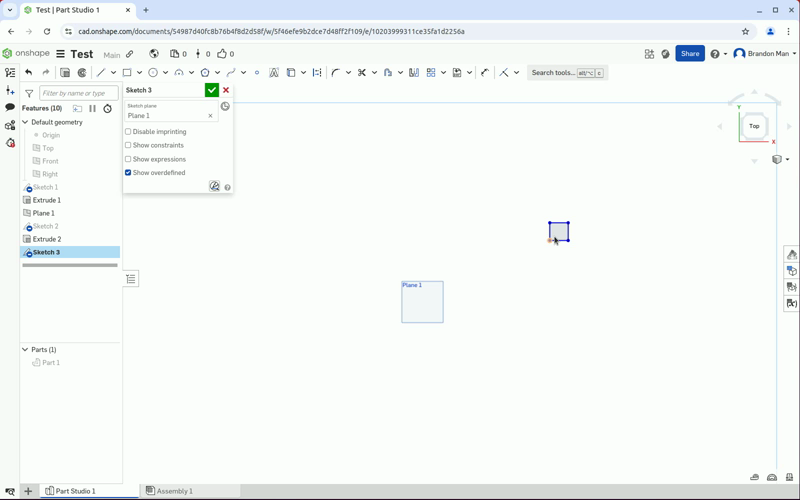
scroll(6)
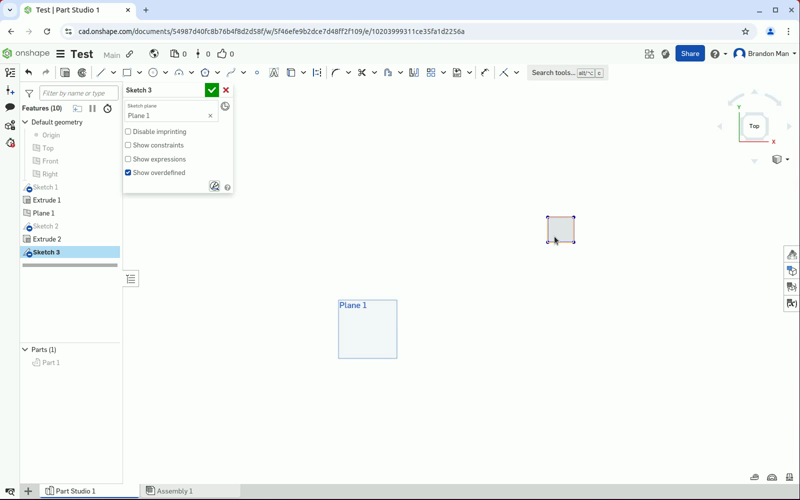
scroll(6)
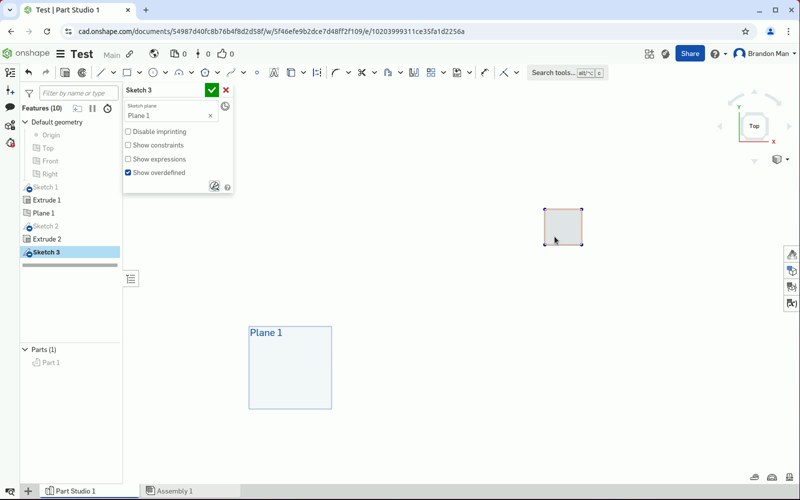
scroll(6)
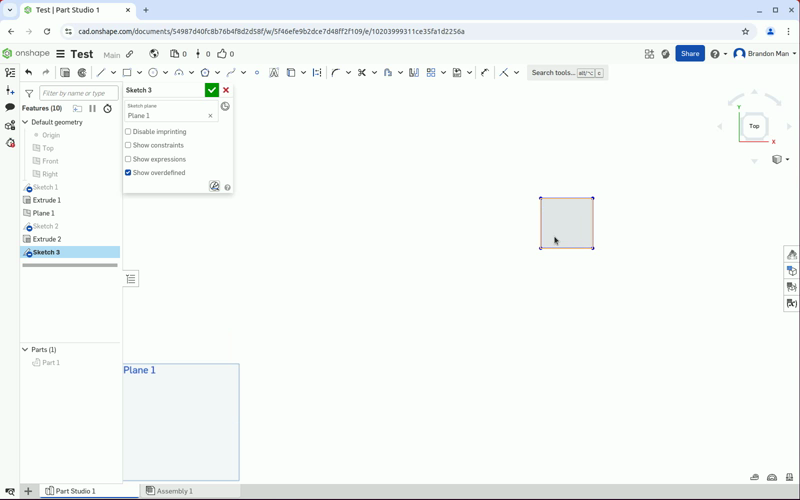
scroll(6)
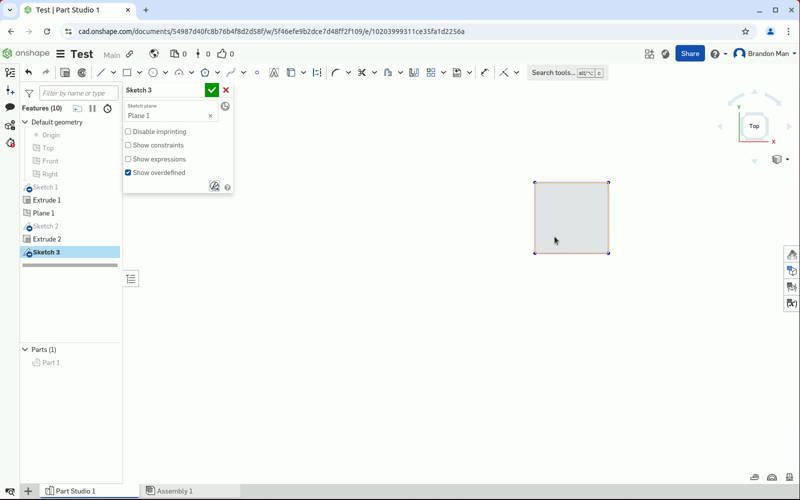
scroll(6)
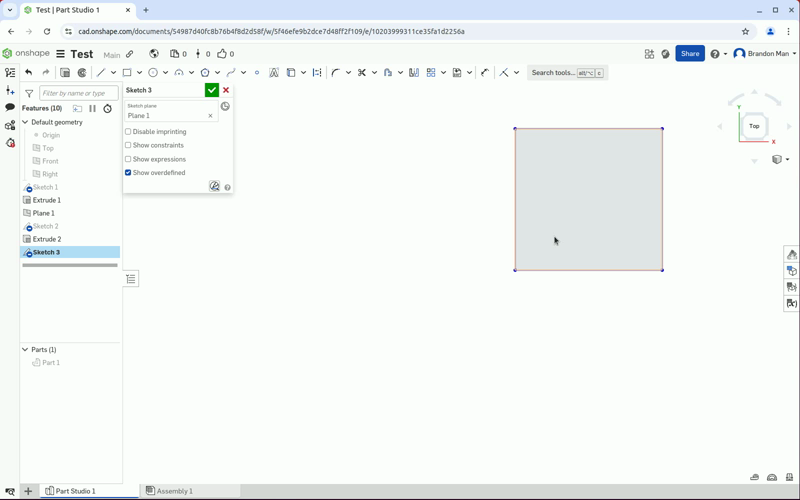
click(554, 236)
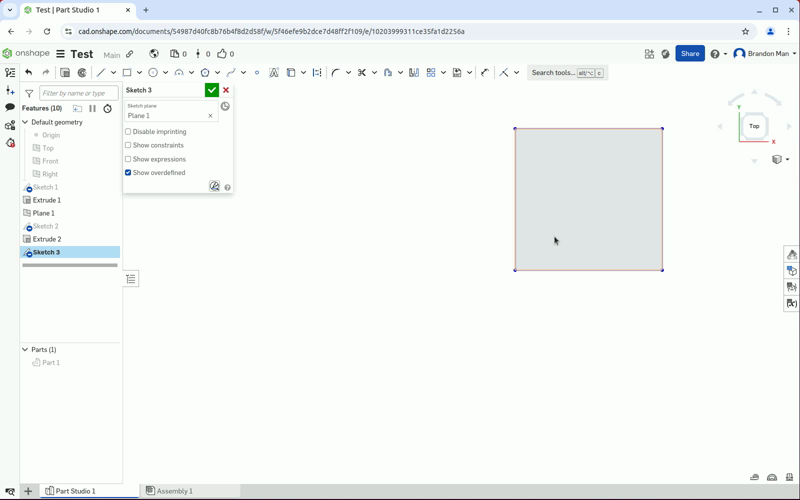
scroll(-6)
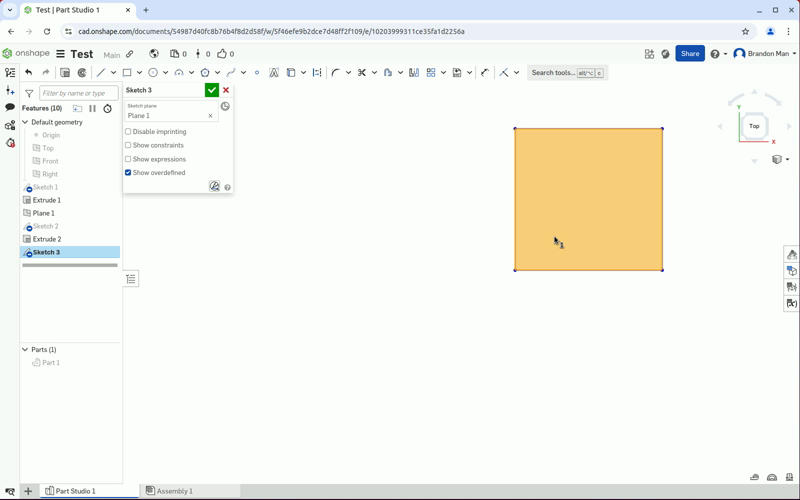
scroll(-6)
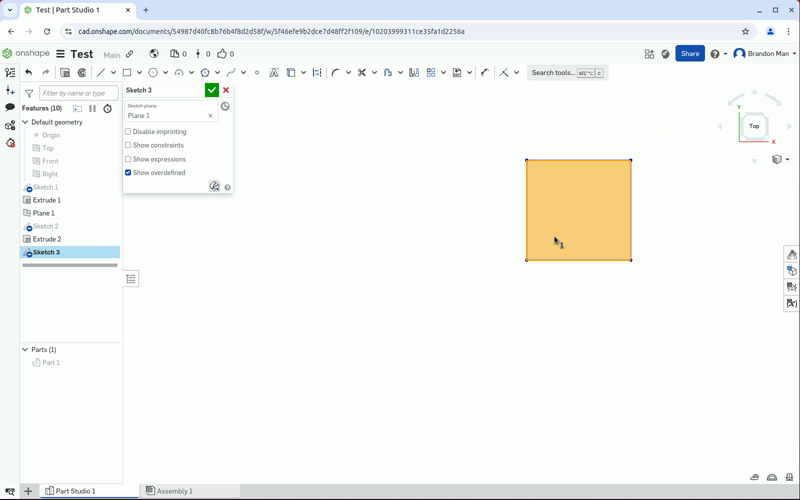
scroll(-6)
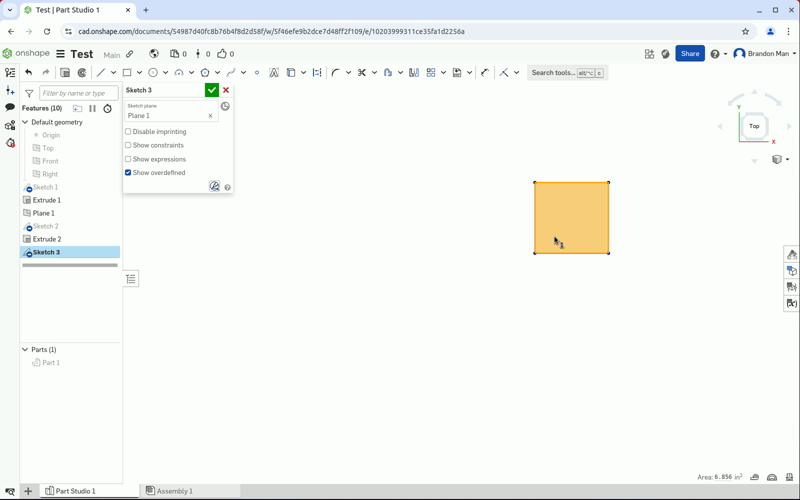
scroll(-6)
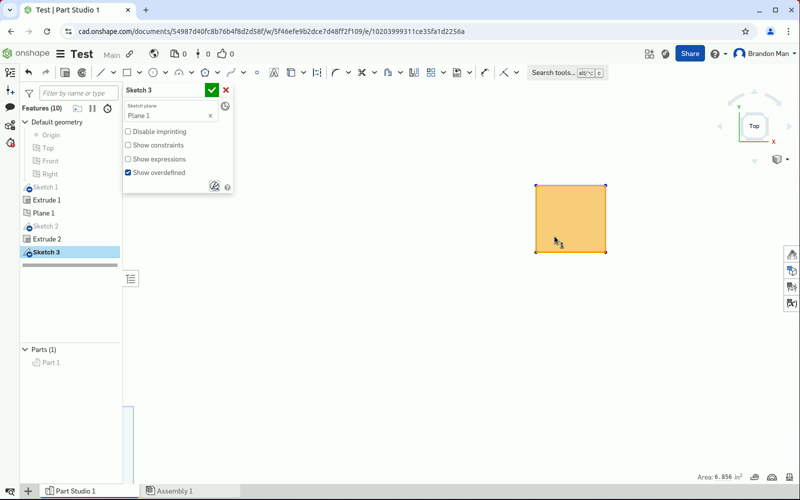
scroll(-6)
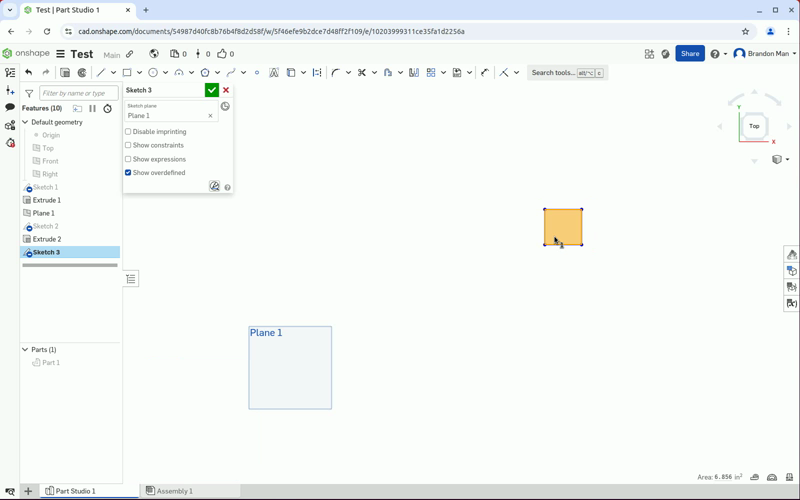
scroll(-6)
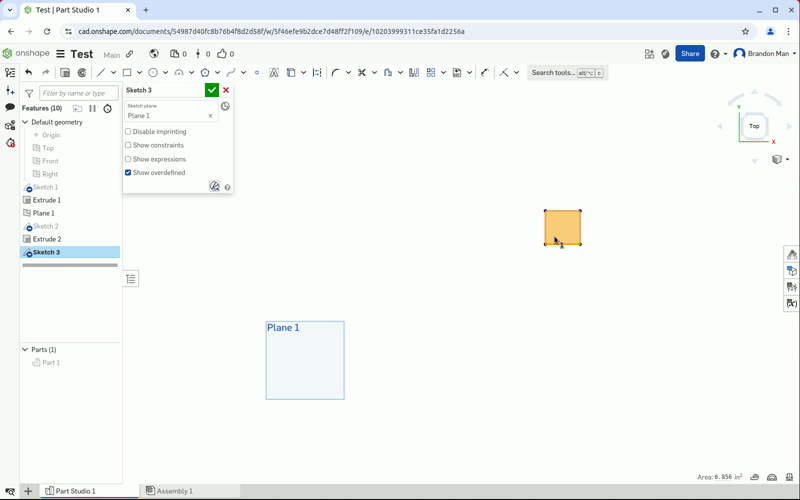
scroll(-6)
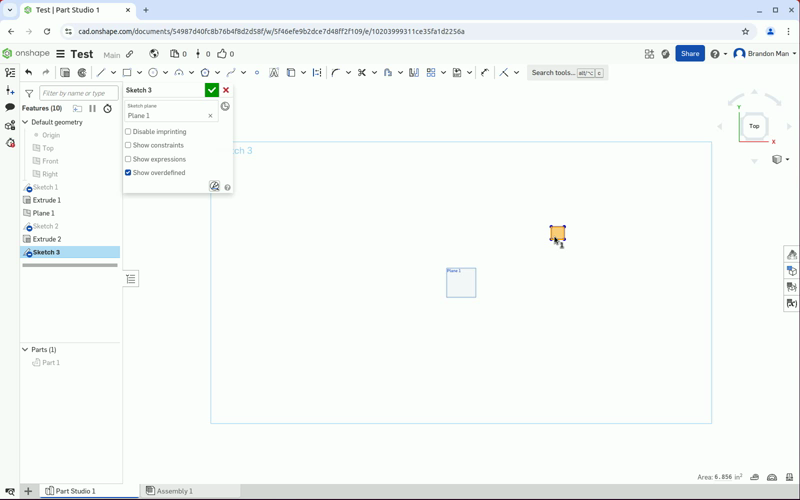
mouse_move(73, 352)
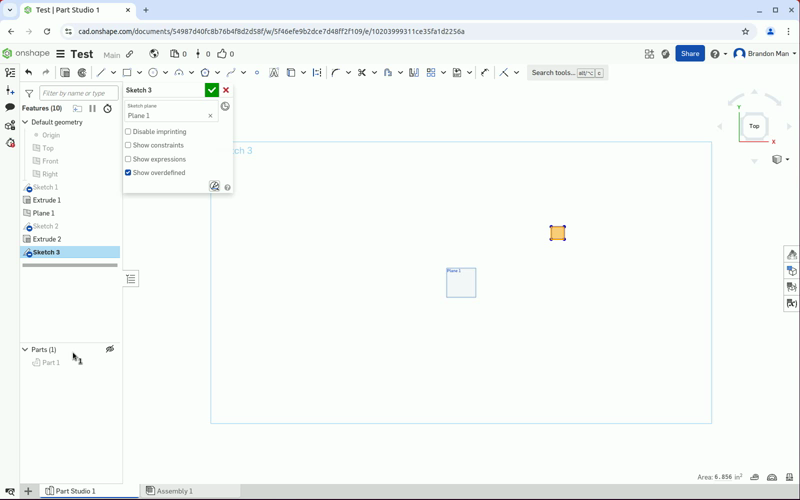
key(shift+y)
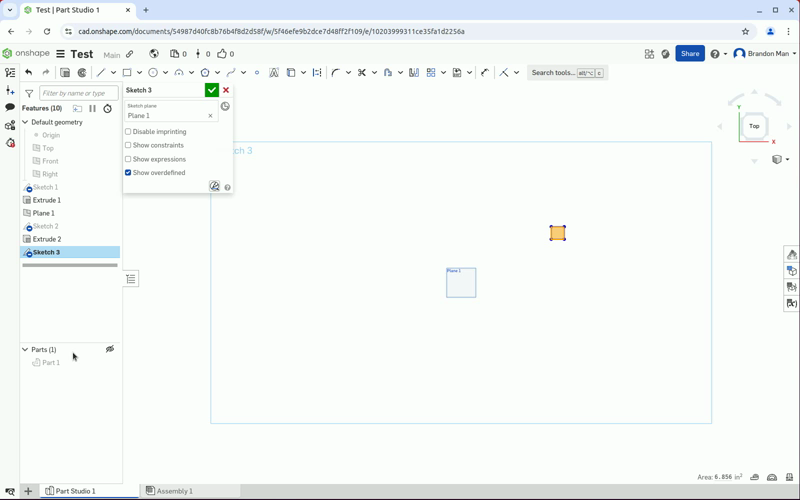
key(shift+e)
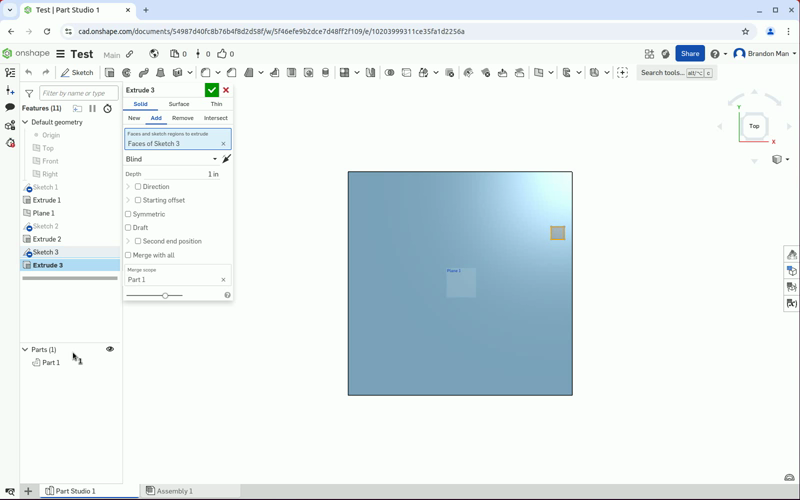
mouse_move(143, 106)
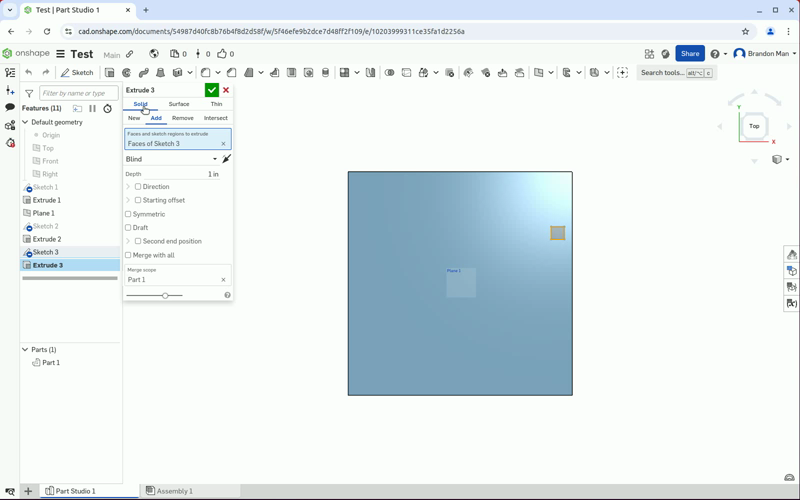
click(143, 106)
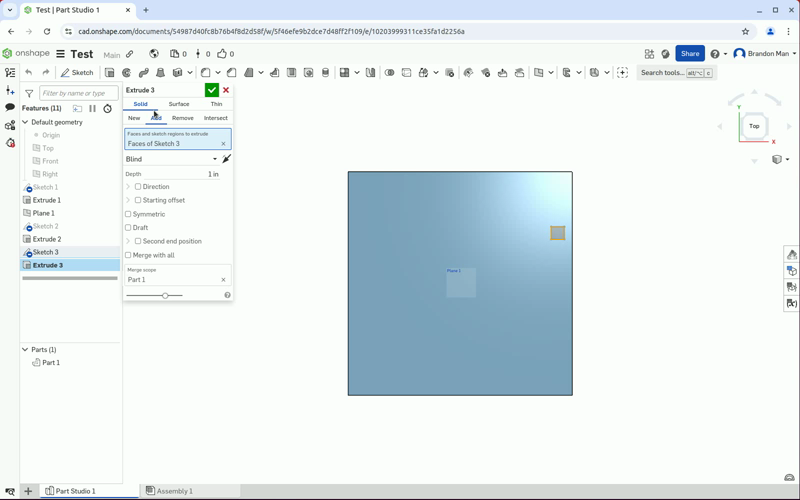
mouse_move(186, 120)
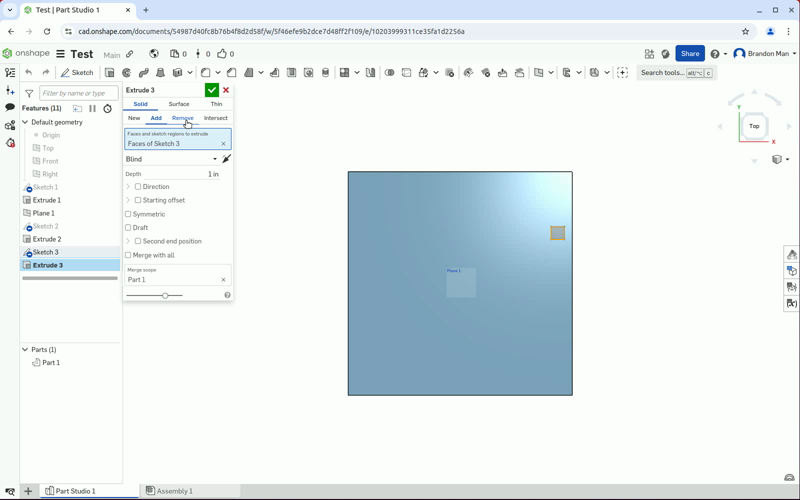
click(186, 120)
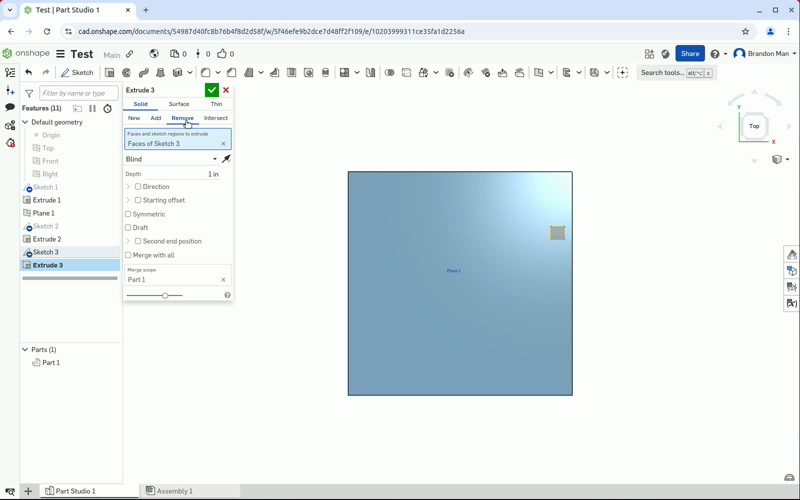
key(tab, 4)
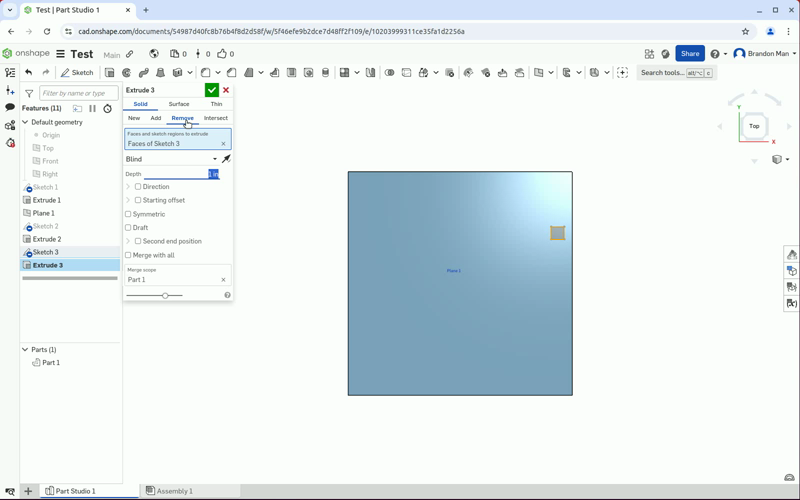
text(11.554)
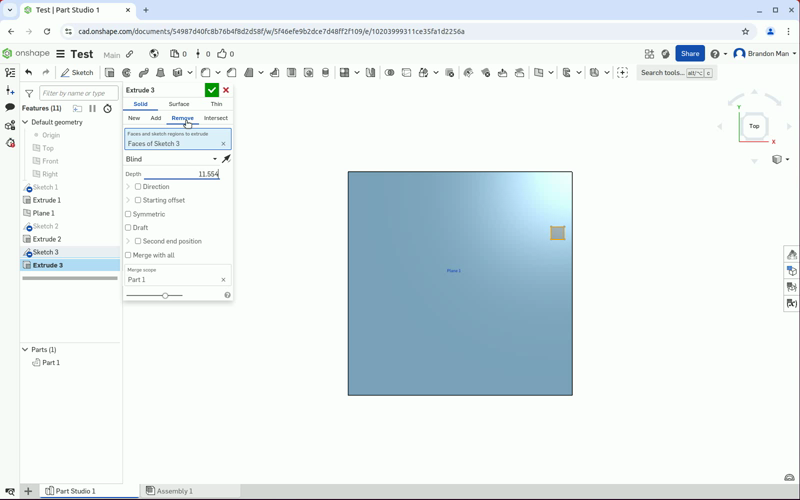
key(tab, 6)
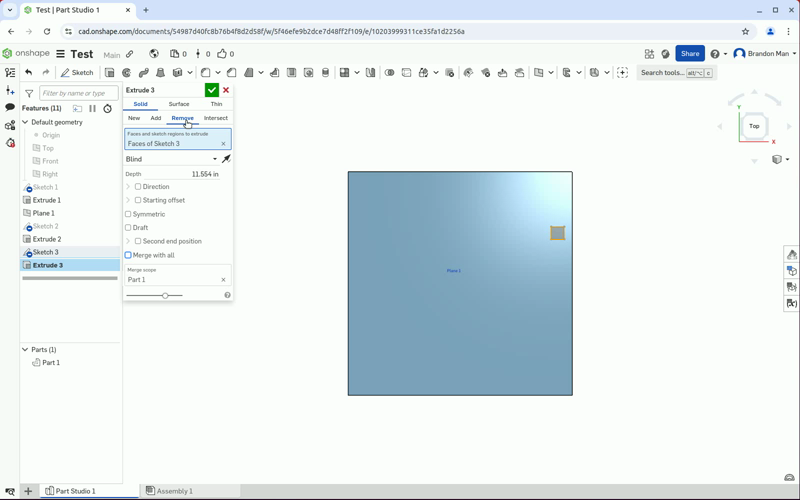
key(space)
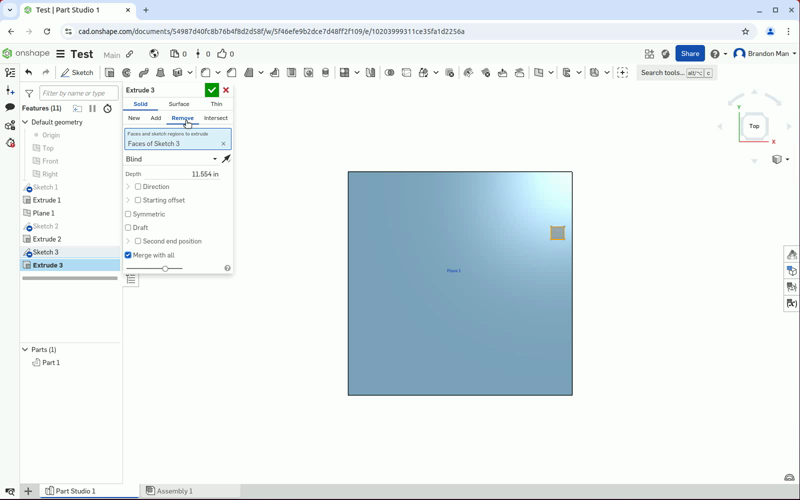
key(enter)
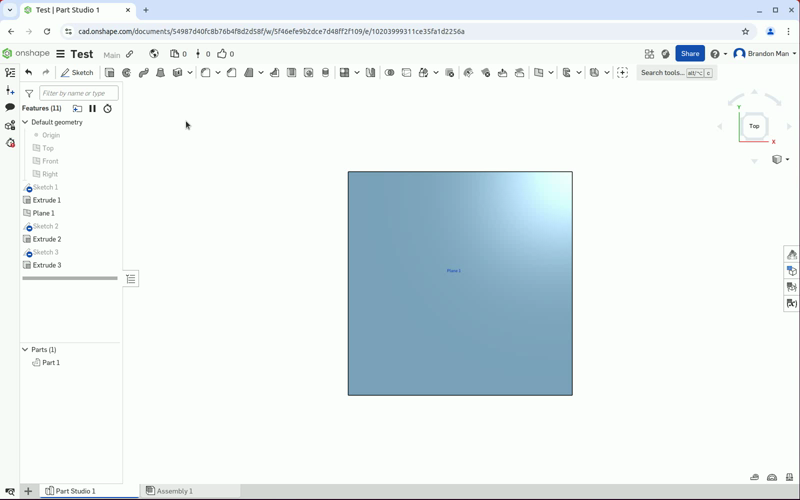
key(shift+h)
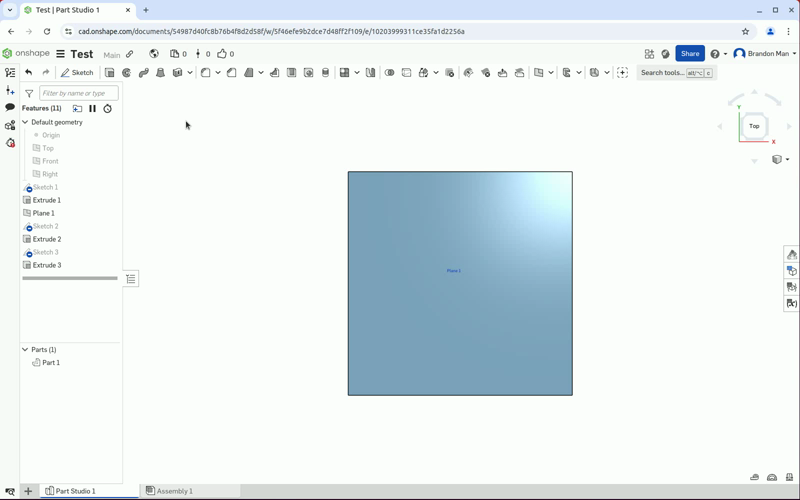
key(shift+h)
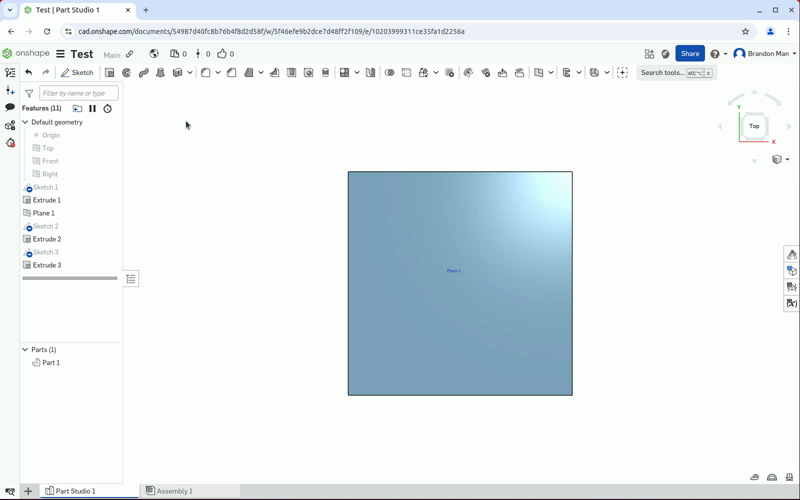
mouse_move(73, 189)
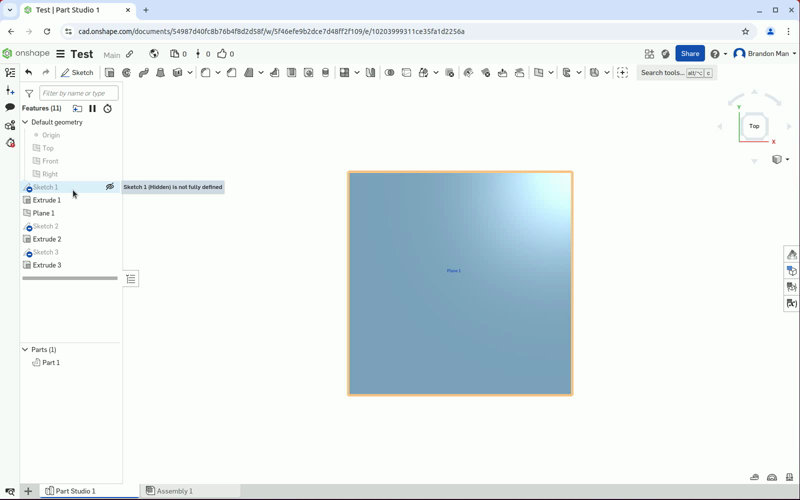
click(73, 189)
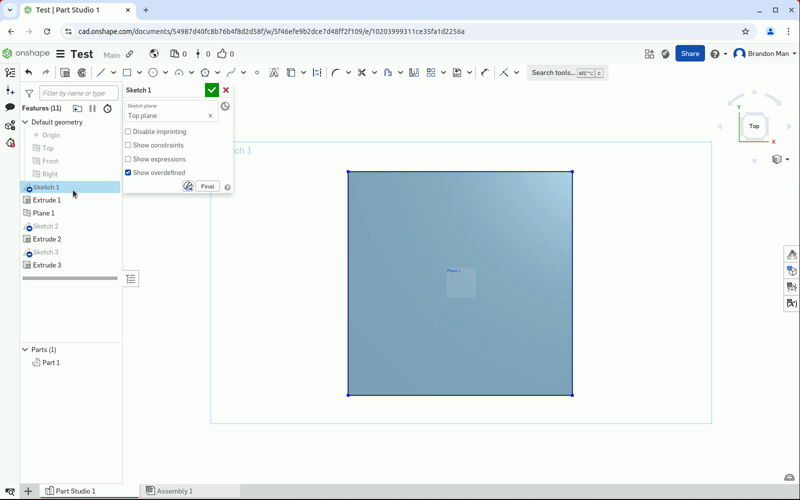
mouse_move(229, 92)
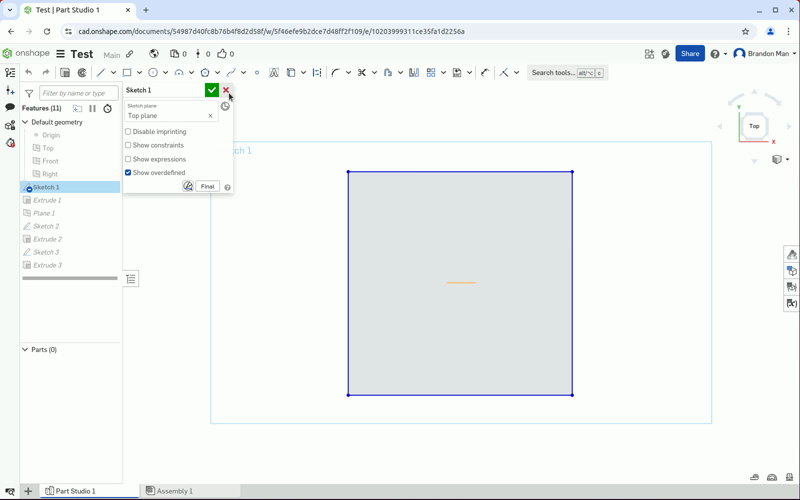
click(229, 92)
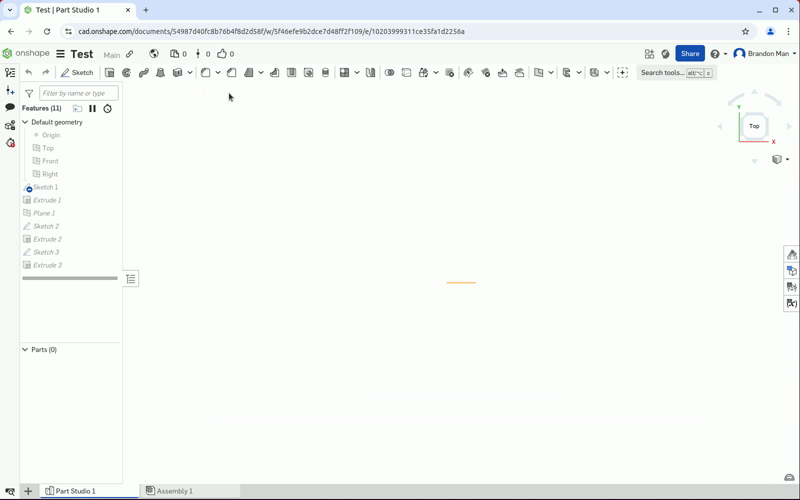
key(shift+s)
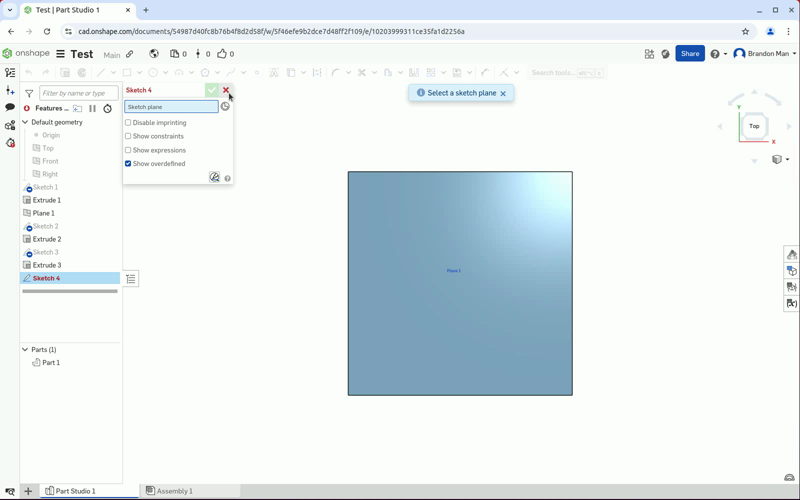
mouse_move(73, 215)
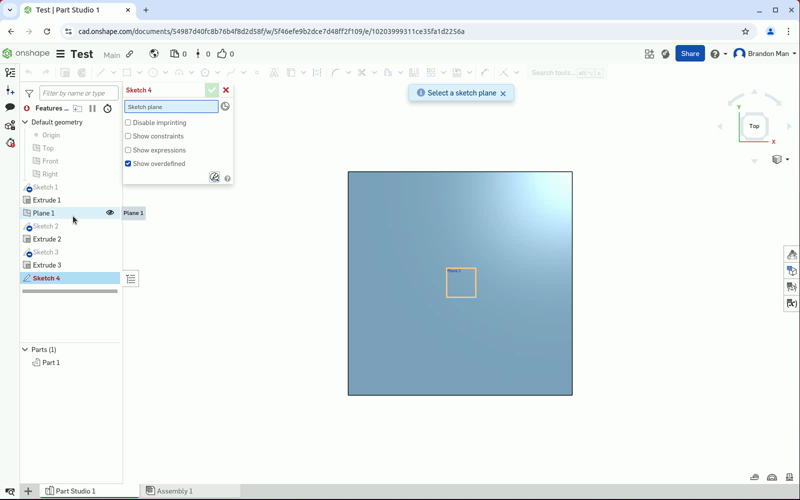
click(73, 215)
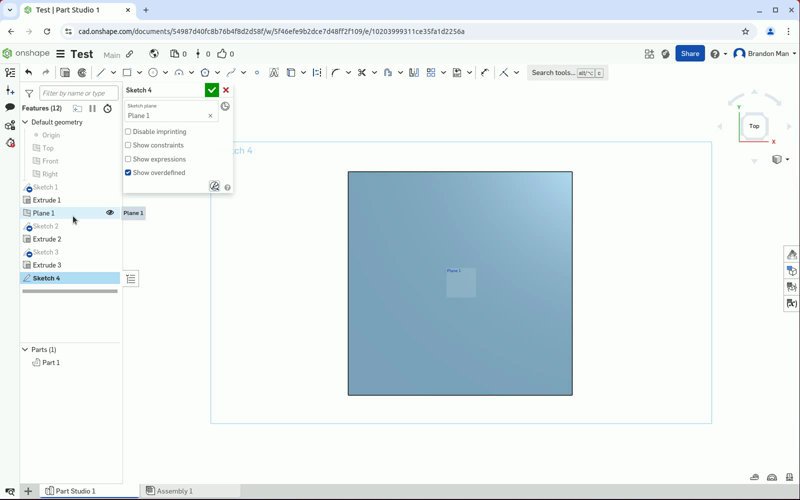
mouse_move(73, 352)
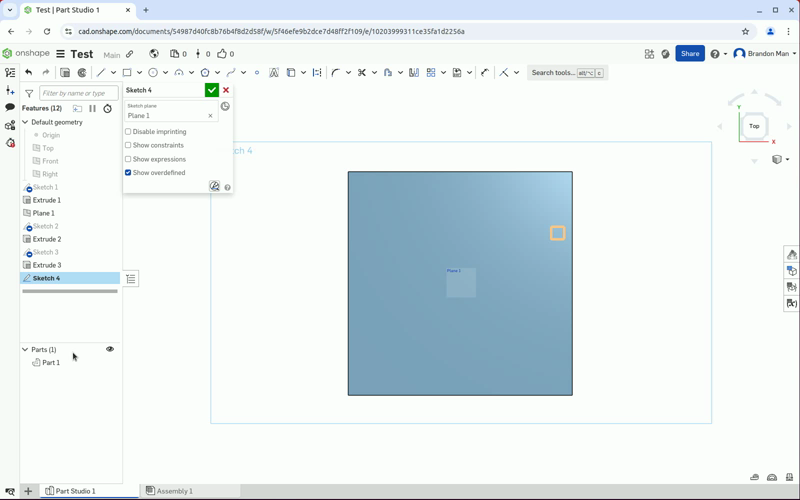
key(y)
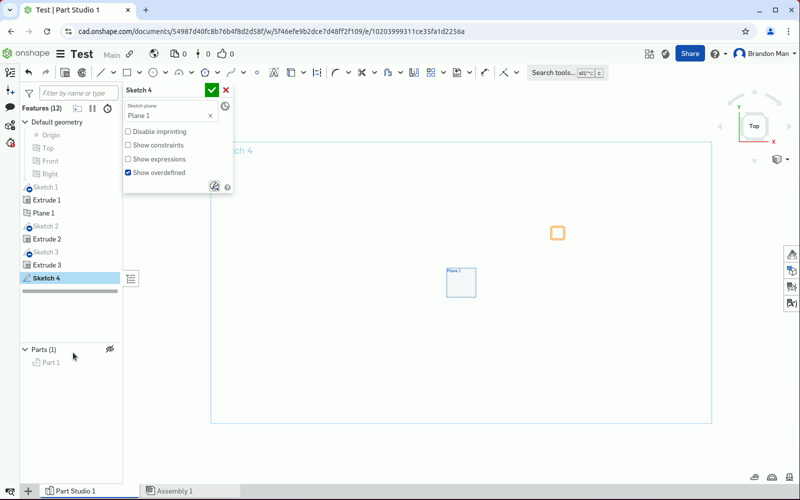
key(l)
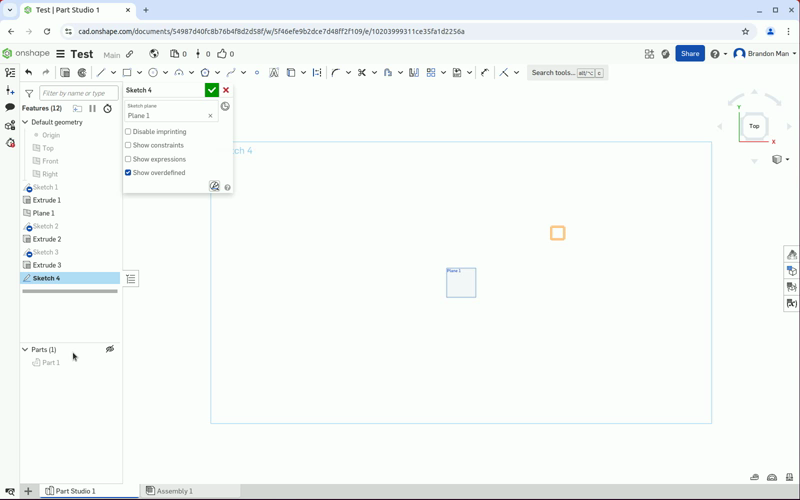
key_down(shift)
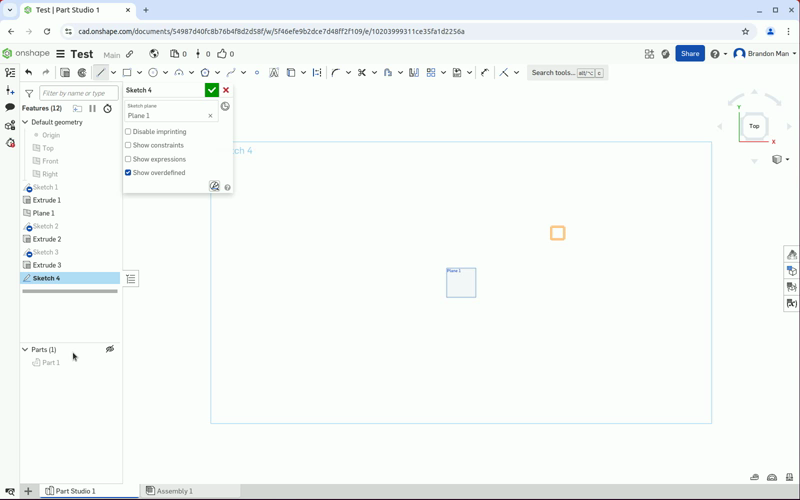
mouse_move(429, 336)
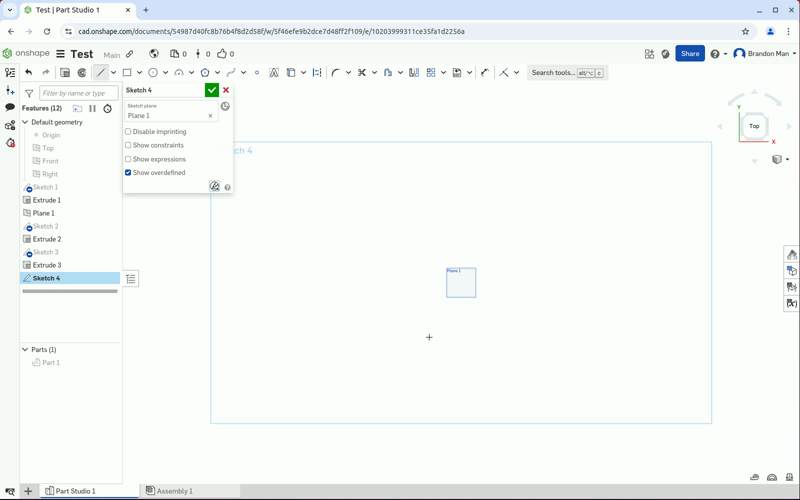
click(429, 336)
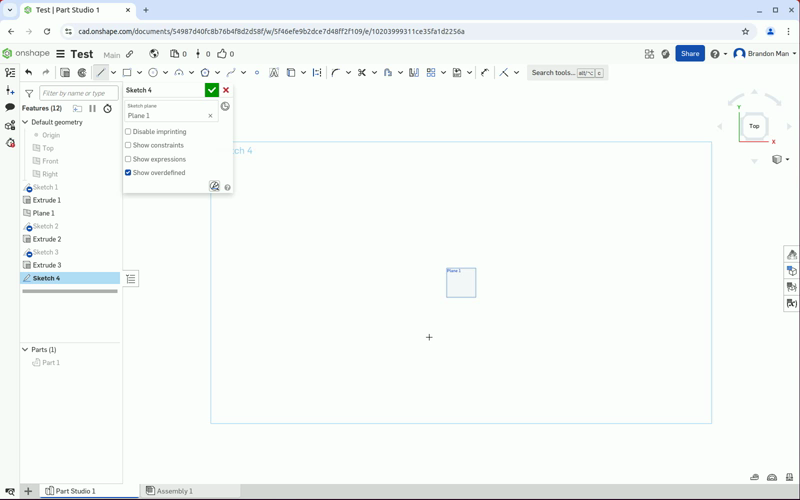
key_up(shift)
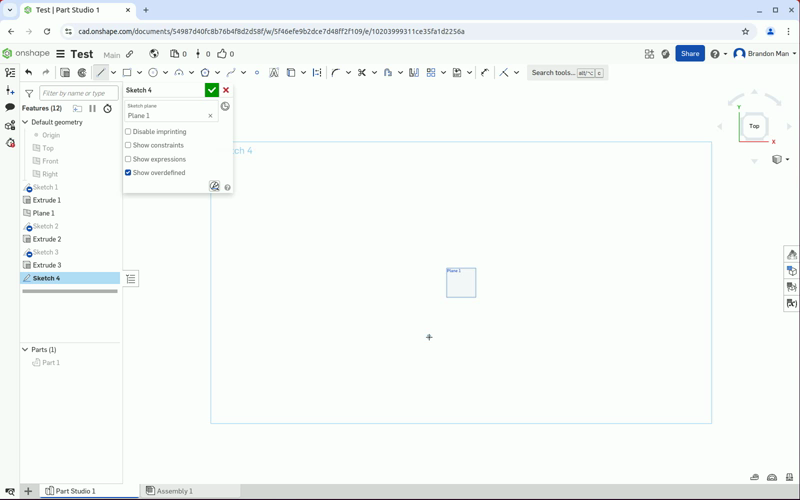
key_down(shift)
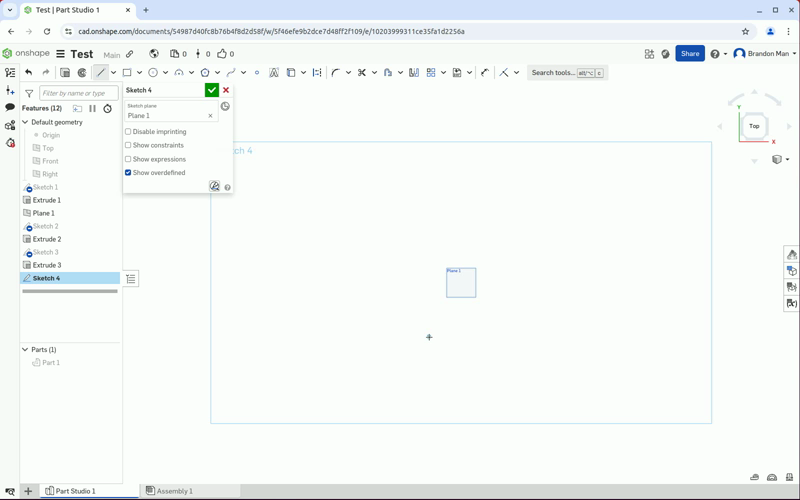
mouse_move(459, 336)
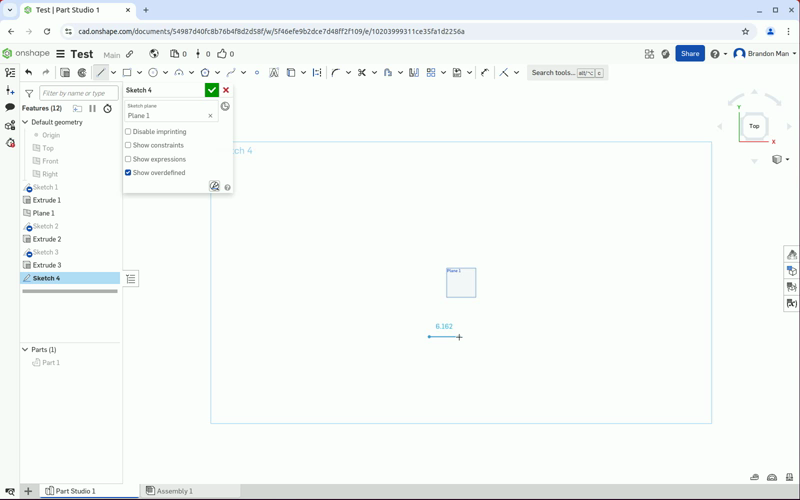
mouse_move(441, 336)
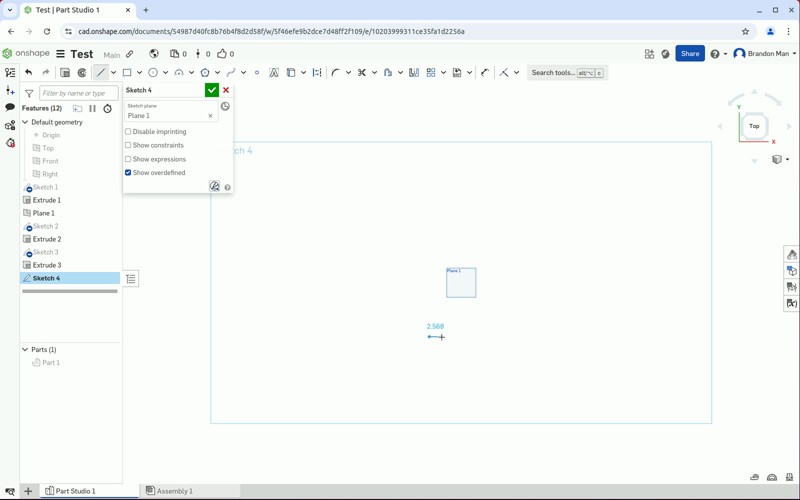
click(441, 336)
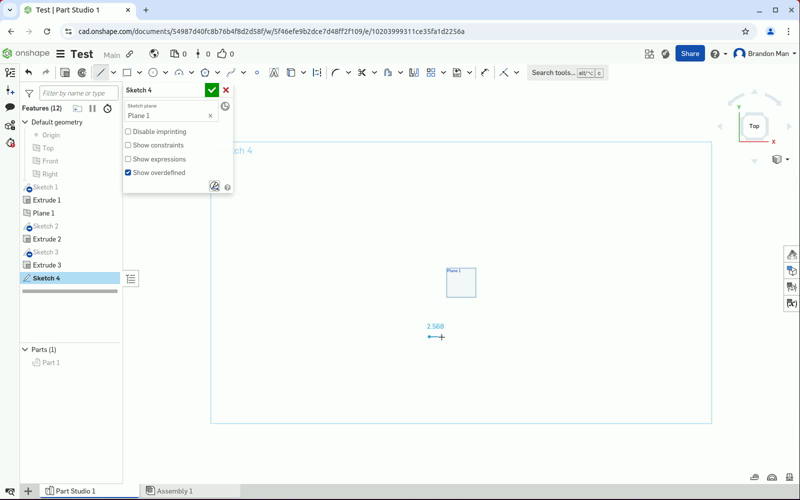
key_up(shift)
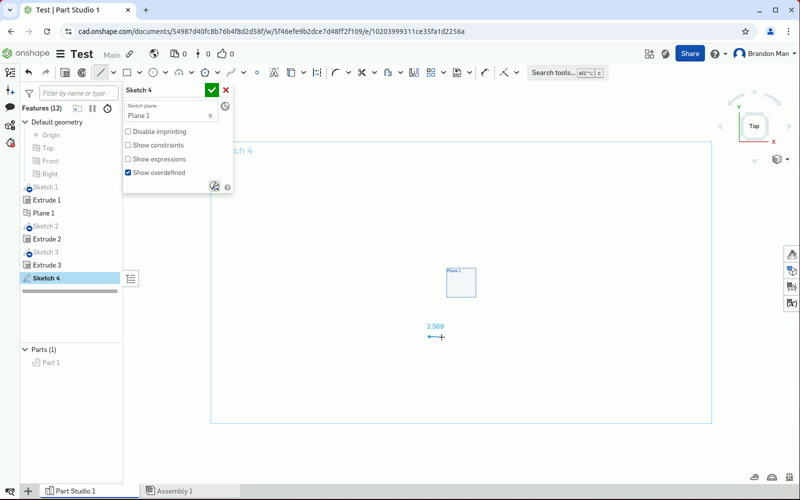
key_down(shift)
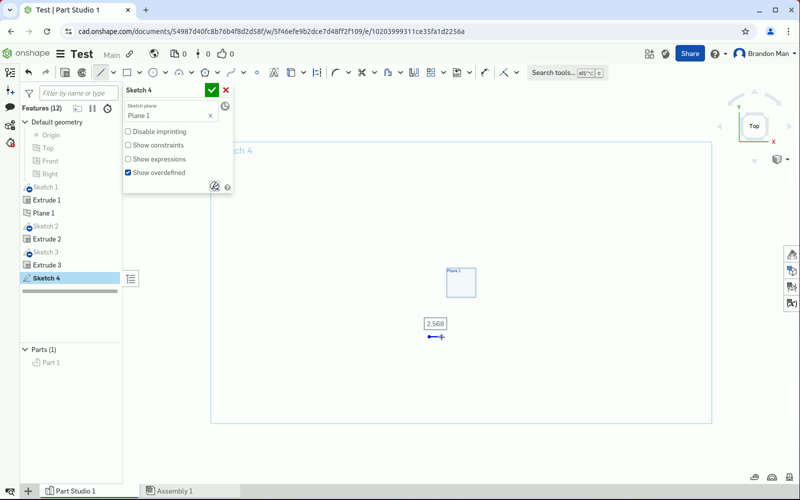
mouse_move(471, 336)
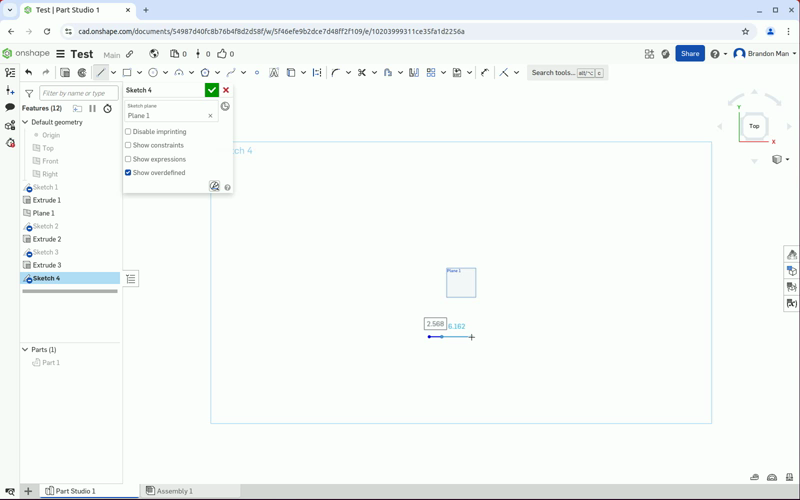
mouse_move(441, 324)
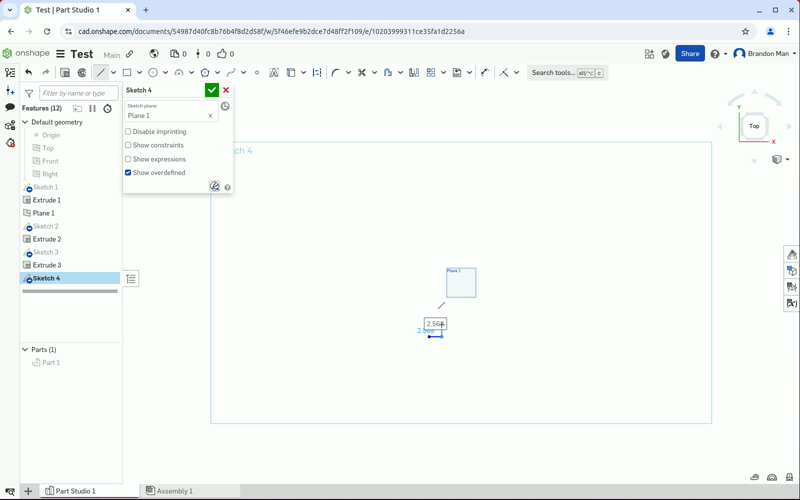
click(441, 324)
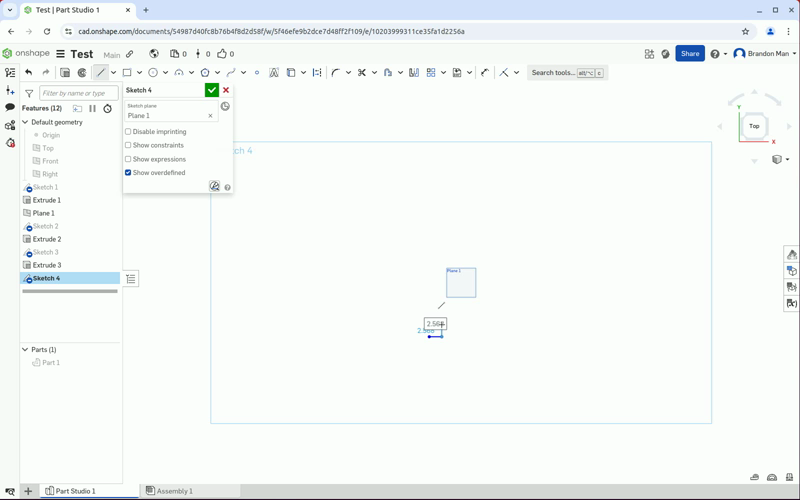
key_up(shift)
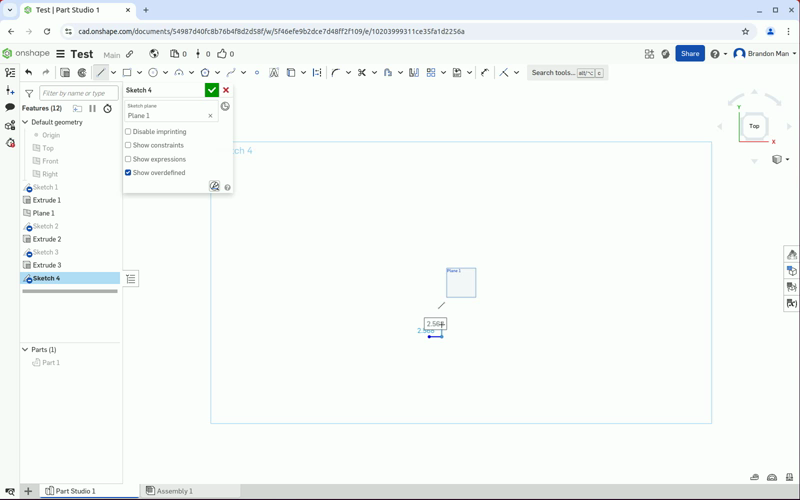
key_down(shift)
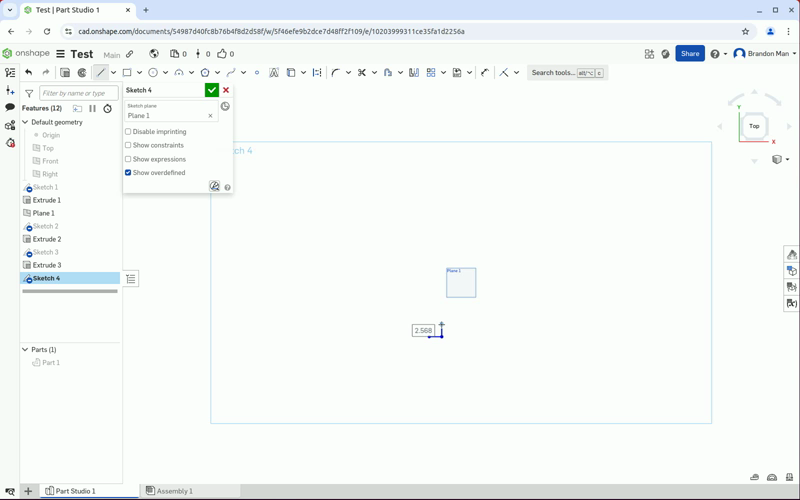
mouse_move(471, 324)
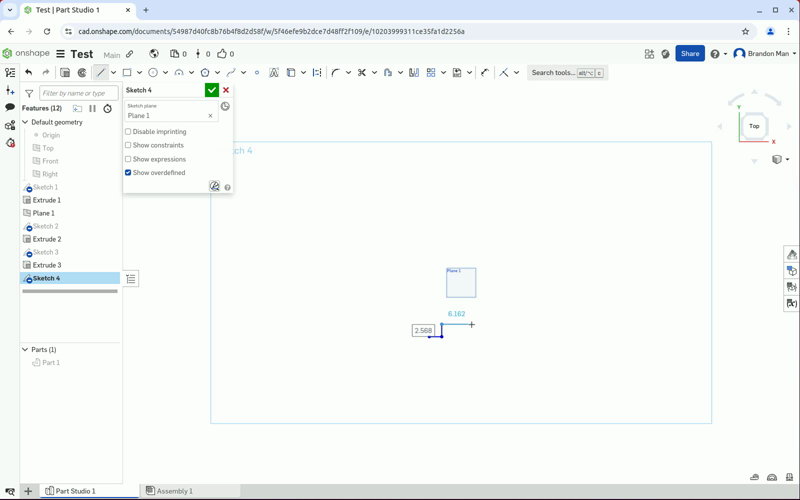
mouse_move(429, 324)
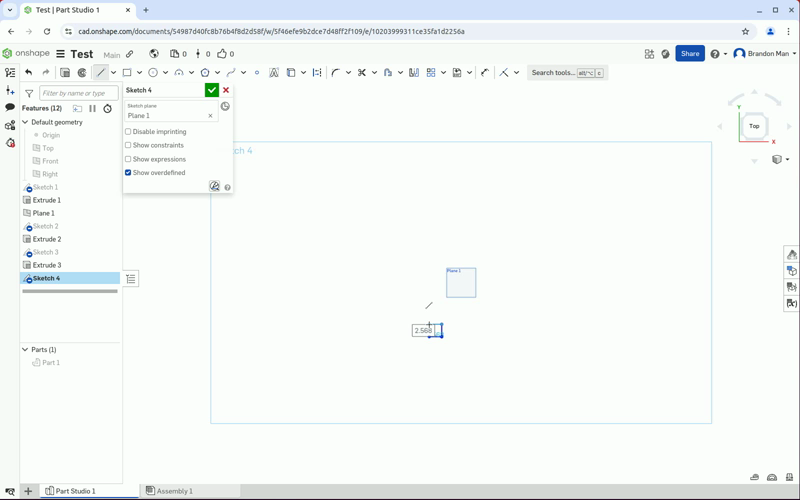
click(429, 324)
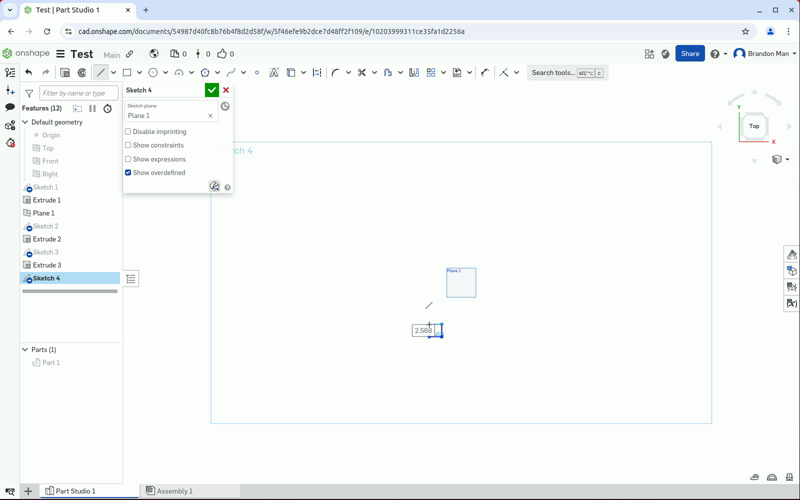
key_up(shift)
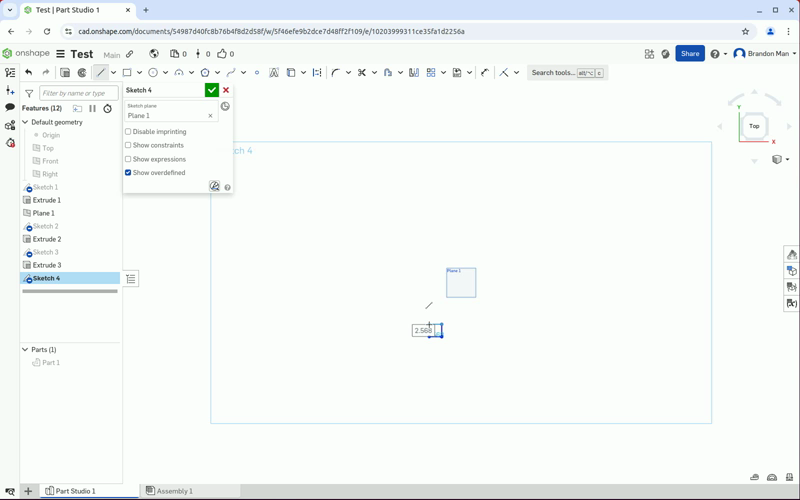
mouse_move(459, 324)
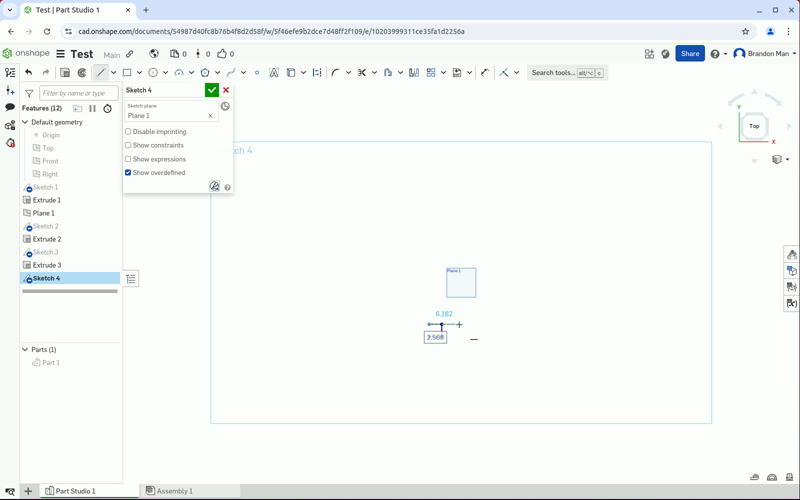
key_down(shift)
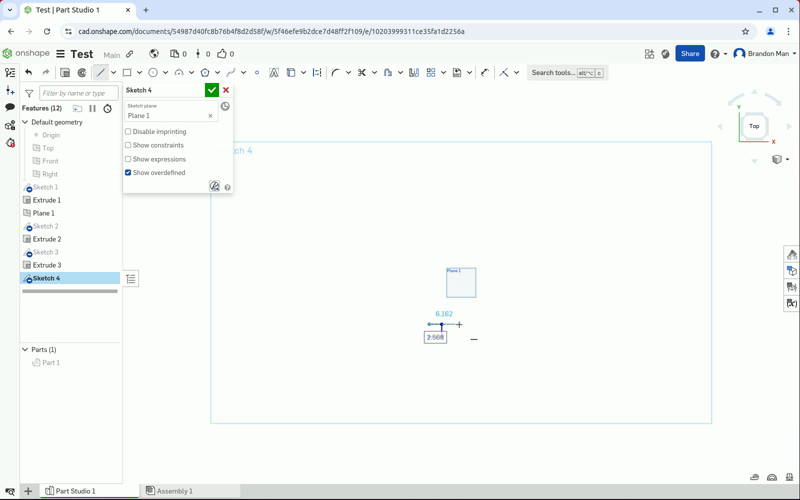
mouse_move(429, 336)
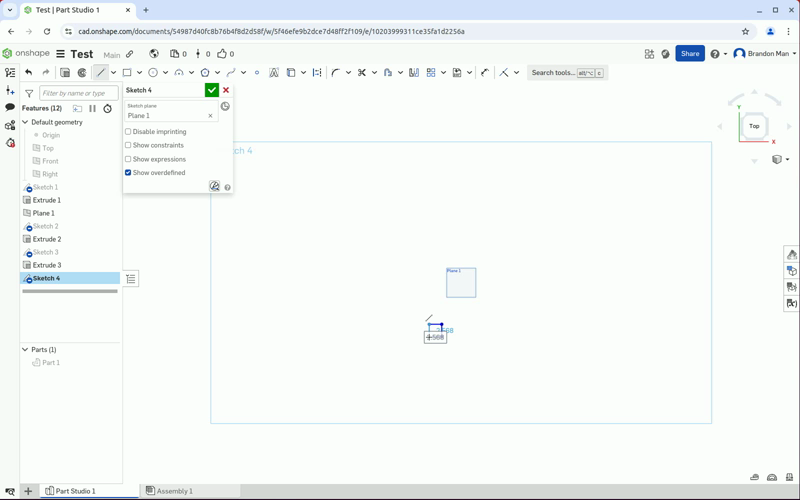
key_up(shift)
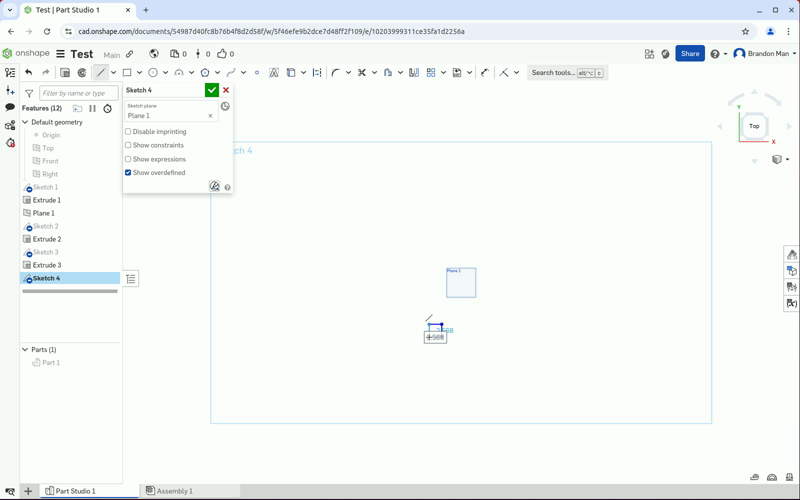
click(429, 336)
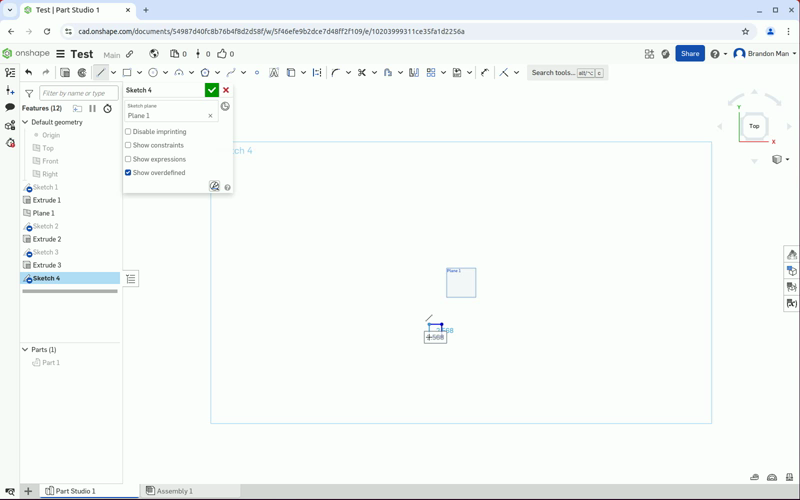
key(esc)
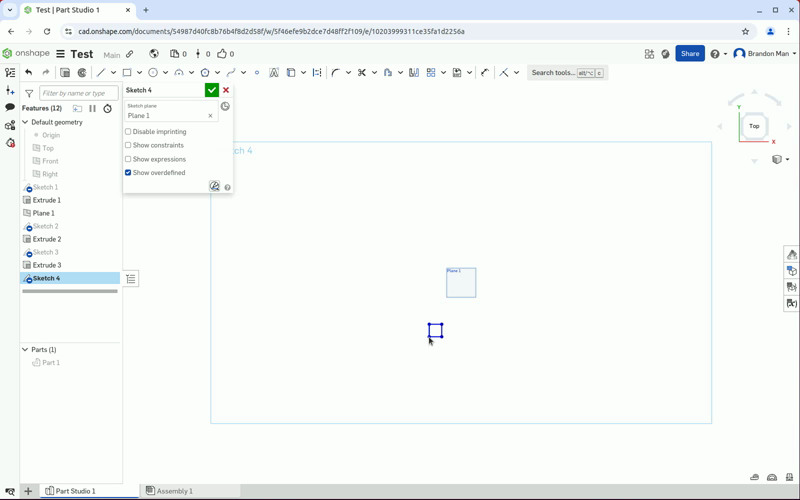
mouse_move(433, 332)
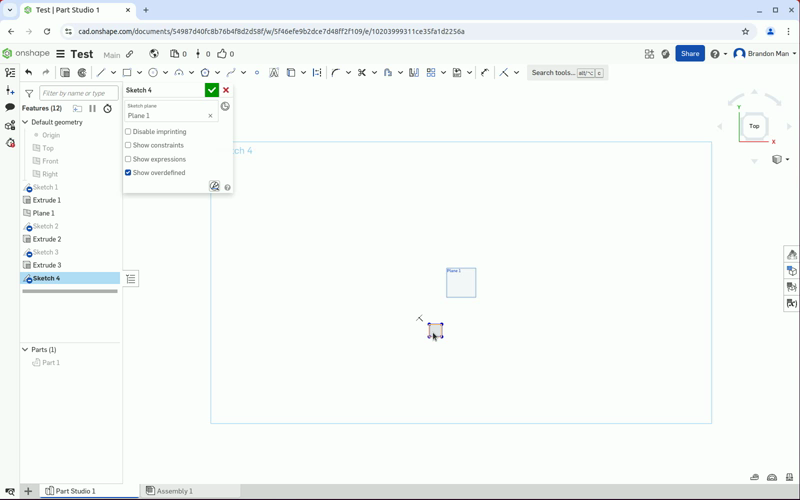
scroll(6)
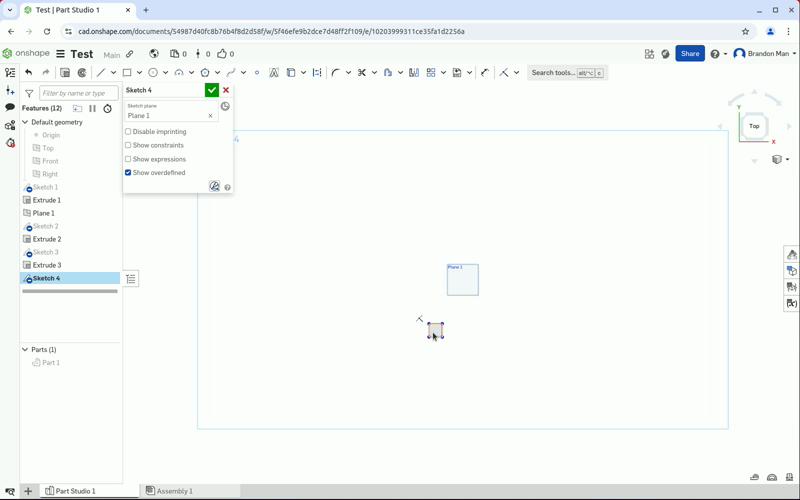
scroll(6)
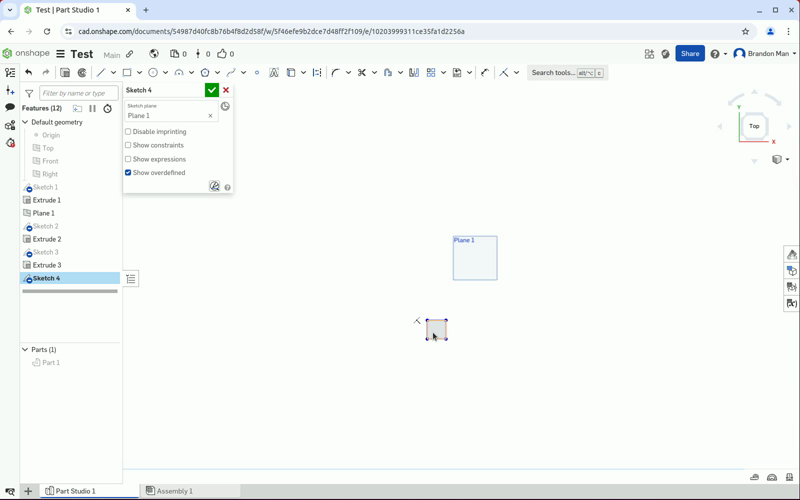
scroll(6)
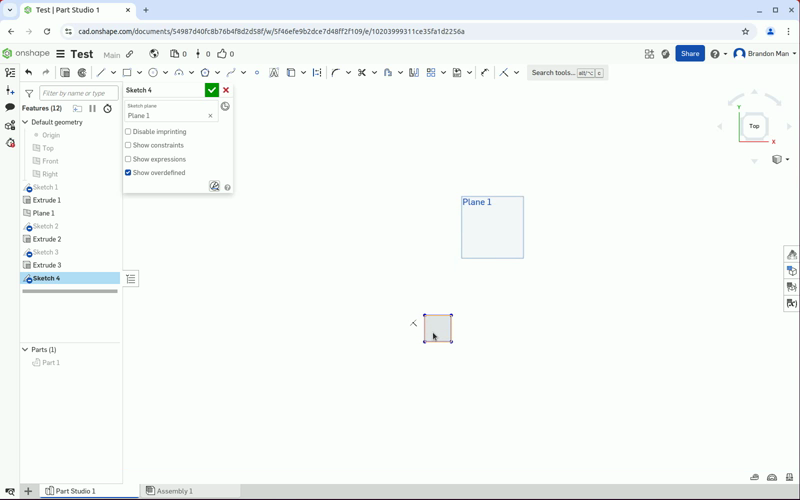
scroll(6)
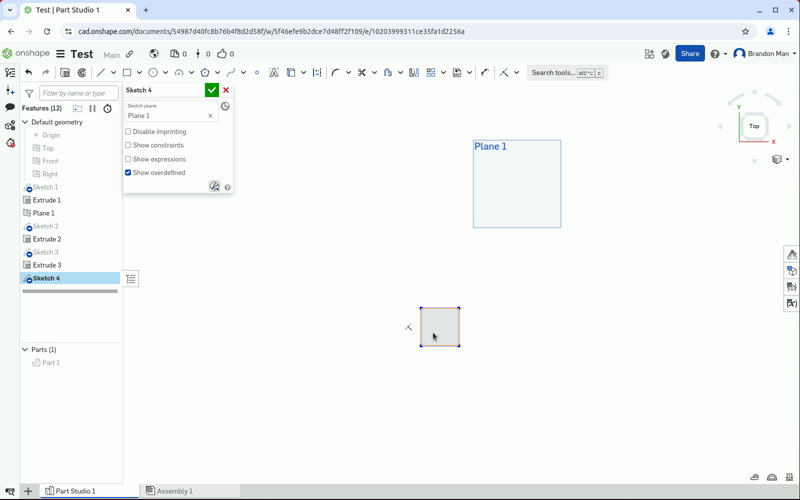
scroll(6)
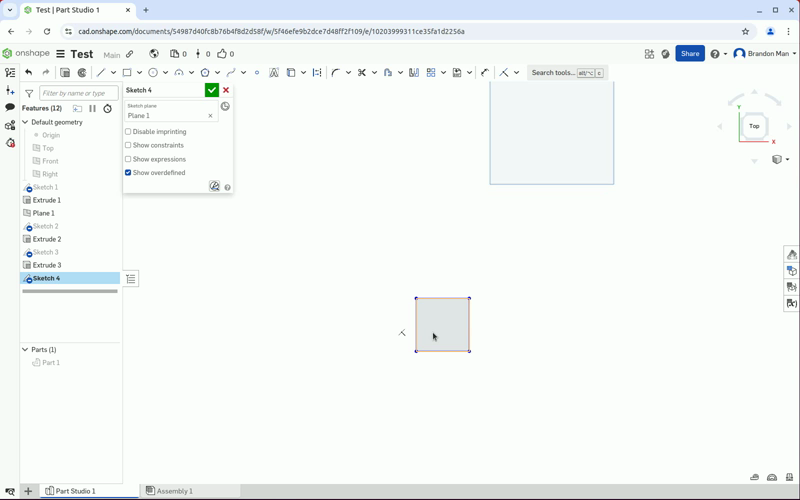
scroll(6)
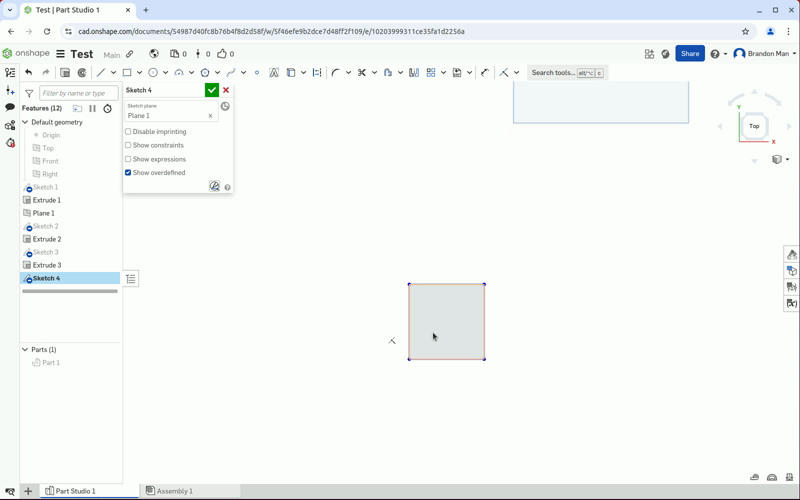
scroll(6)
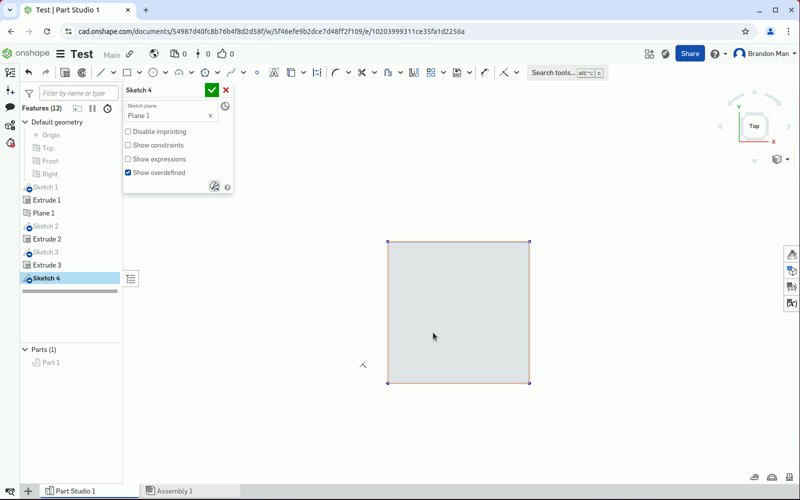
click(433, 332)
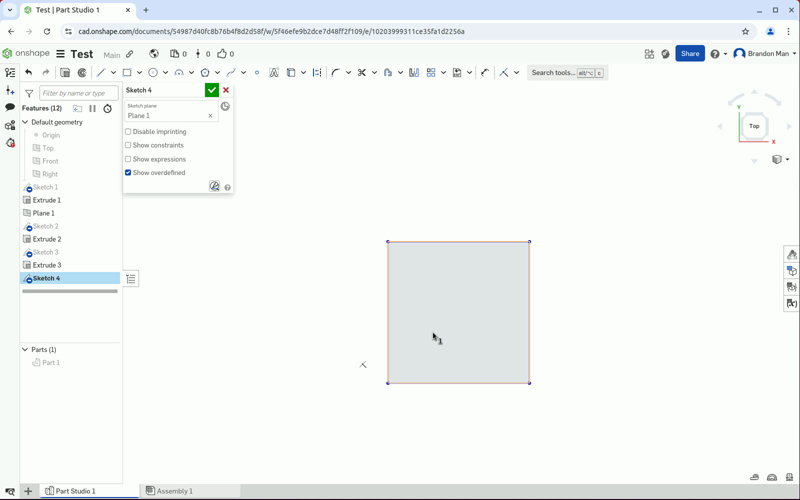
scroll(-6)
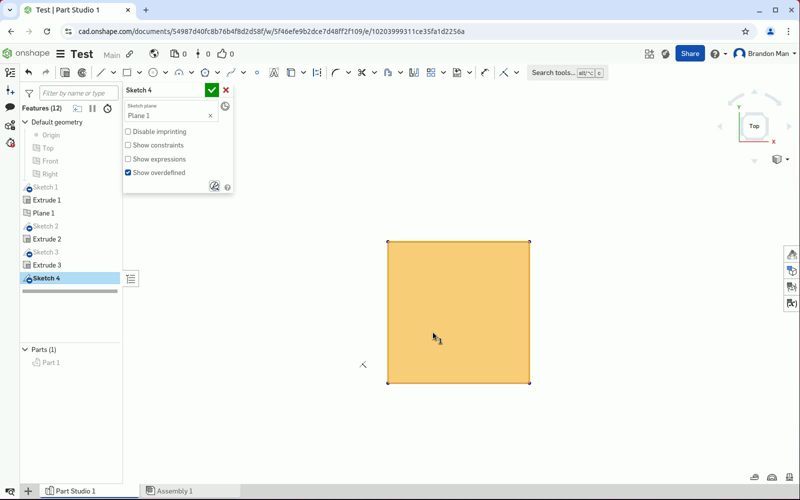
scroll(-6)
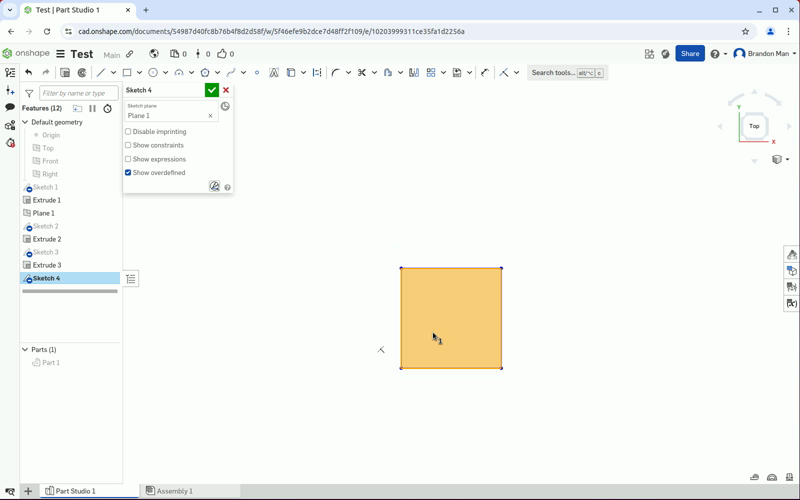
scroll(-6)
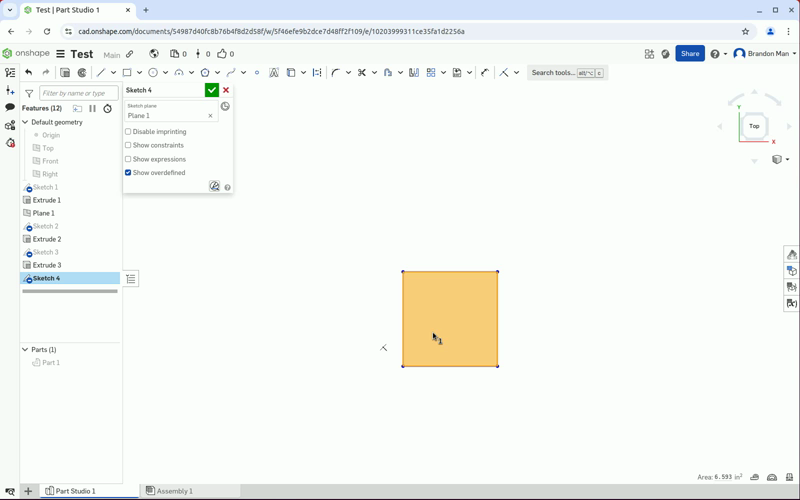
scroll(-6)
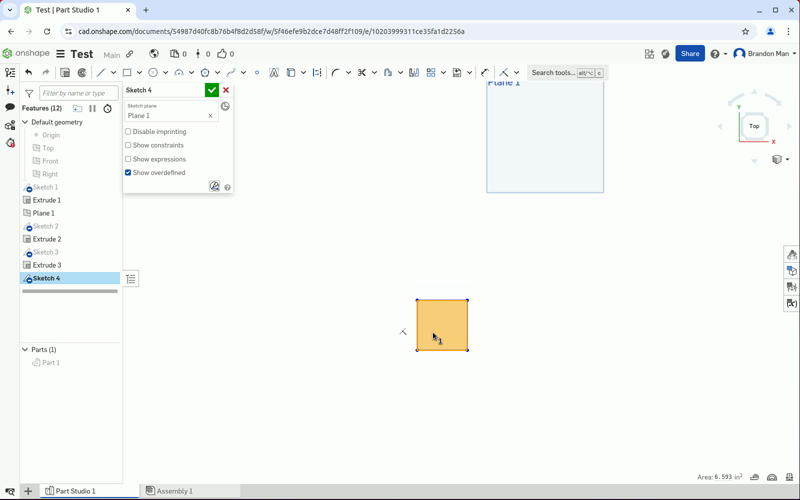
scroll(-6)
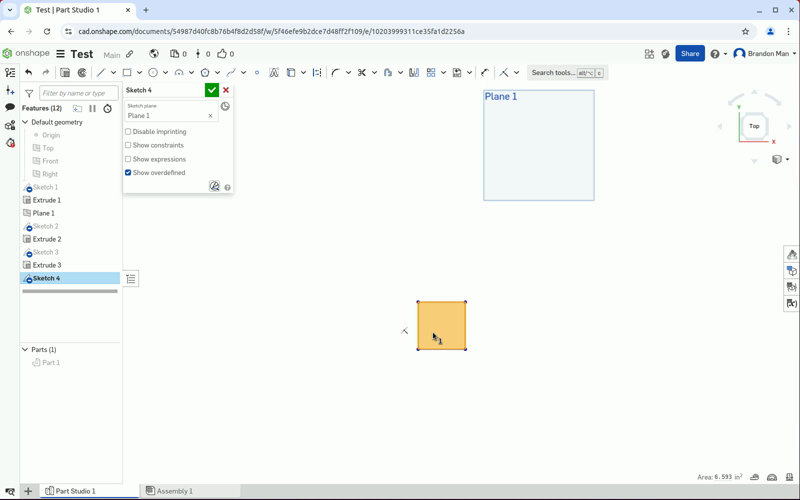
scroll(-6)
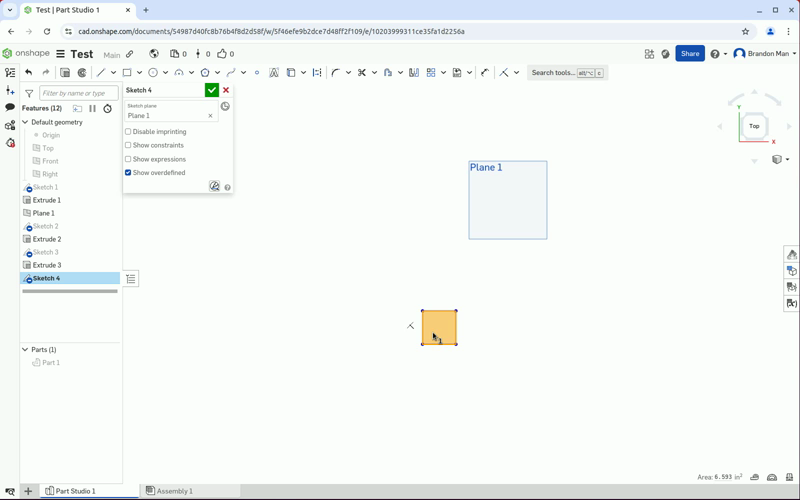
scroll(-6)
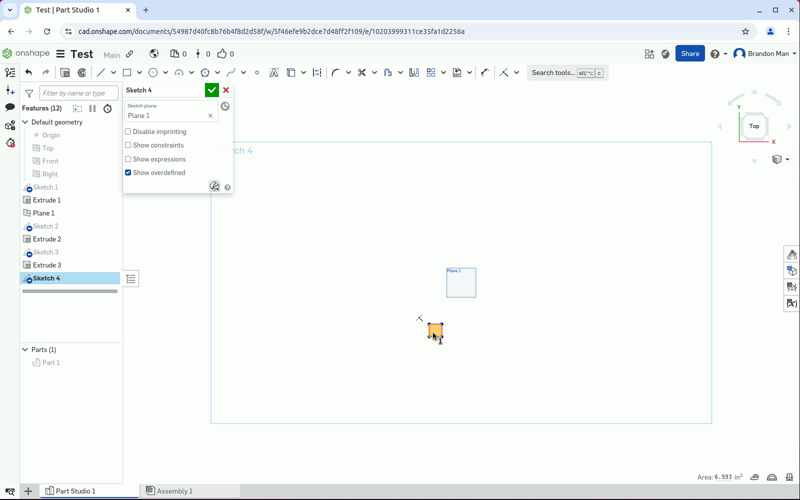
mouse_move(73, 352)
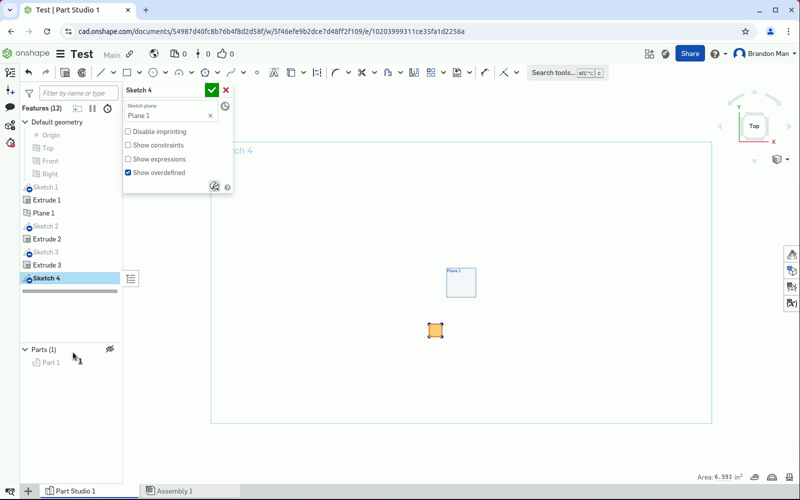
key(shift+y)
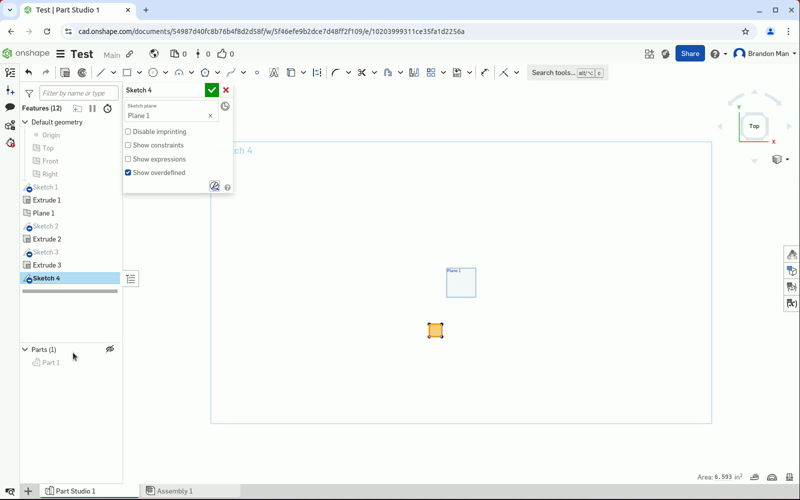
key(shift+e)
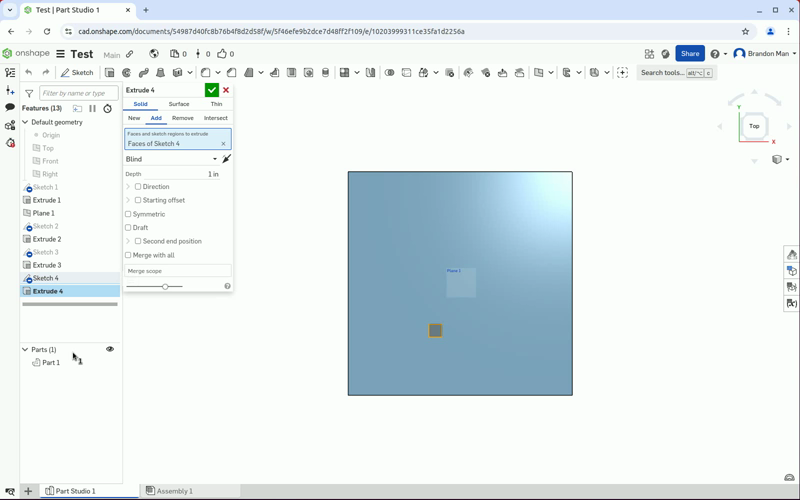
mouse_move(143, 106)
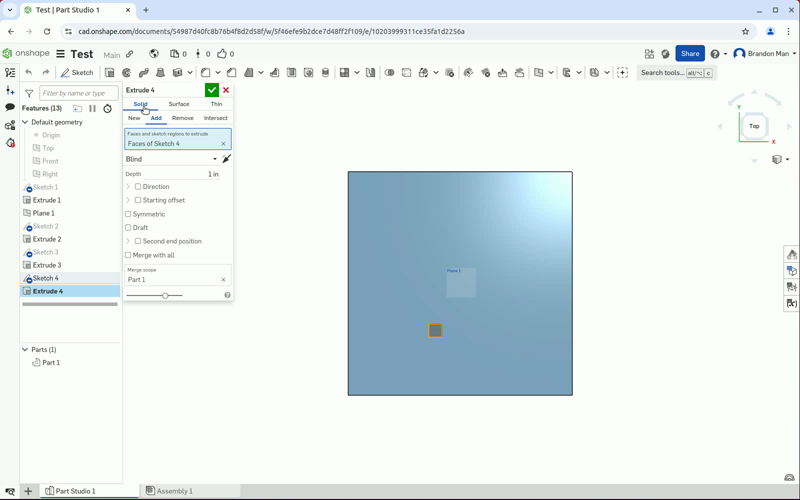
click(143, 106)
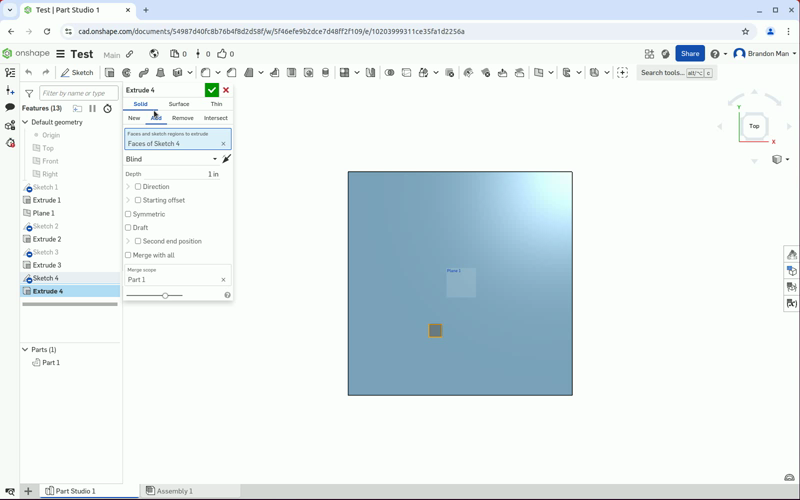
mouse_move(186, 120)
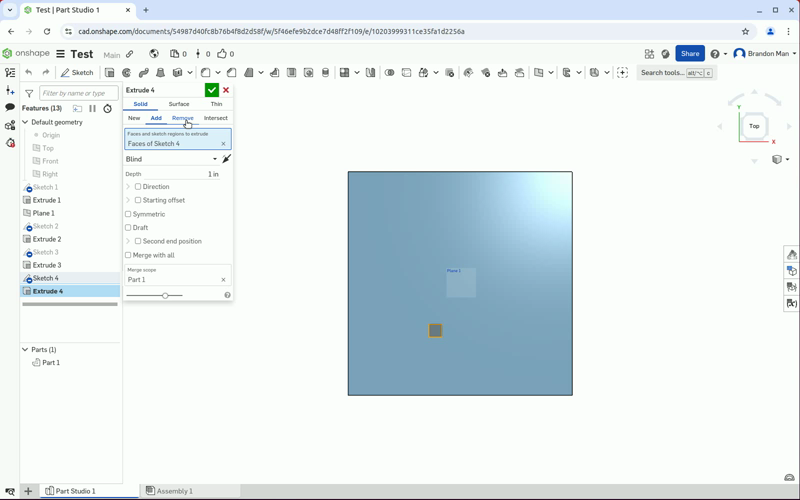
click(186, 120)
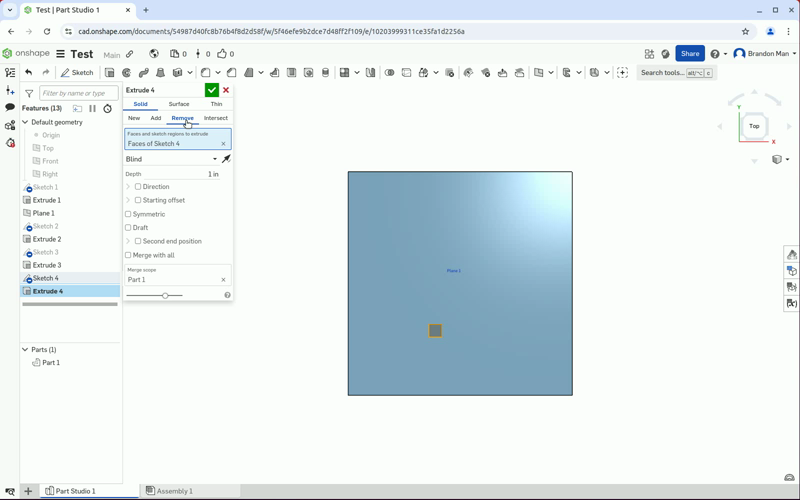
key(tab, 4)
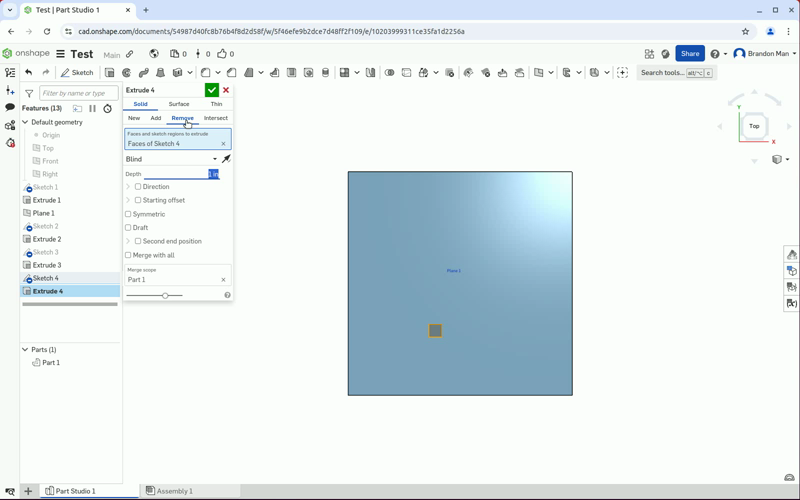
text(11.554)
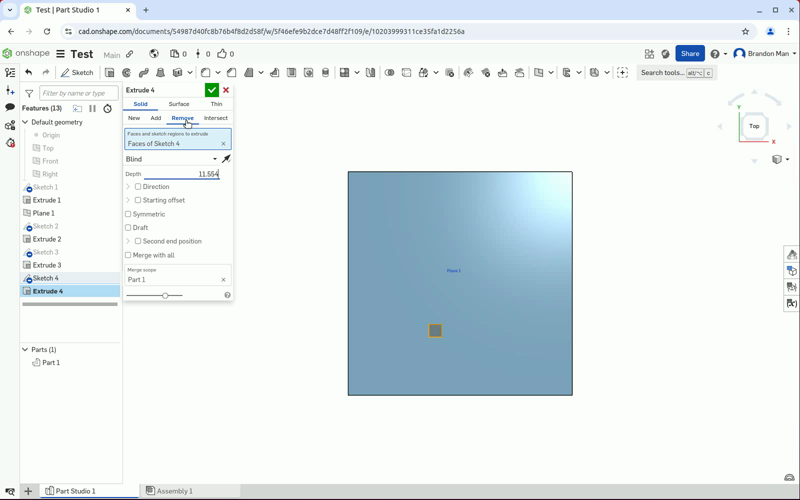
key(tab, 6)
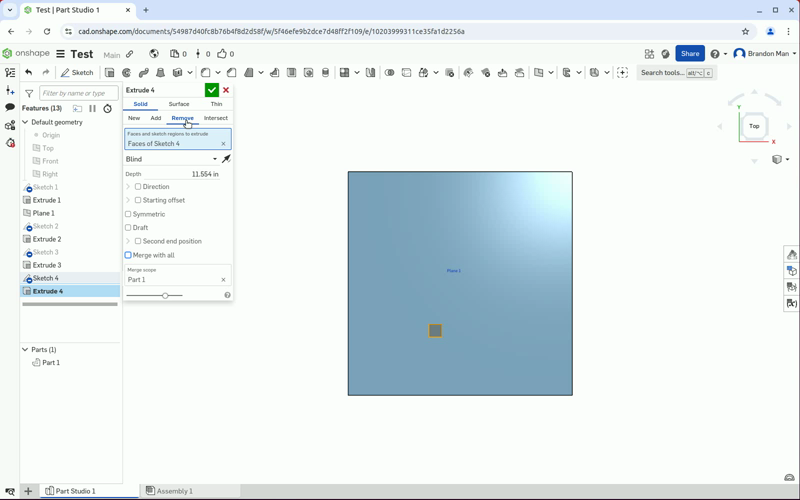
key(space)
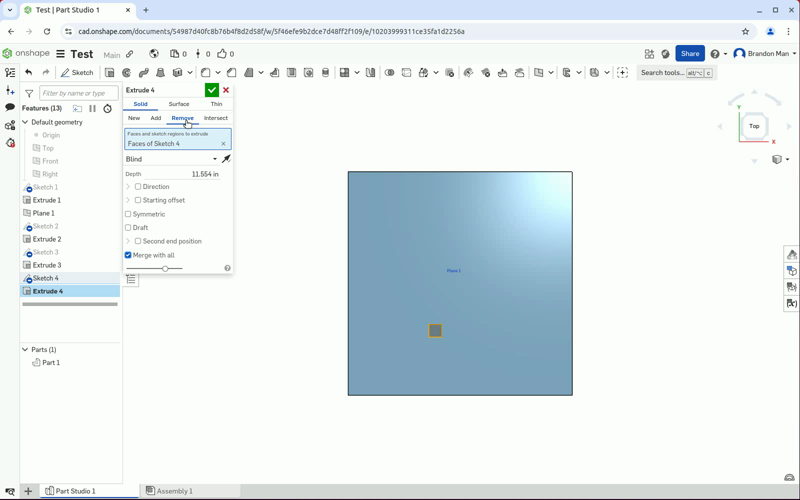
key(enter)
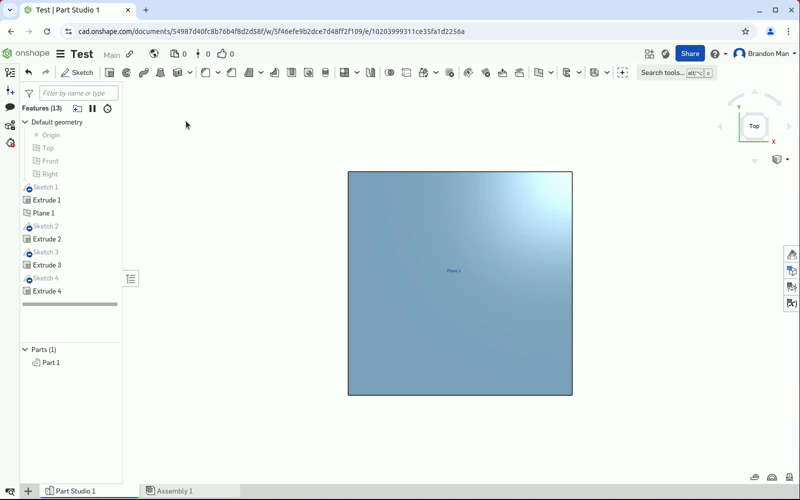
key(shift+h)
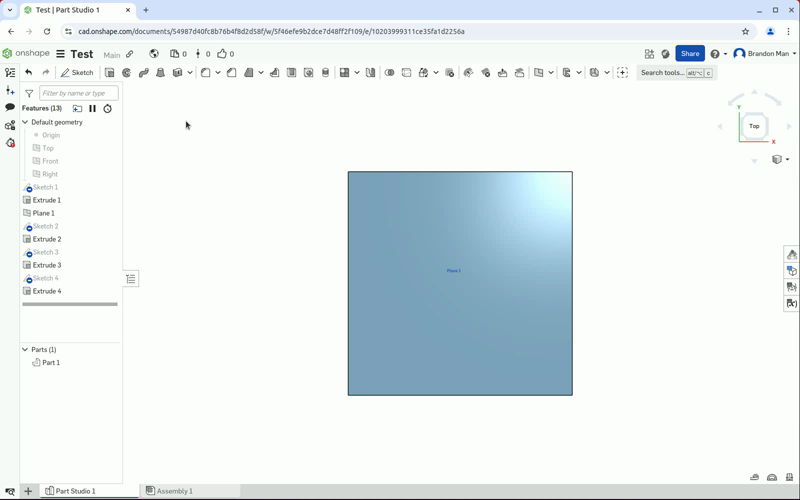
key(shift+h)
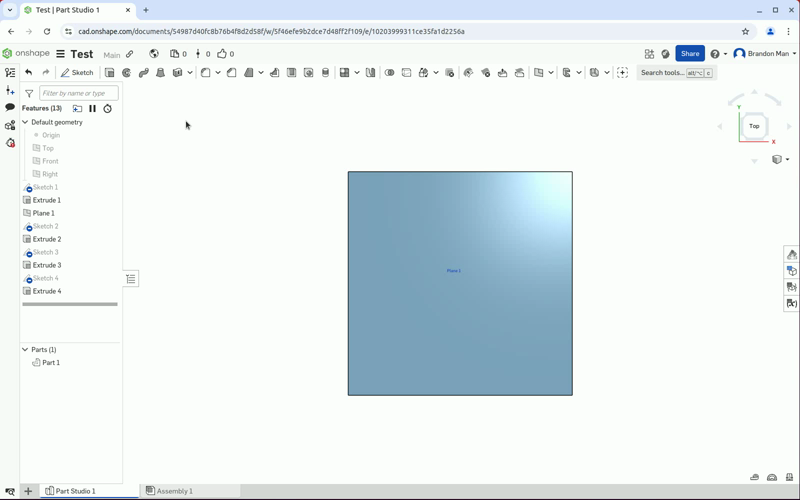
mouse_move(73, 189)
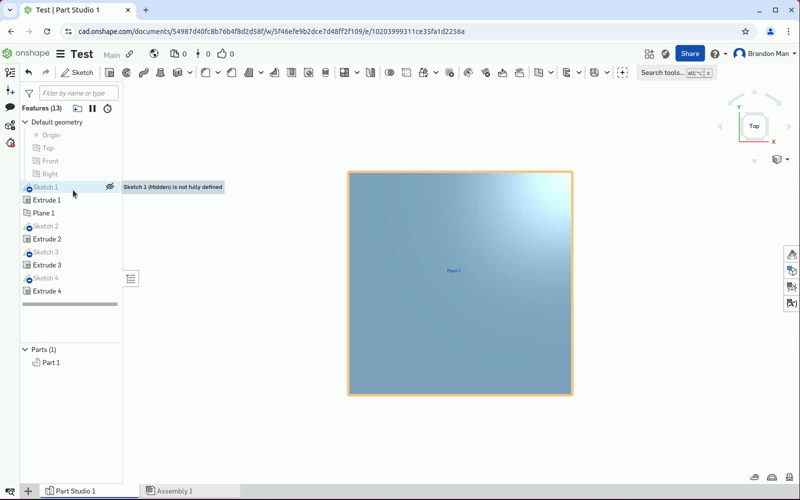
click(73, 189)
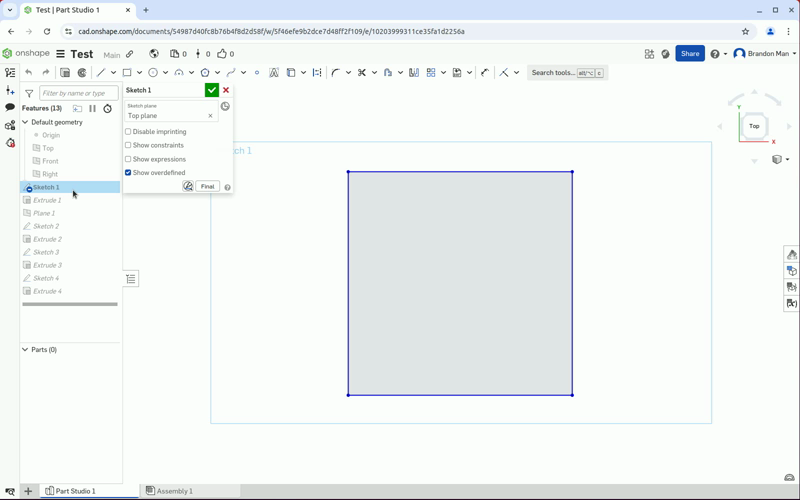
mouse_move(229, 92)
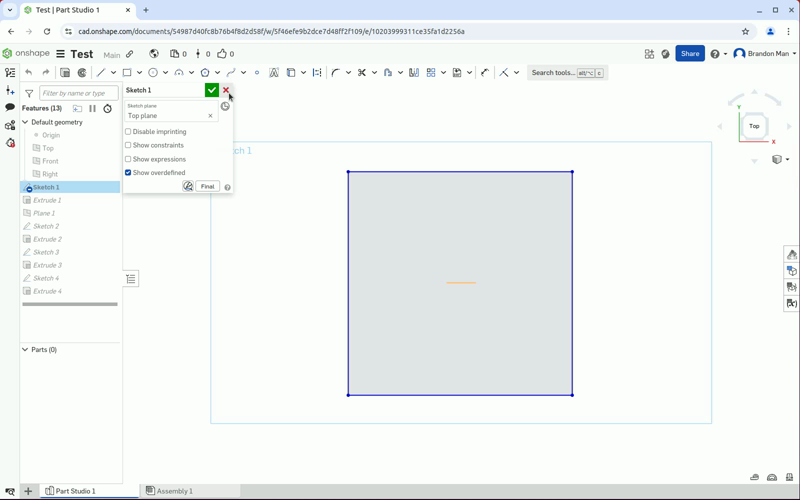
click(229, 92)
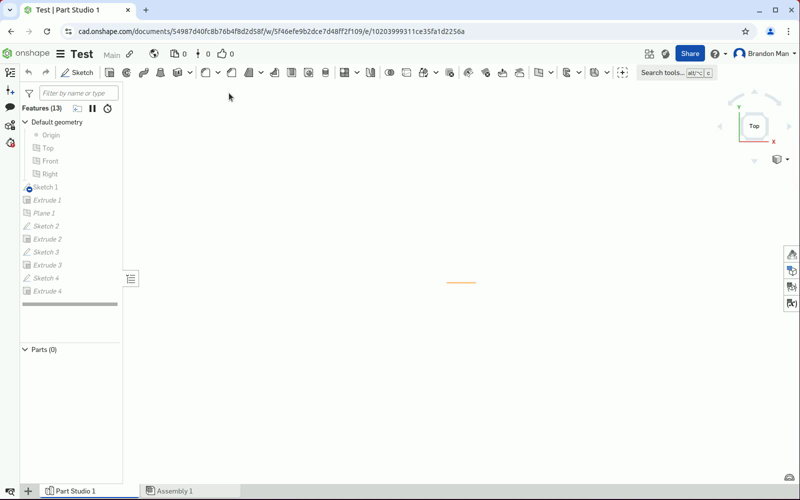
key(shift+s)
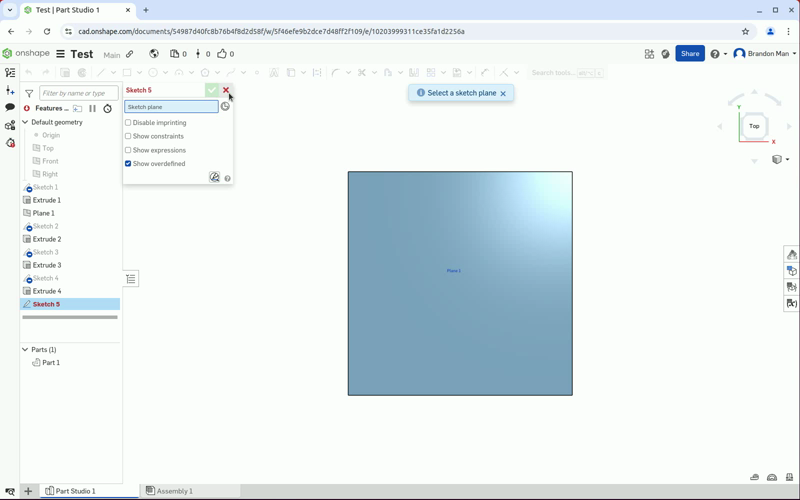
mouse_move(73, 215)
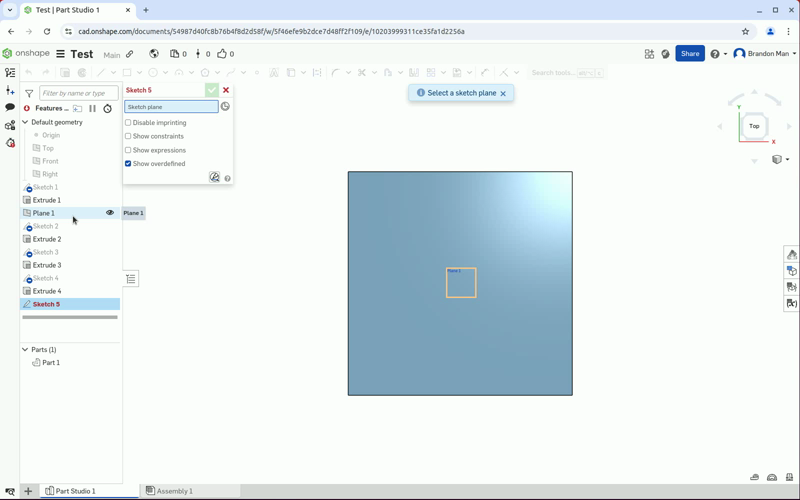
click(73, 215)
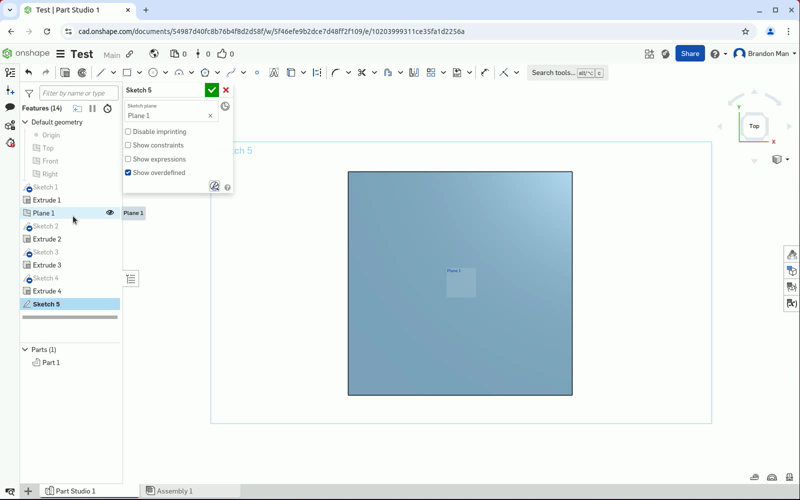
mouse_move(73, 352)
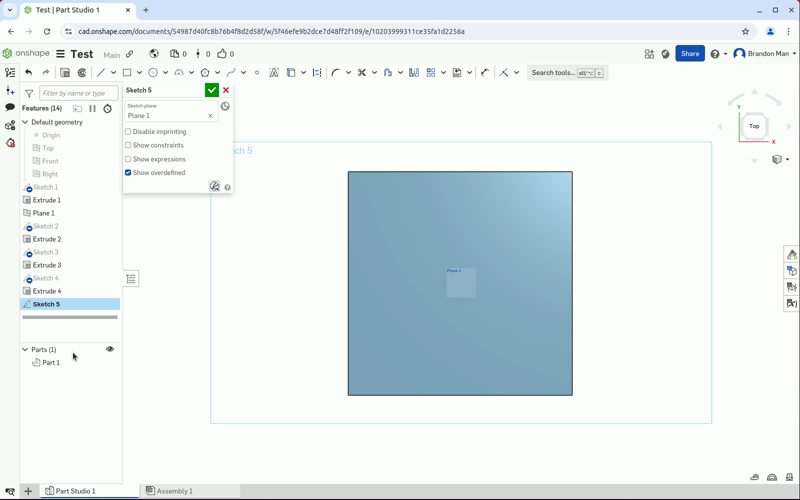
key(y)
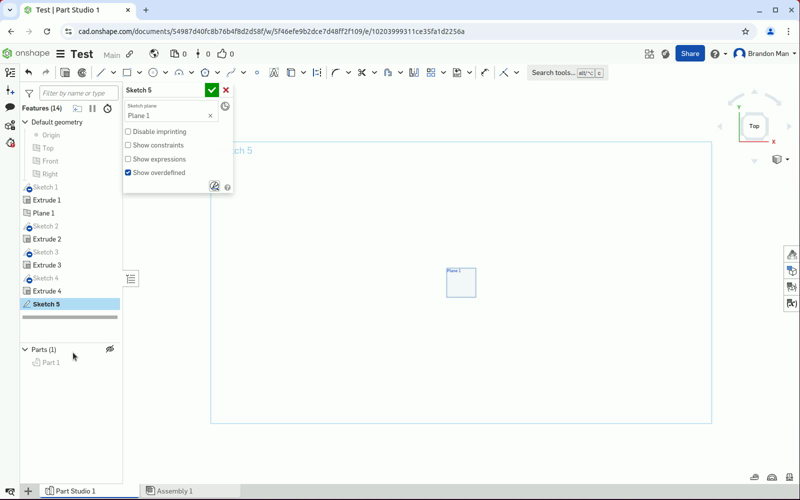
key(l)
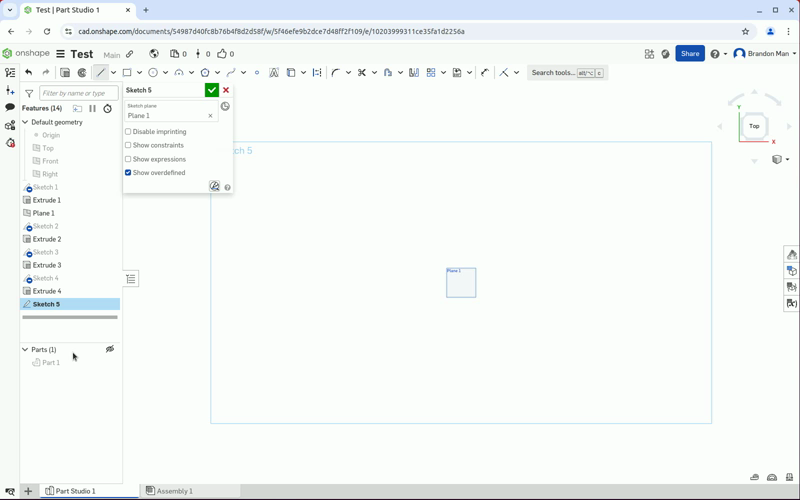
key_down(shift)
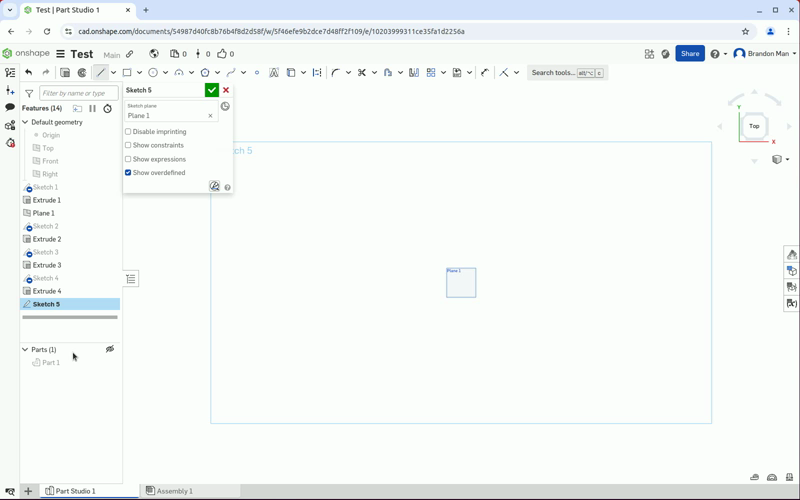
mouse_move(551, 336)
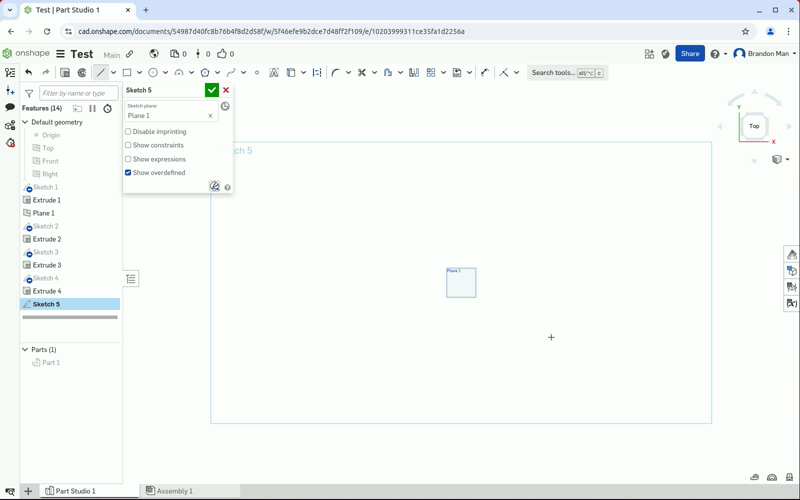
click(551, 336)
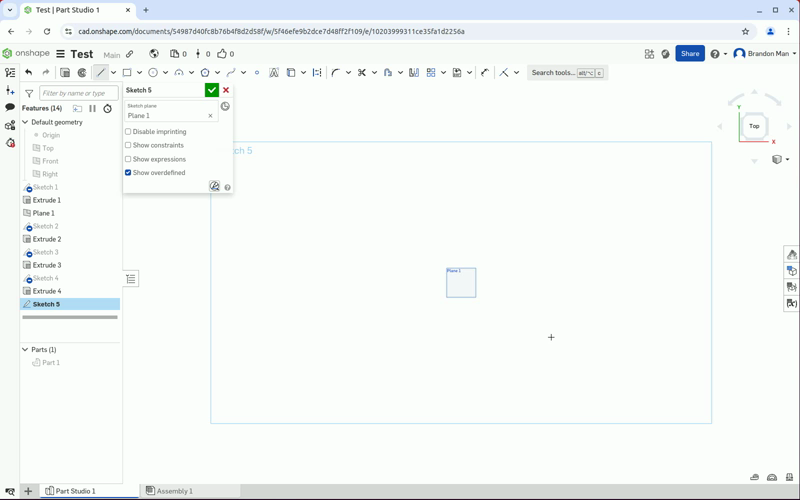
key_up(shift)
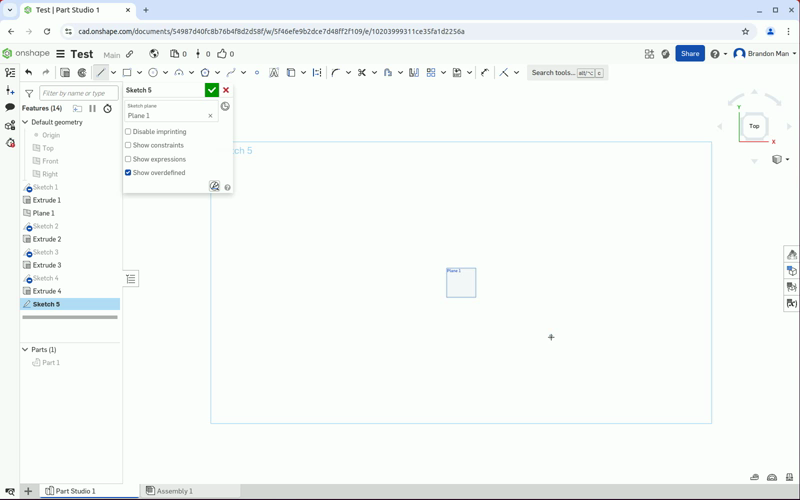
key_down(shift)
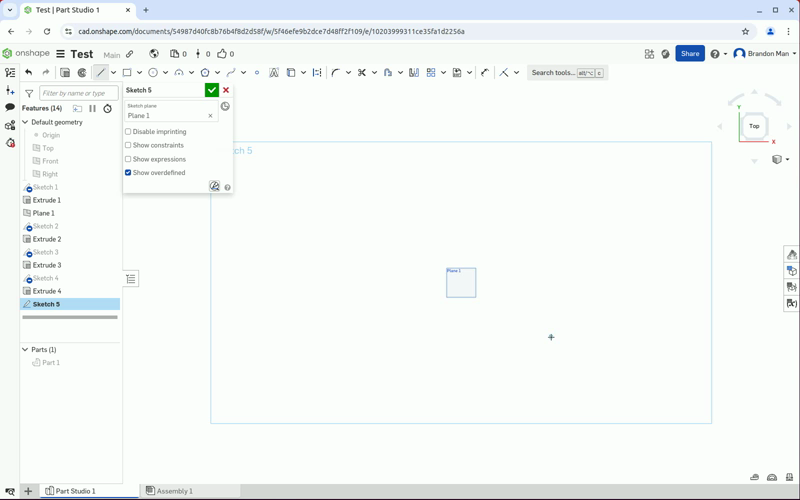
mouse_move(581, 336)
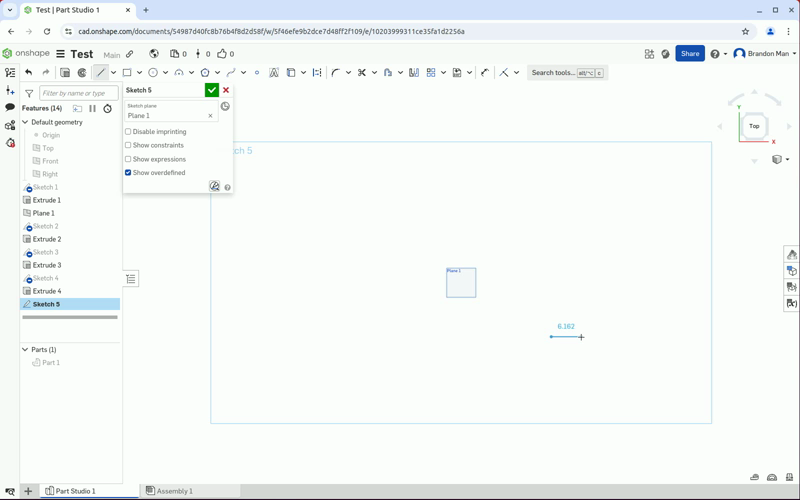
mouse_move(564, 336)
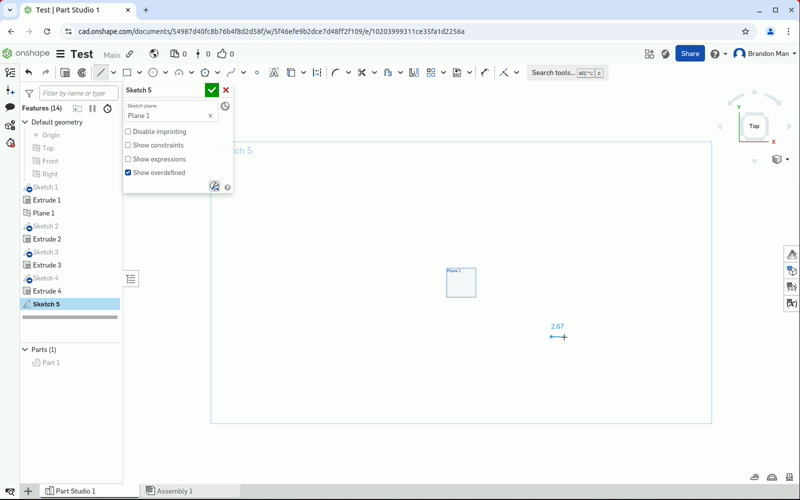
click(564, 336)
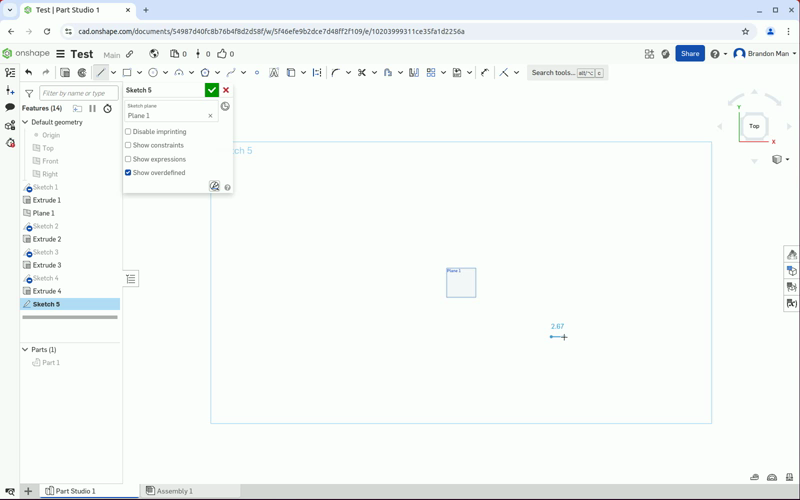
key_up(shift)
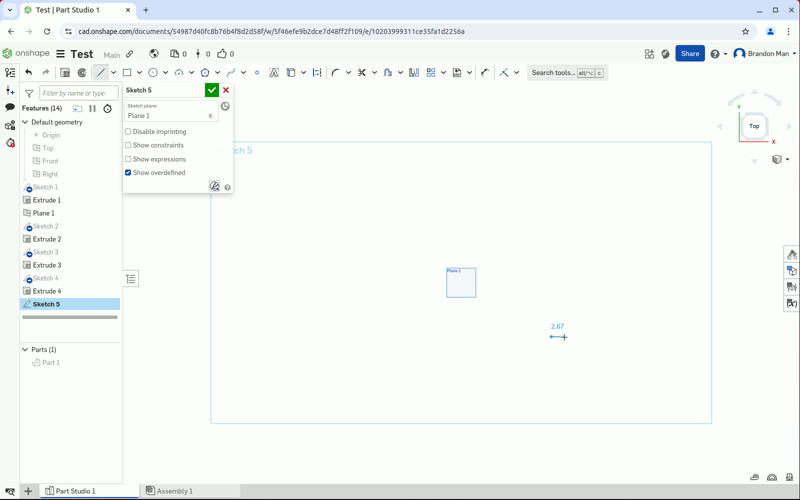
key_down(shift)
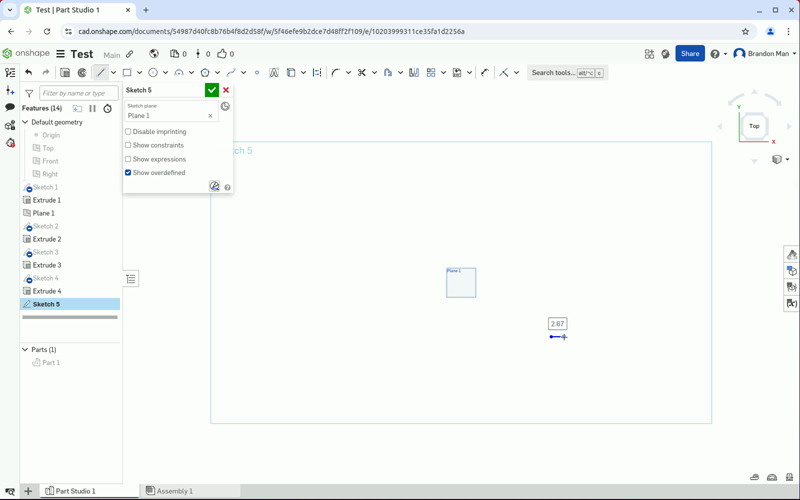
mouse_move(589, 336)
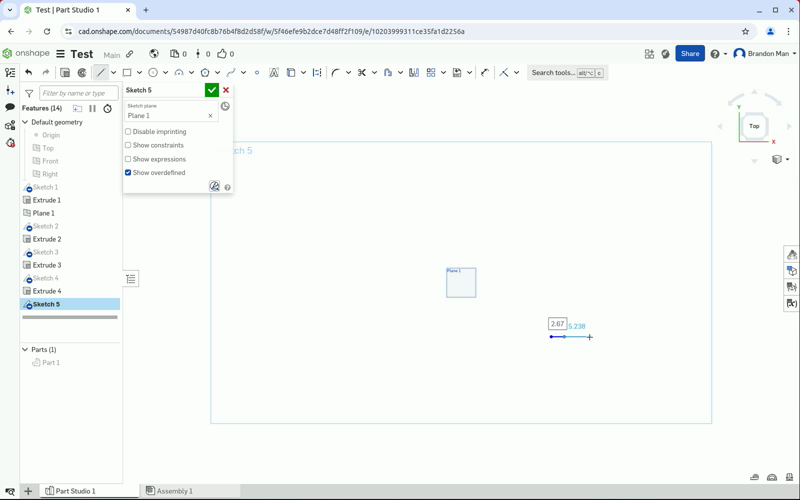
mouse_move(564, 324)
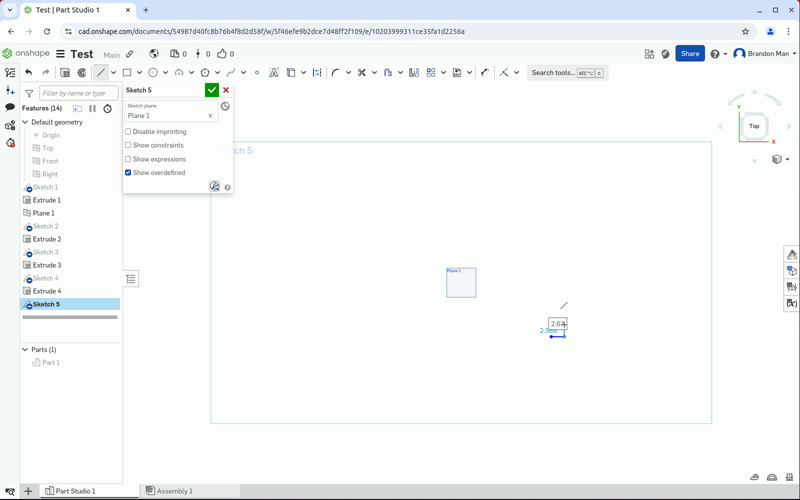
click(564, 324)
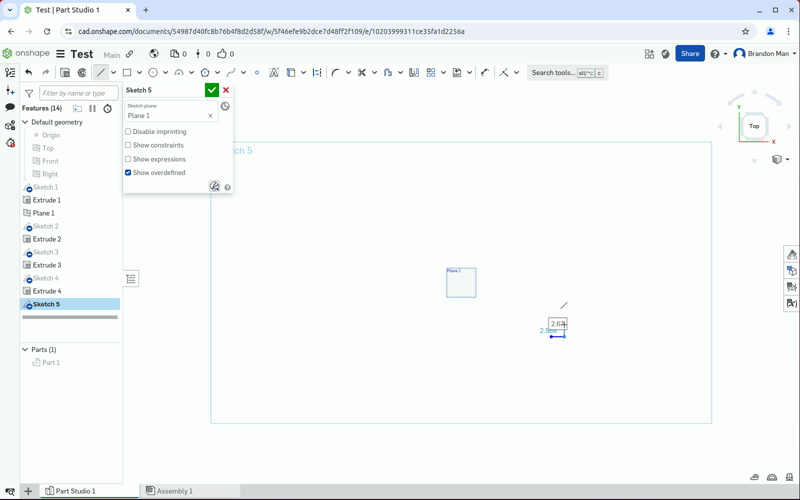
key_up(shift)
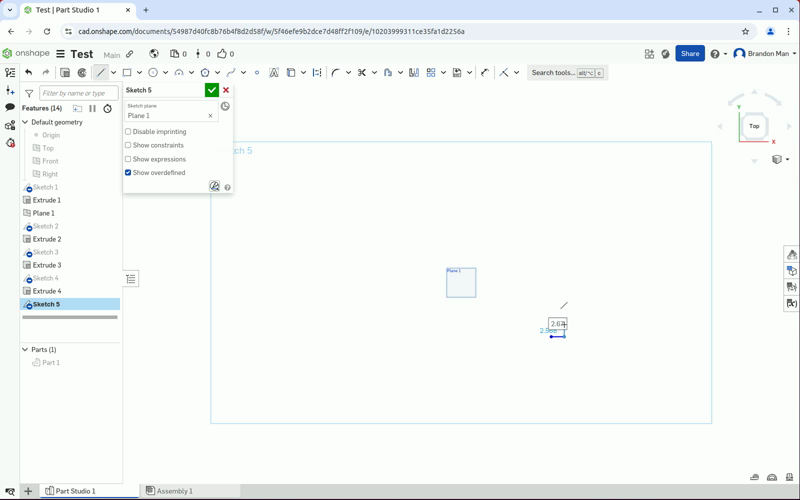
key_down(shift)
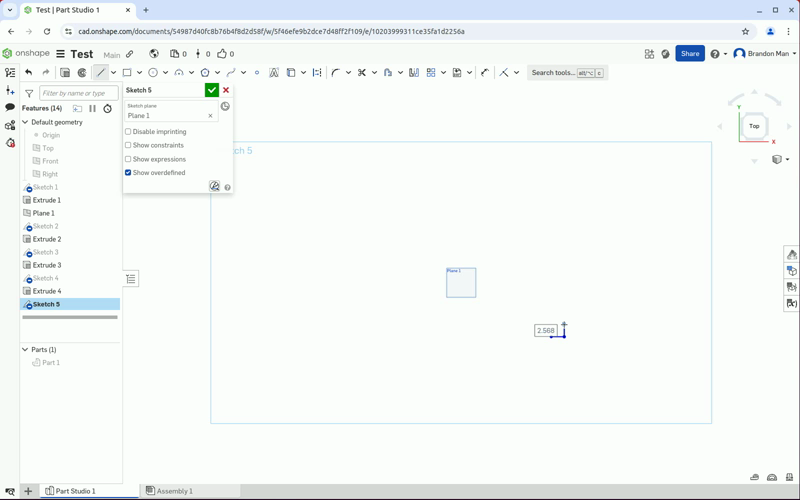
mouse_move(589, 324)
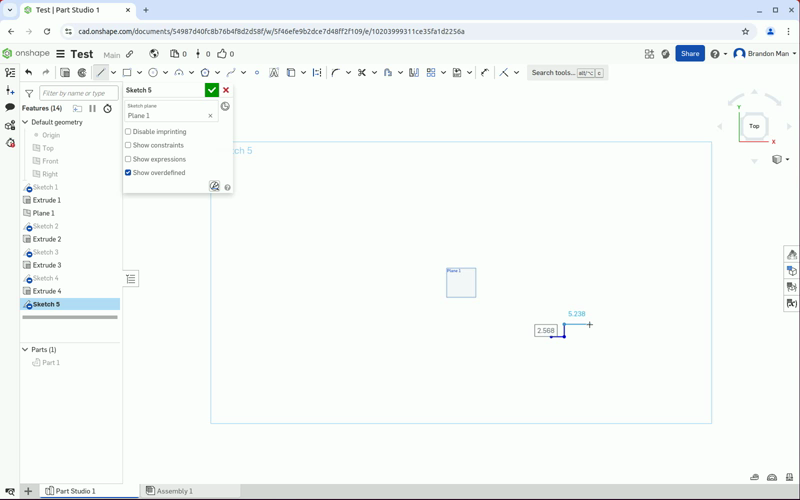
mouse_move(551, 324)
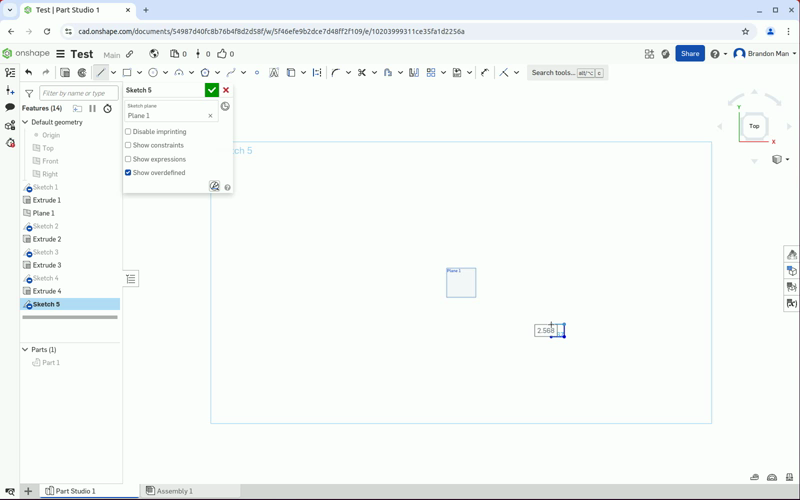
click(551, 324)
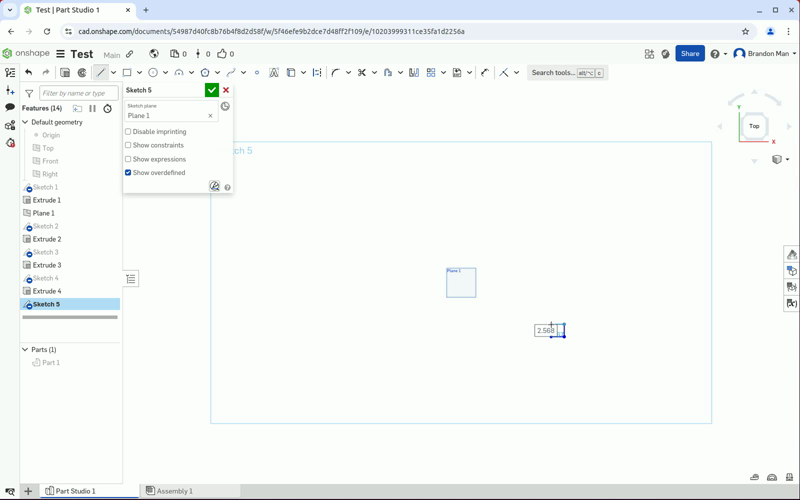
key_up(shift)
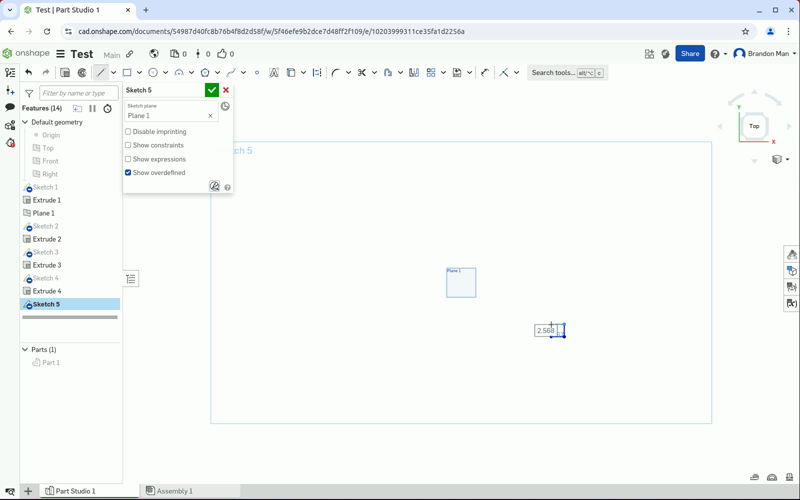
mouse_move(581, 324)
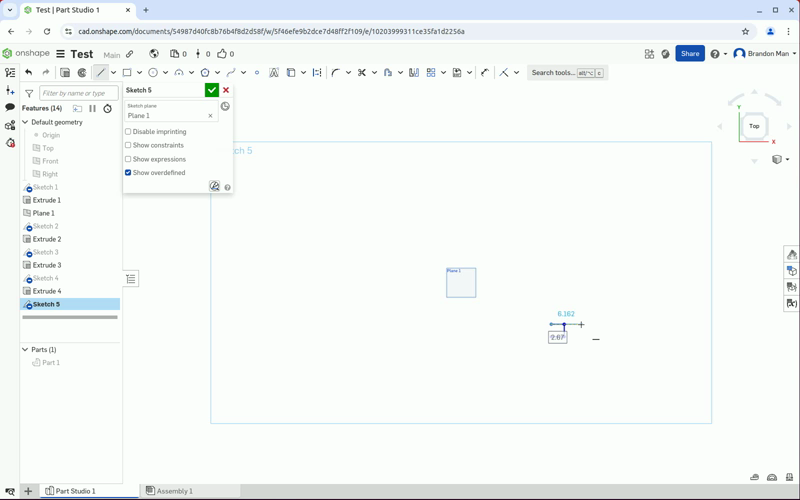
key_down(shift)
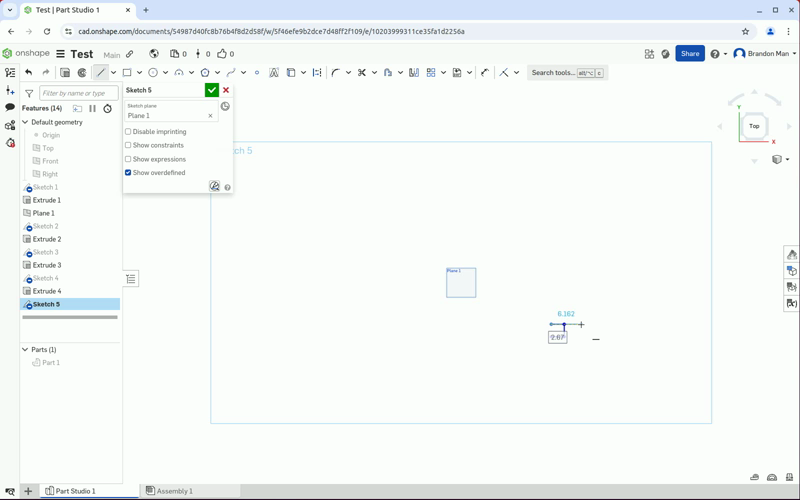
mouse_move(551, 336)
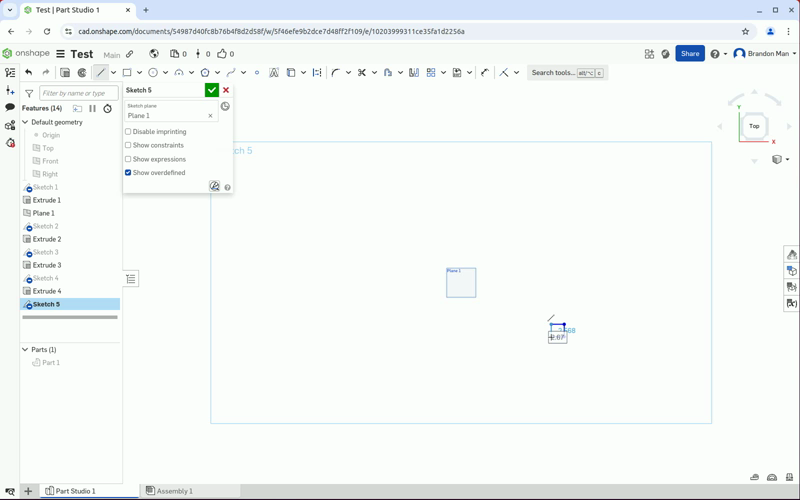
key_up(shift)
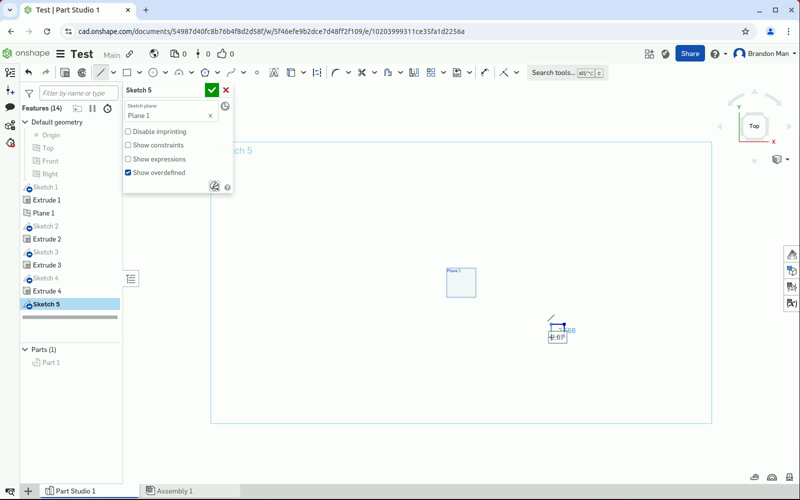
click(551, 336)
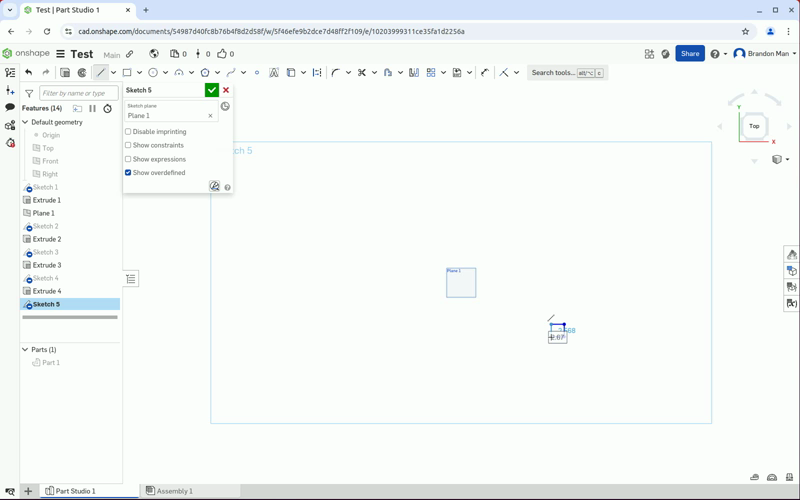
key(esc)
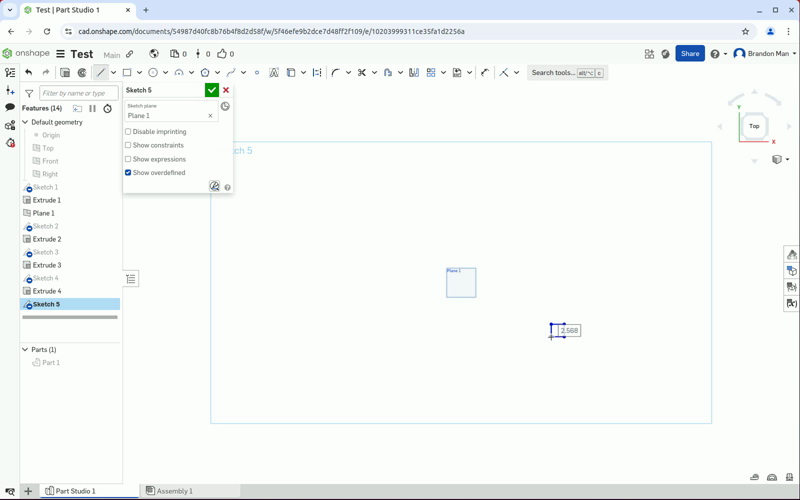
mouse_move(554, 331)
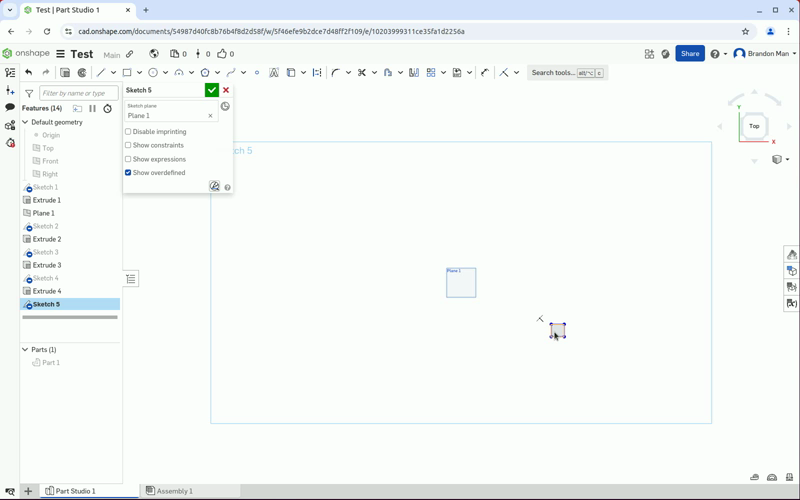
scroll(6)
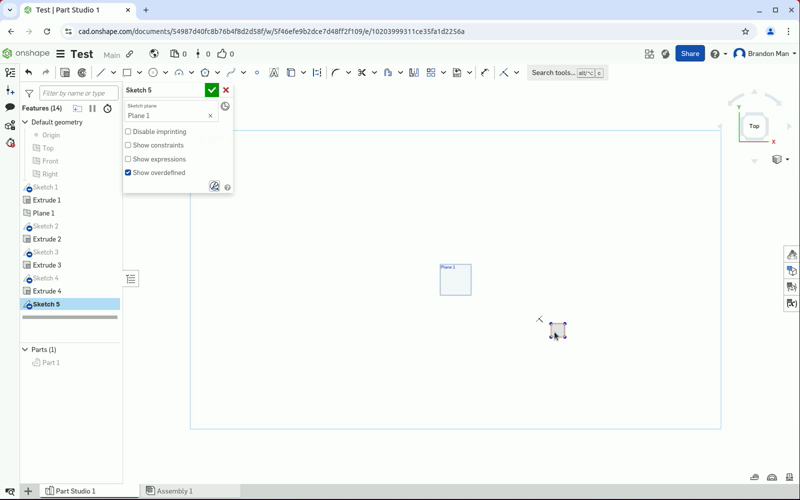
scroll(6)
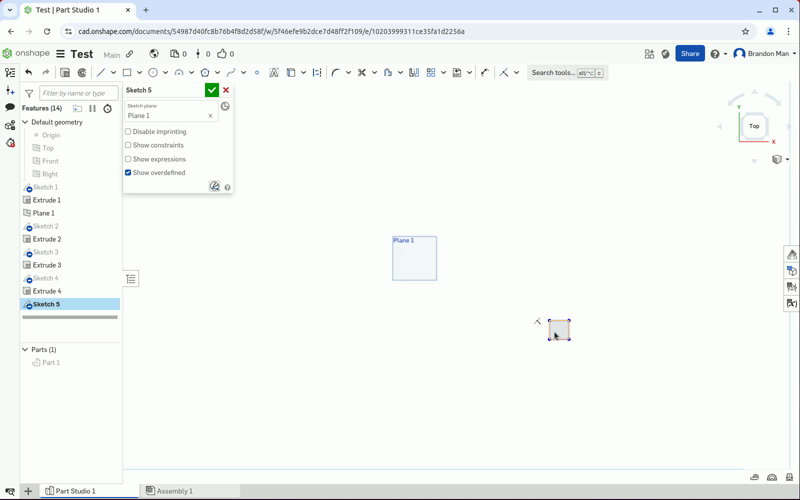
scroll(6)
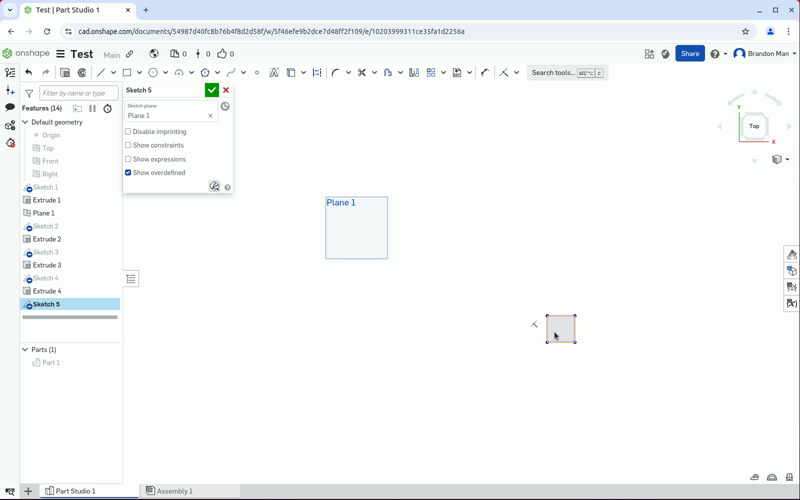
scroll(6)
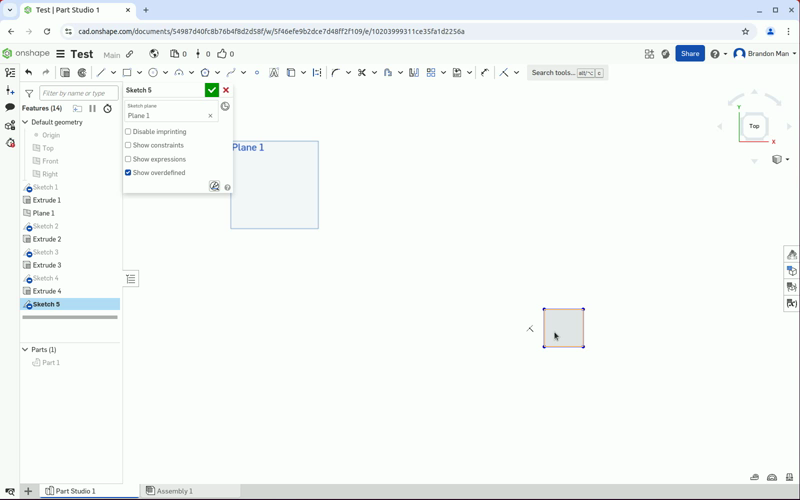
scroll(6)
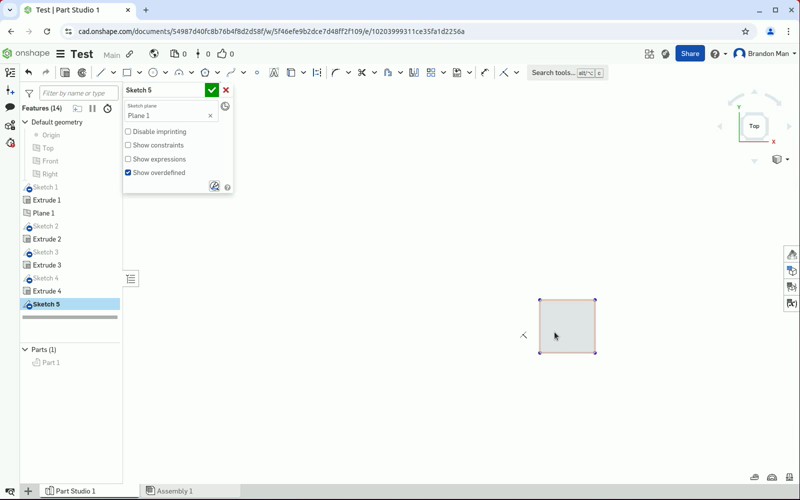
scroll(6)
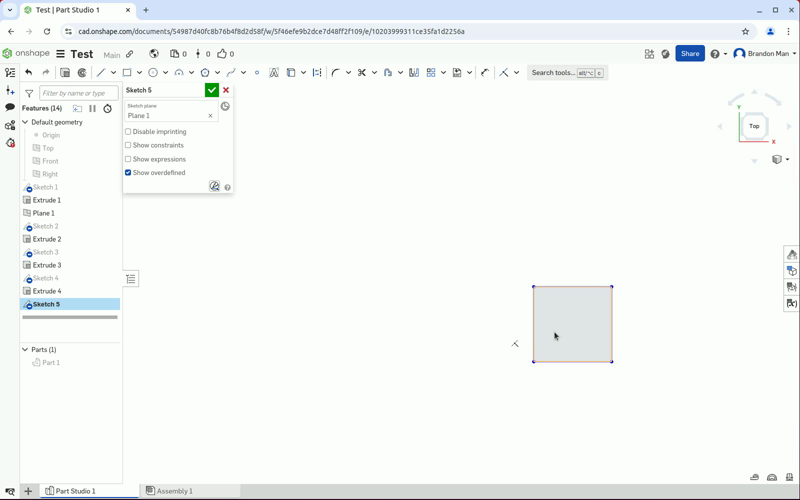
scroll(6)
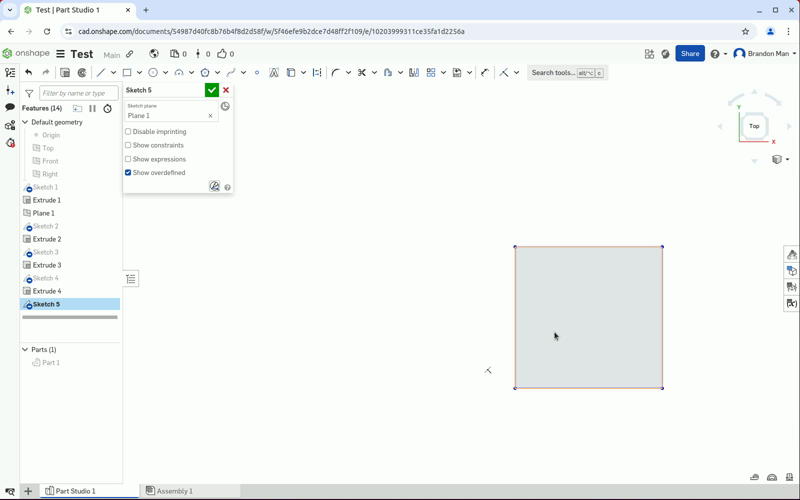
click(554, 331)
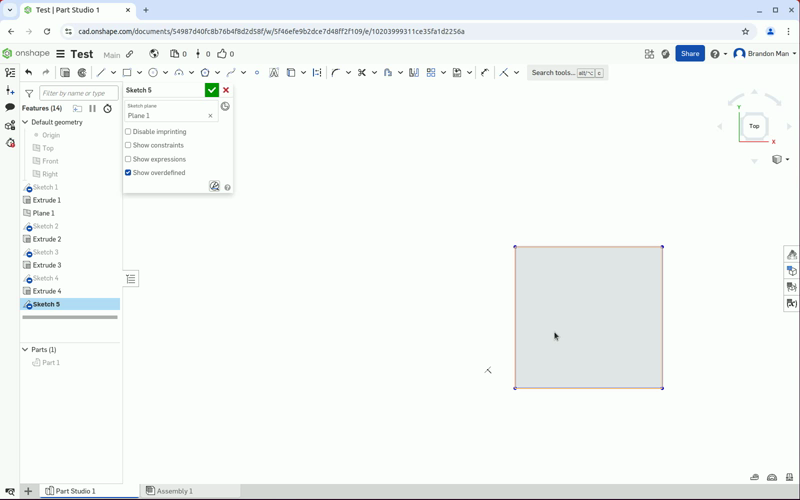
scroll(-6)
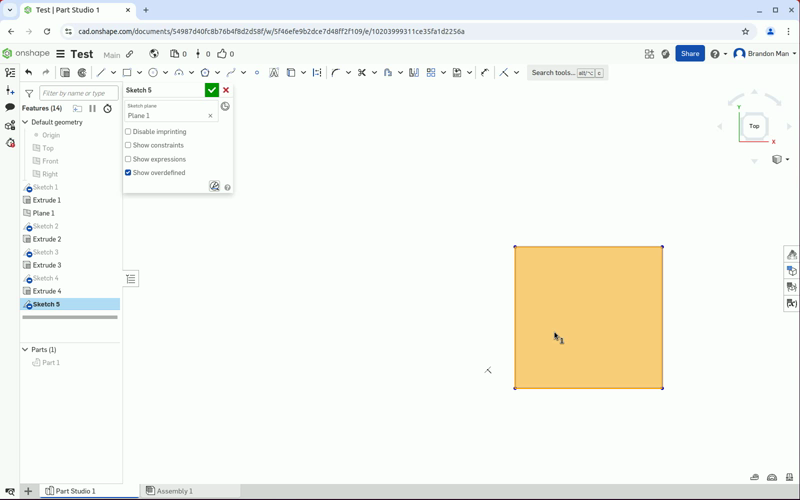
scroll(-6)
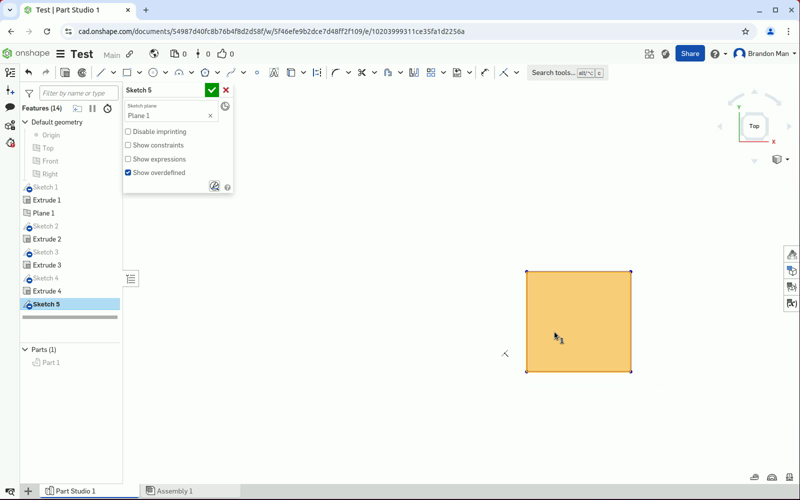
scroll(-6)
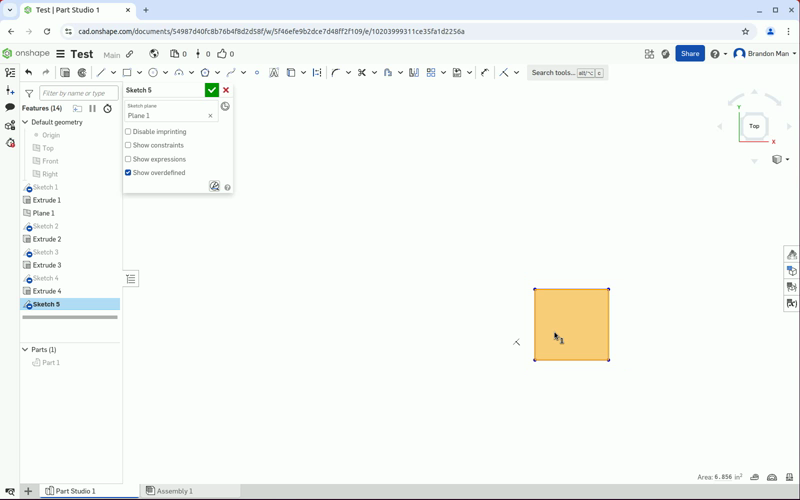
scroll(-6)
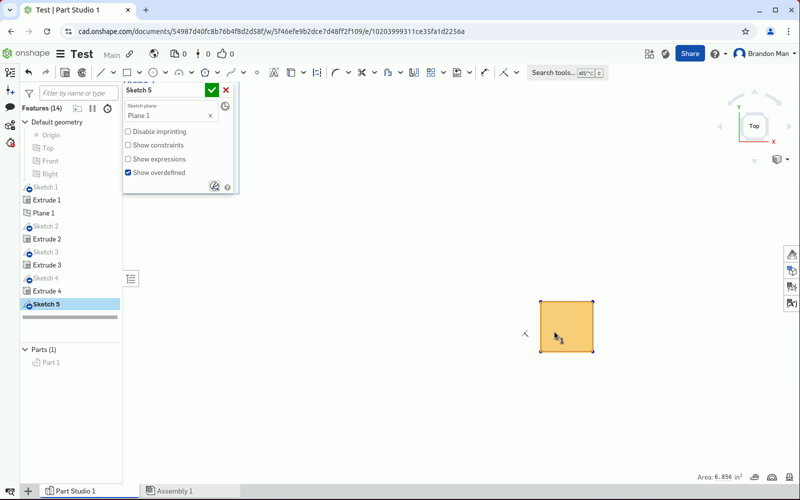
scroll(-6)
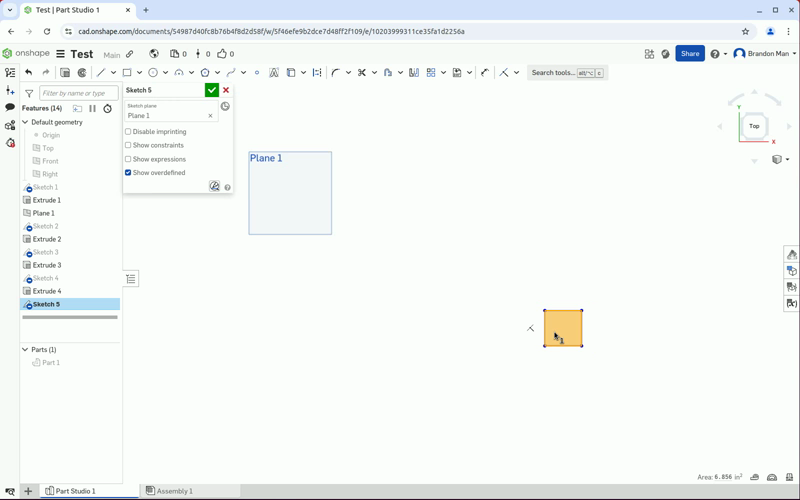
scroll(-6)
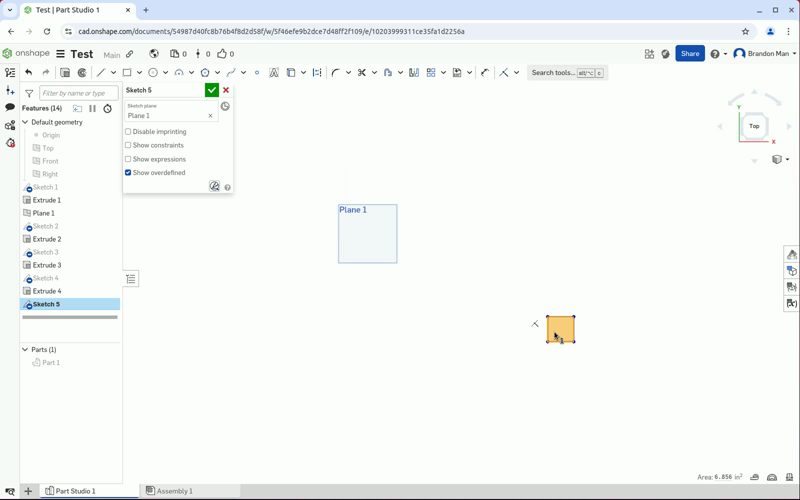
scroll(-6)
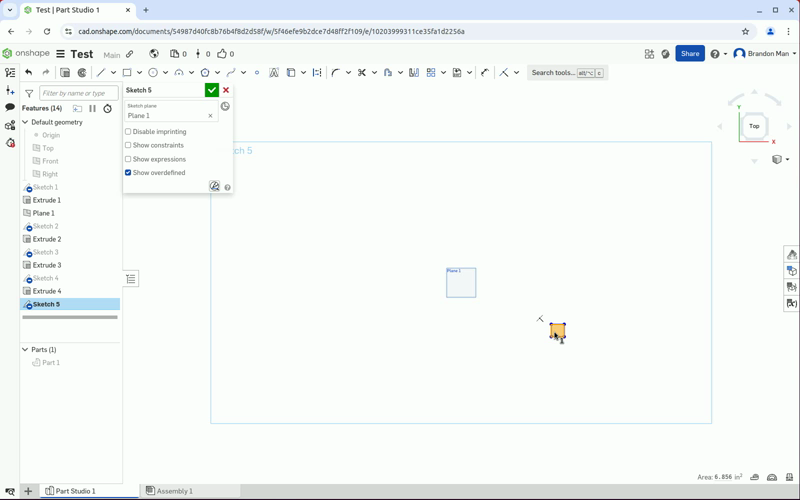
mouse_move(73, 352)
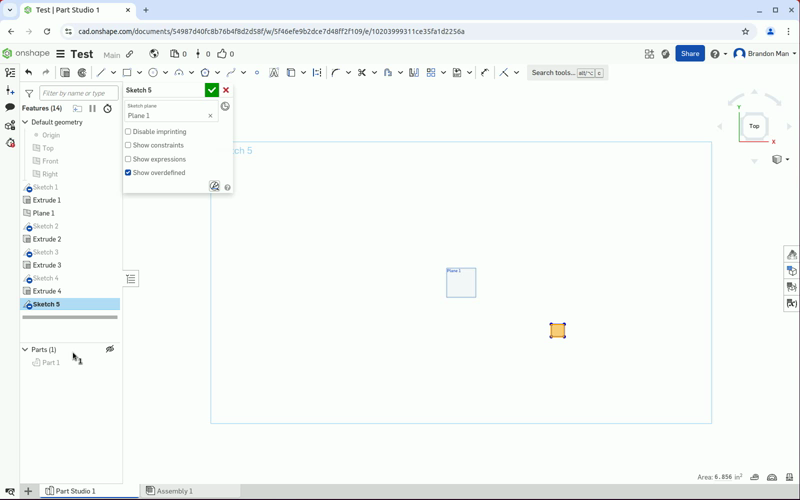
key(shift+y)
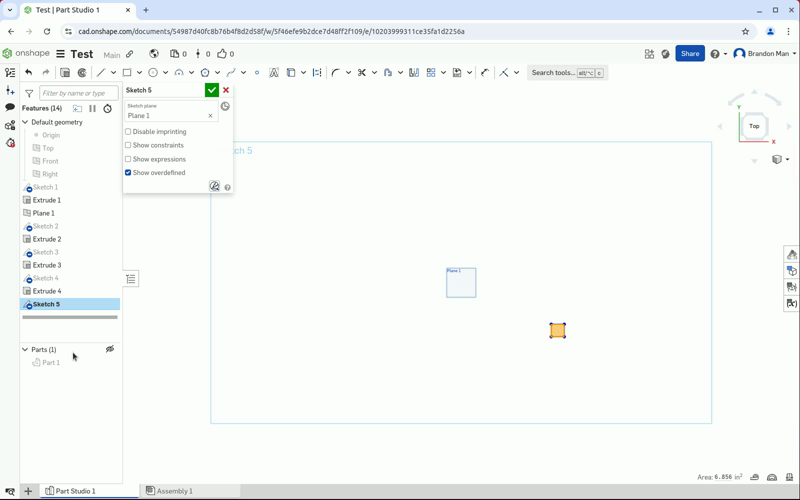
key(shift+e)
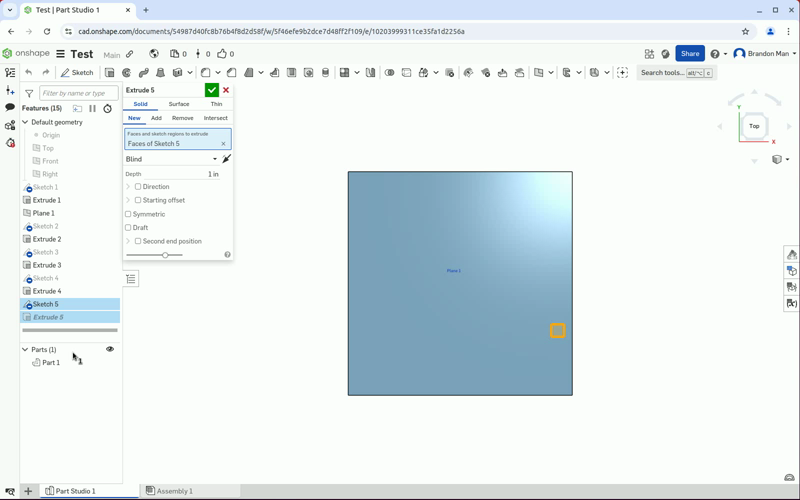
mouse_move(143, 106)
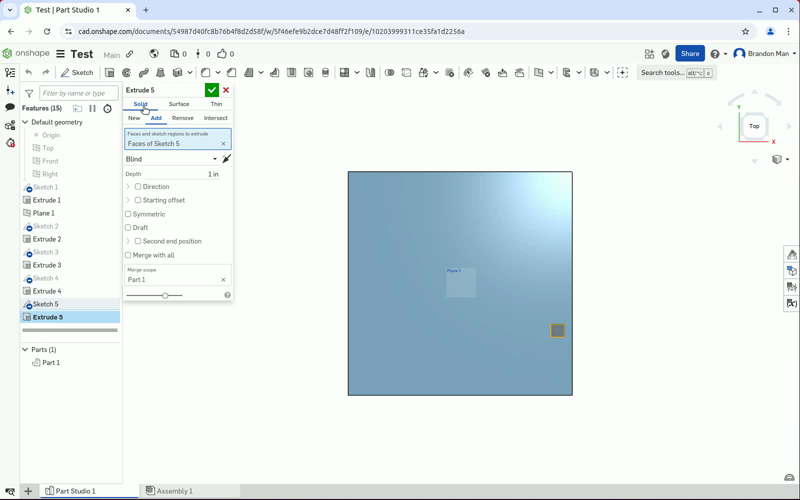
click(143, 106)
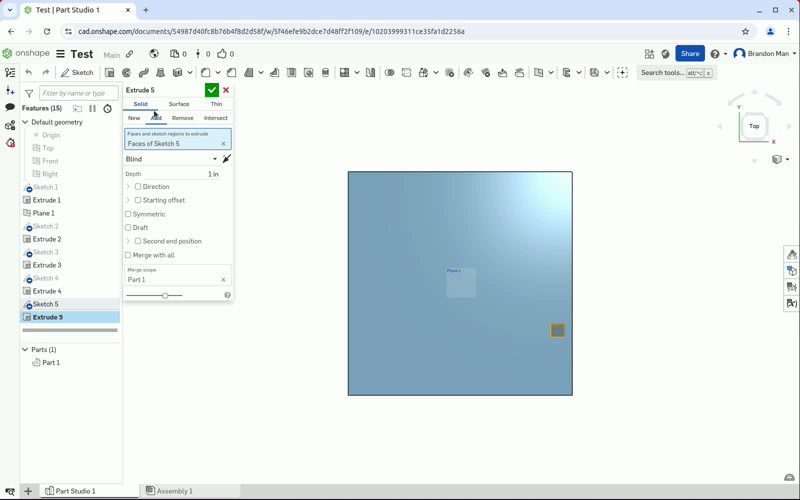
mouse_move(186, 120)
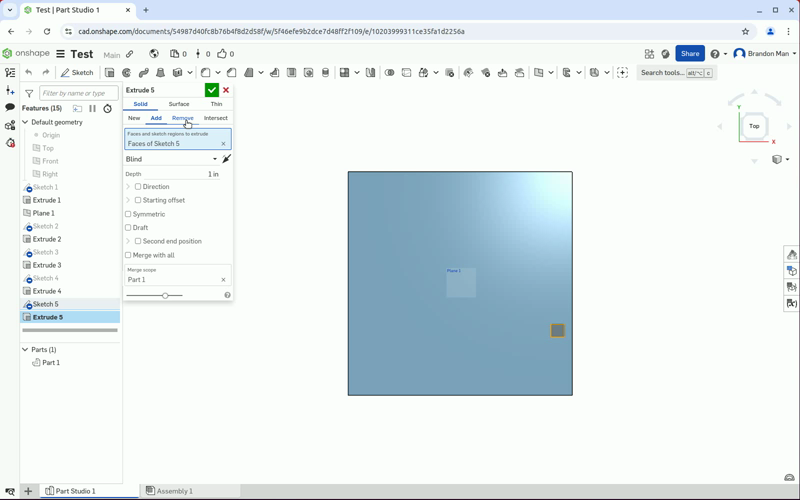
click(186, 120)
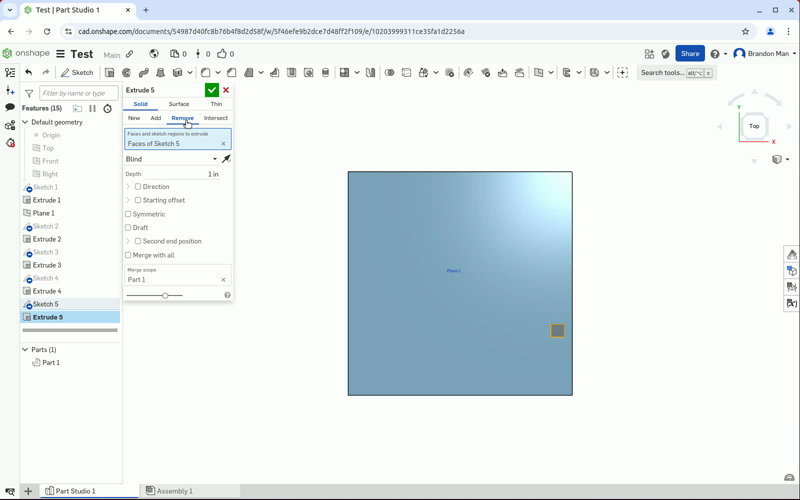
key(tab, 4)
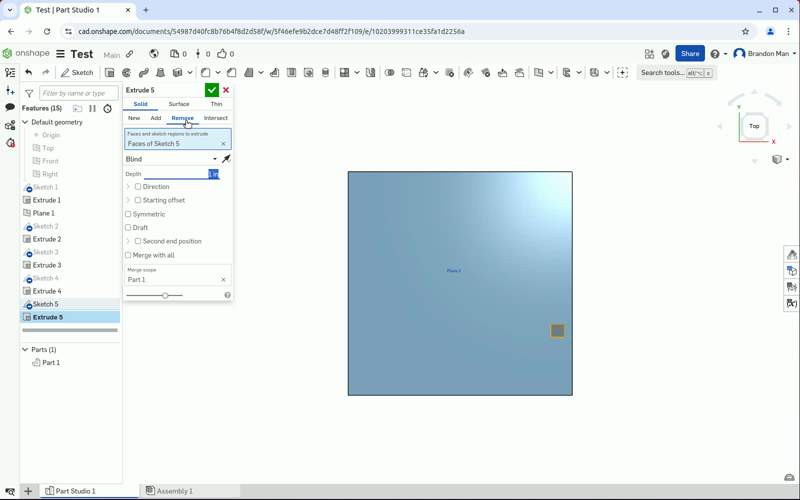
text(11.554)
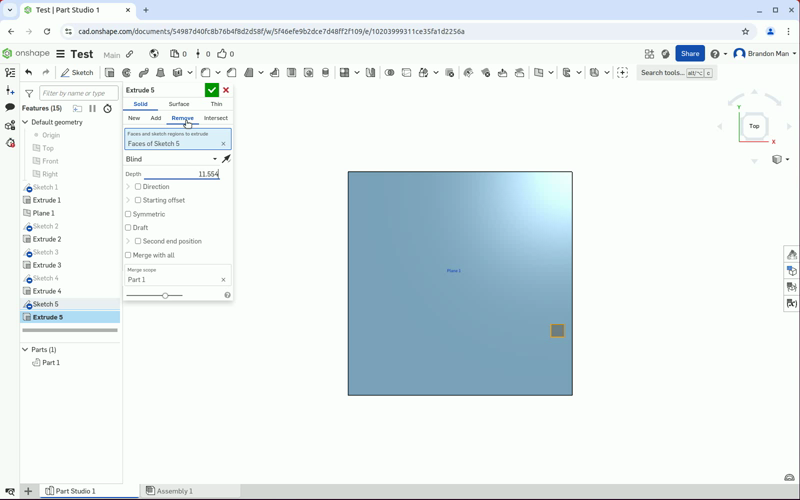
key(tab, 6)
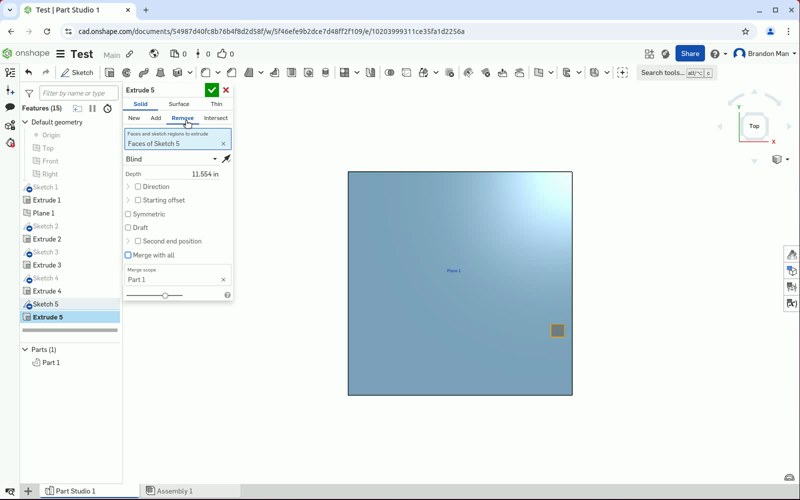
key(space)
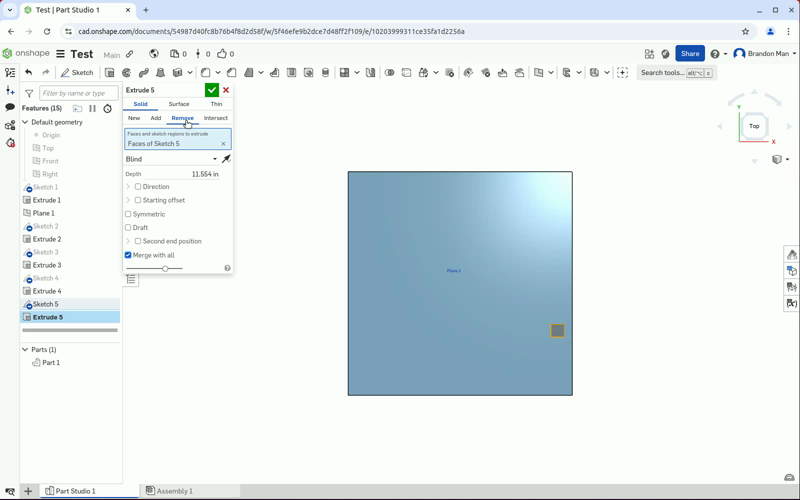
key(enter)
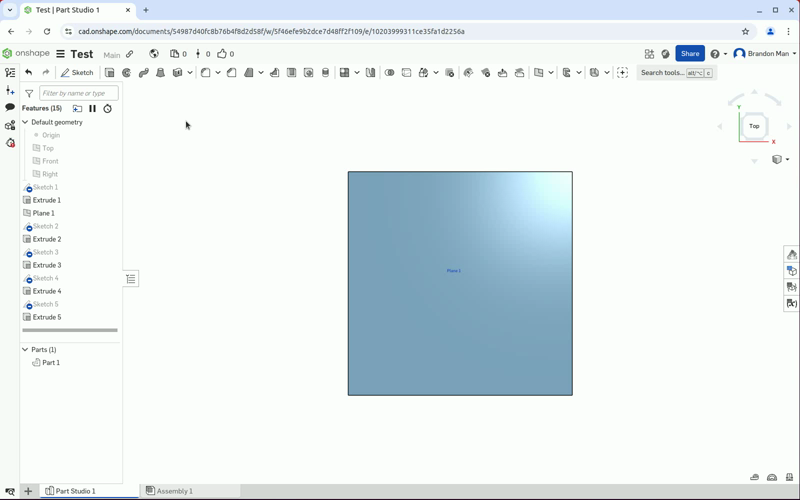
key(shift+h)
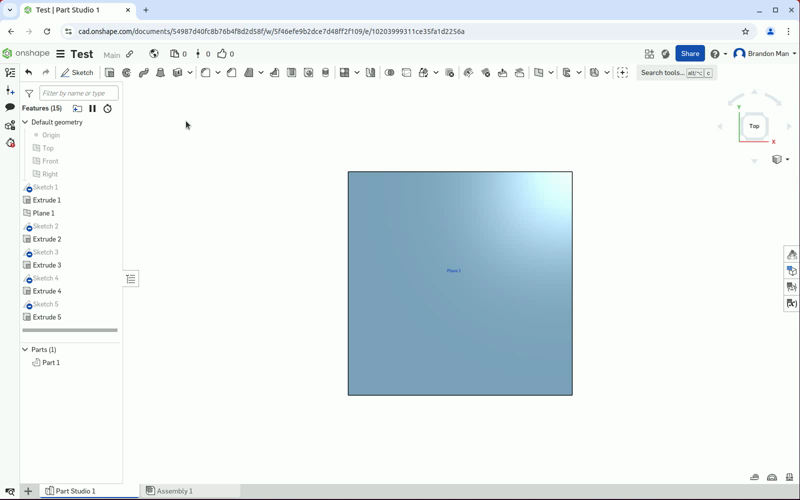
key(shift+h)
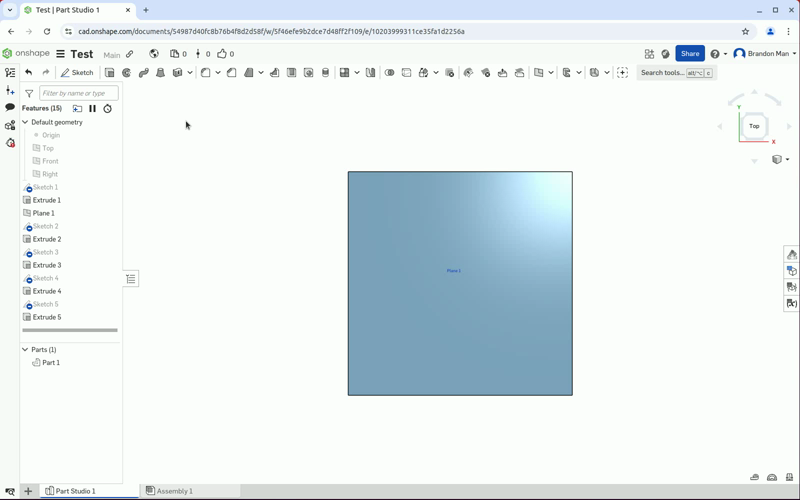
key(shift+7)
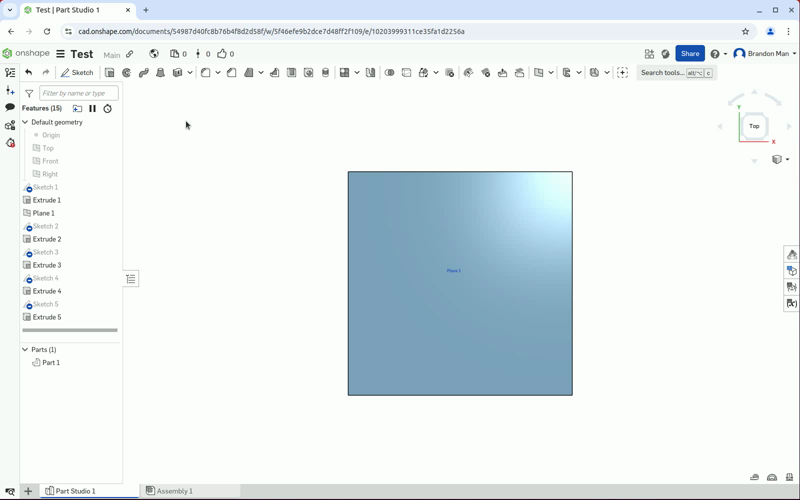
key(up, 3)
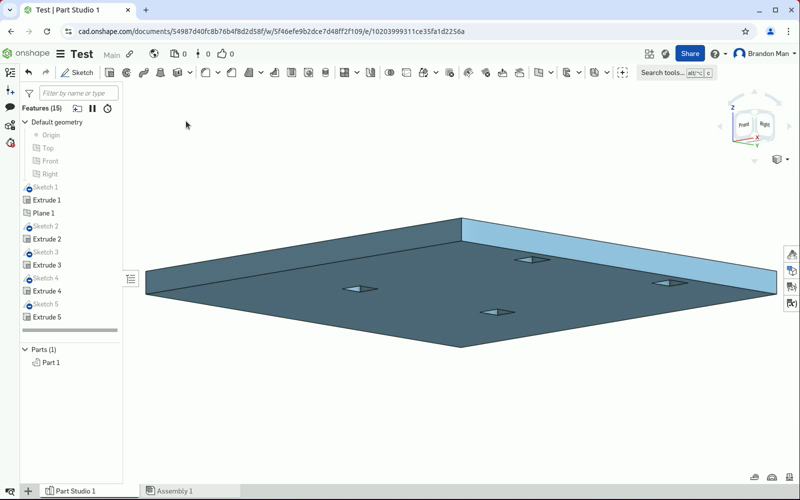
key(left, 3)
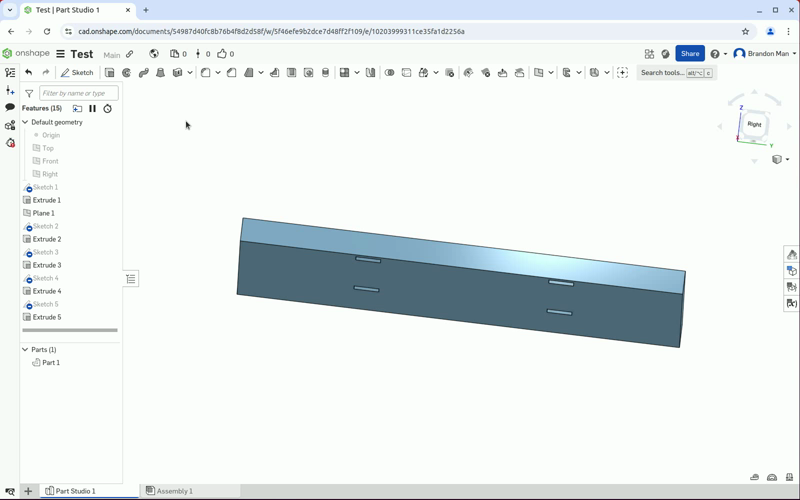
key(right, 3)
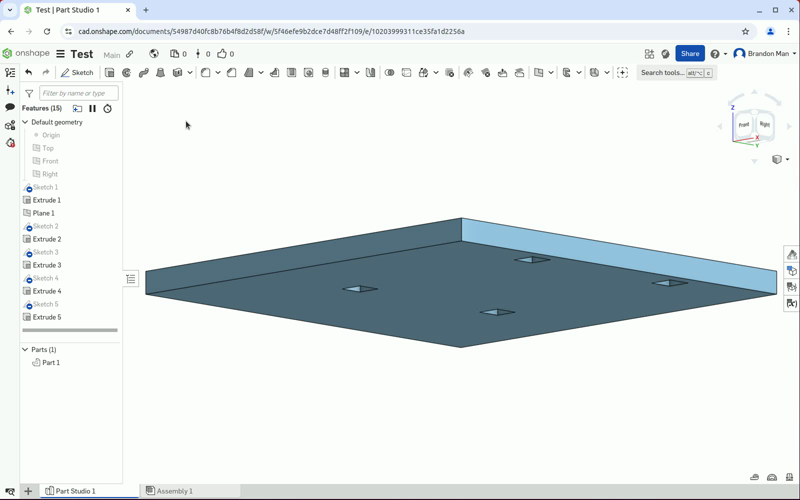
key(down, 3)
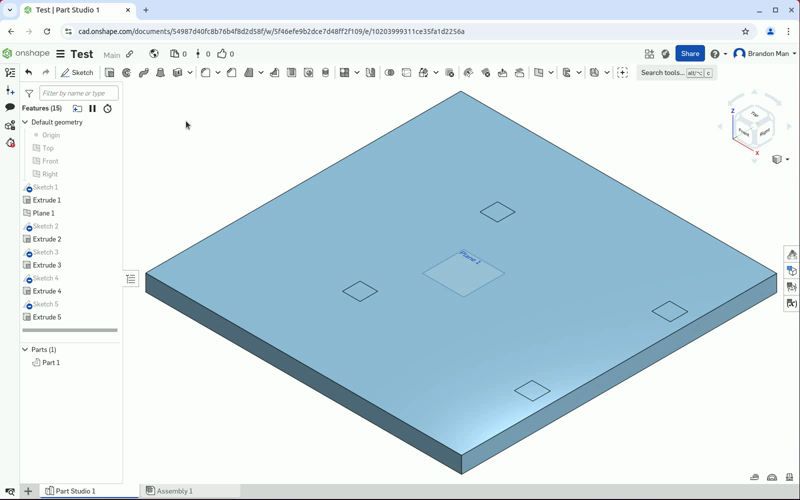
mouse_move(73, 189)
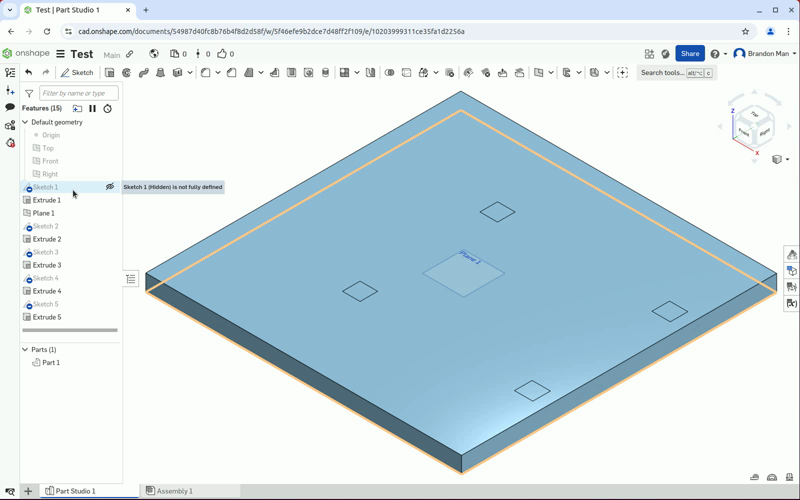
click(73, 189)